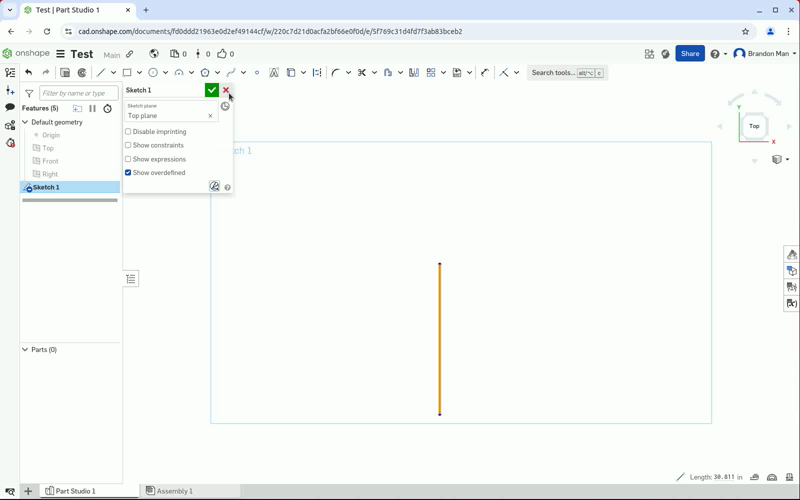
key(shift+h)
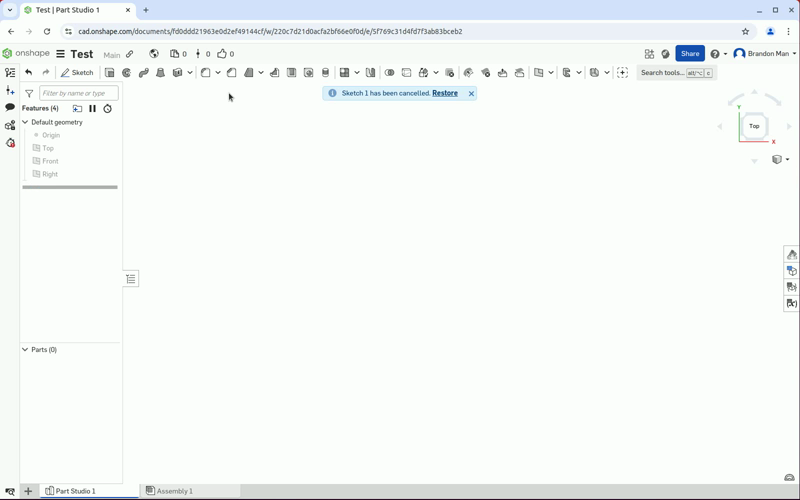
mouse_move(73, 352)
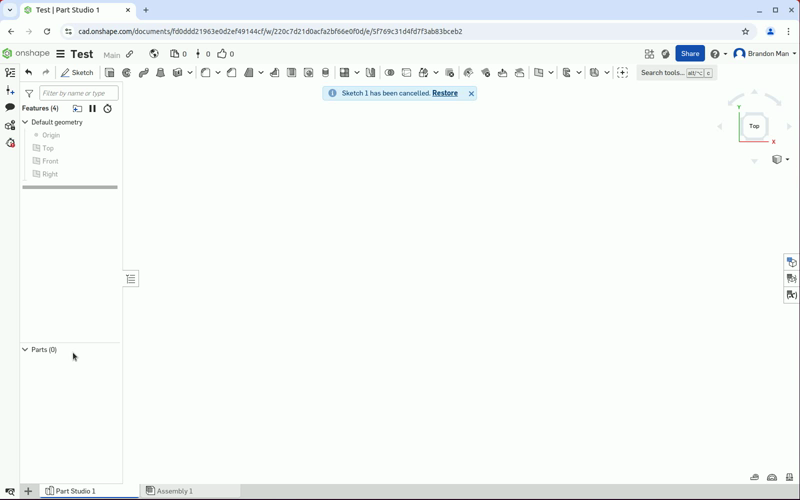
key(y)
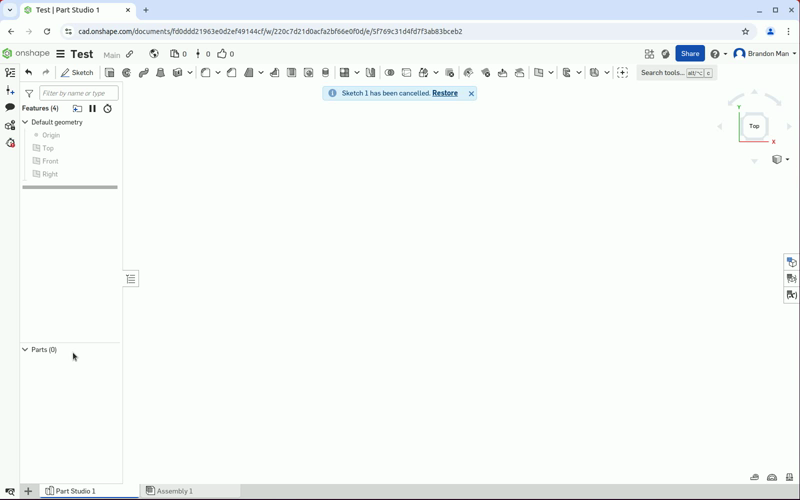
key(shift+p)
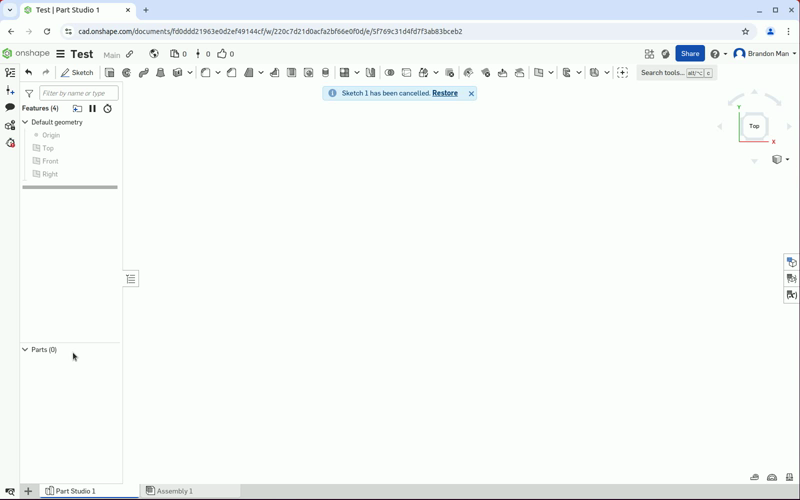
key(space)
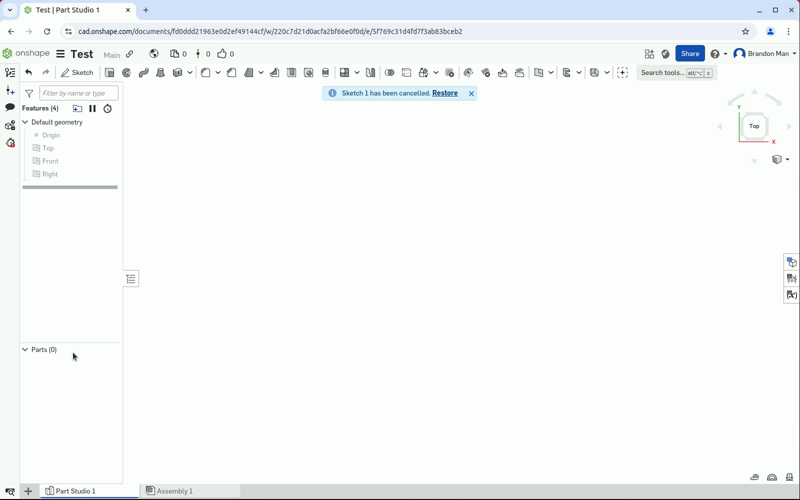
key_down(shift)
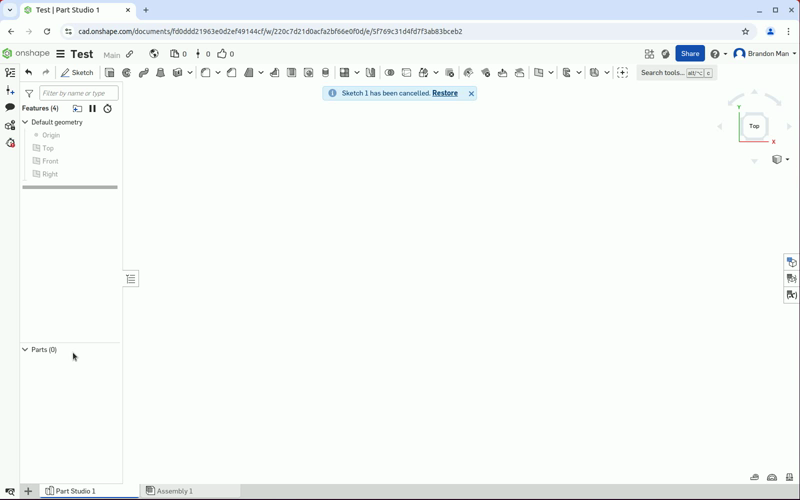
key(up)
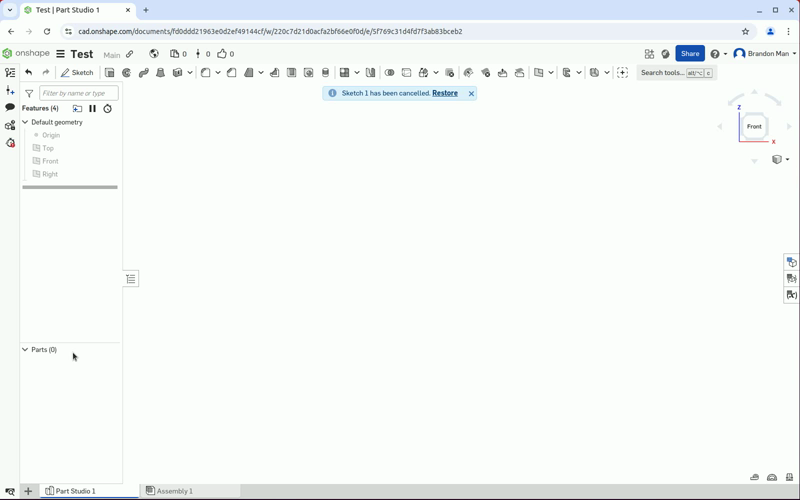
key_up(shift)
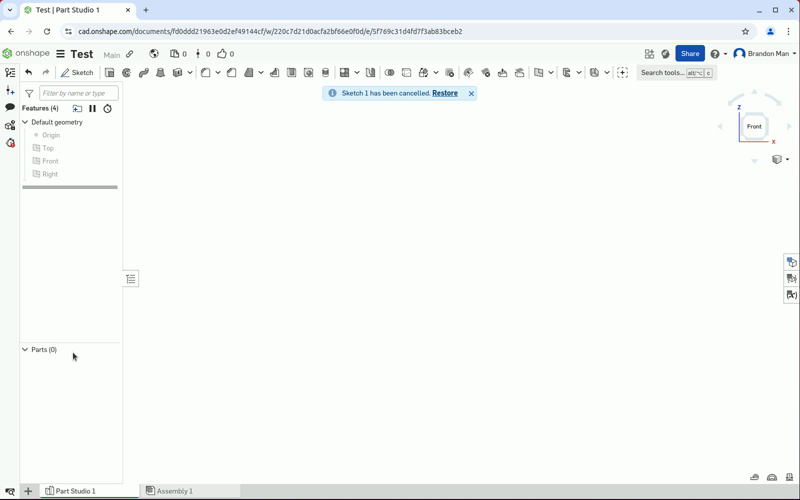
mouse_move(73, 352)
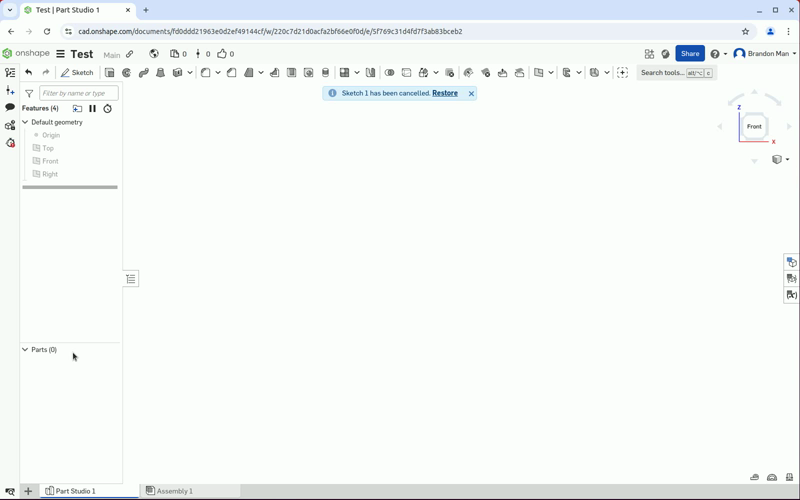
key(shift+y)
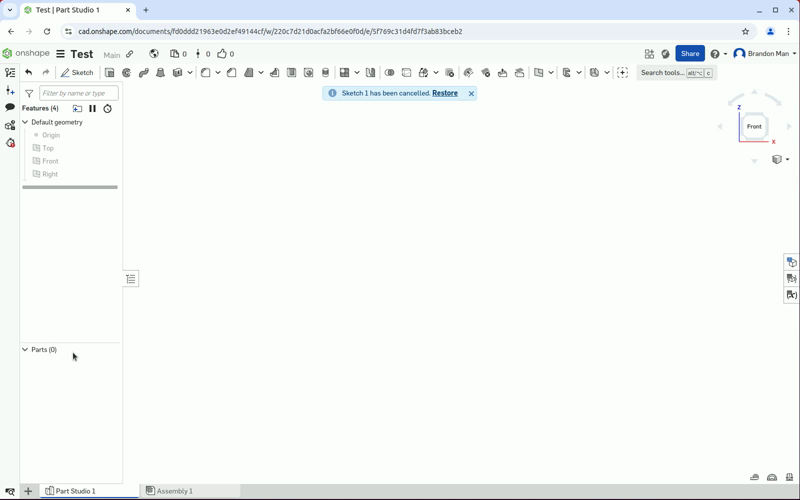
key(shift+s)
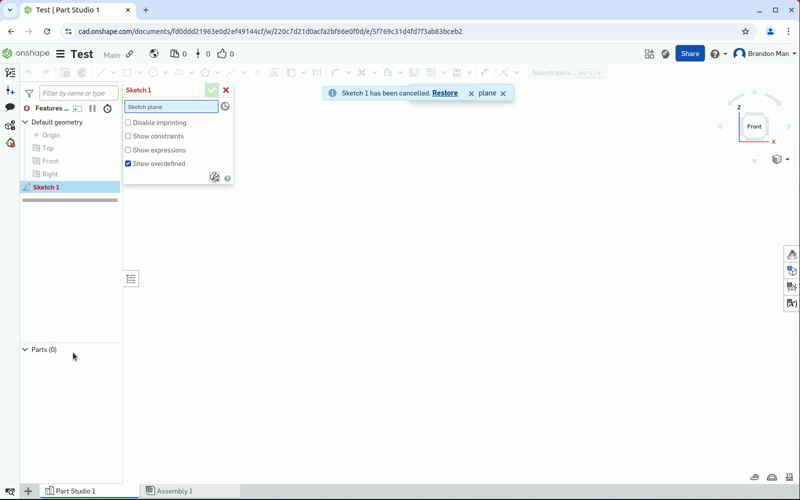
mouse_move(73, 163)
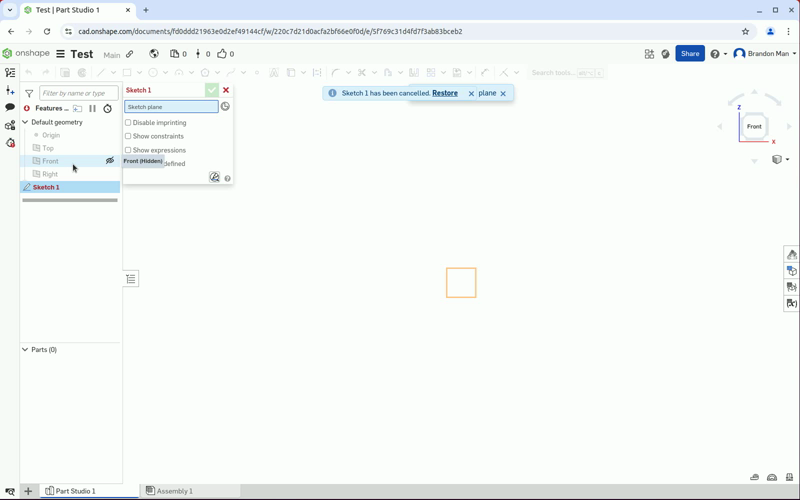
click(73, 163)
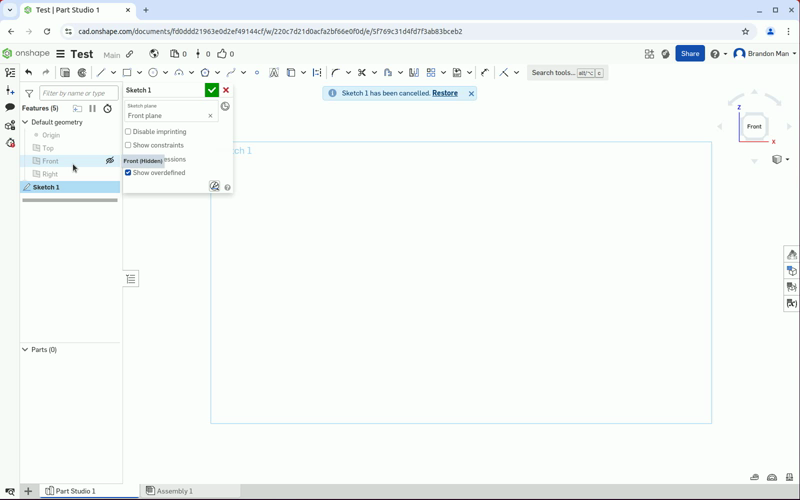
mouse_move(73, 352)
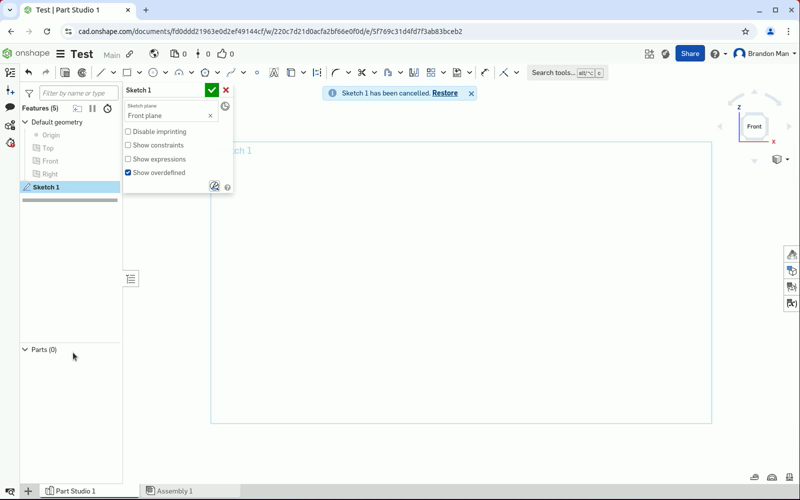
key(y)
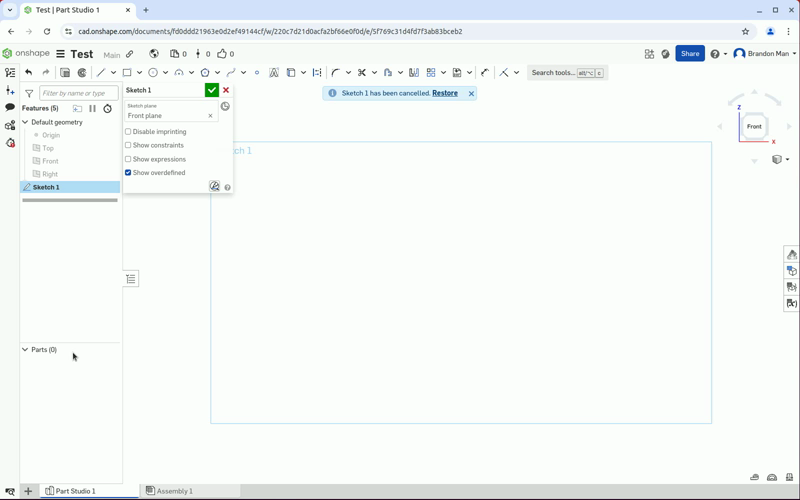
key(l)
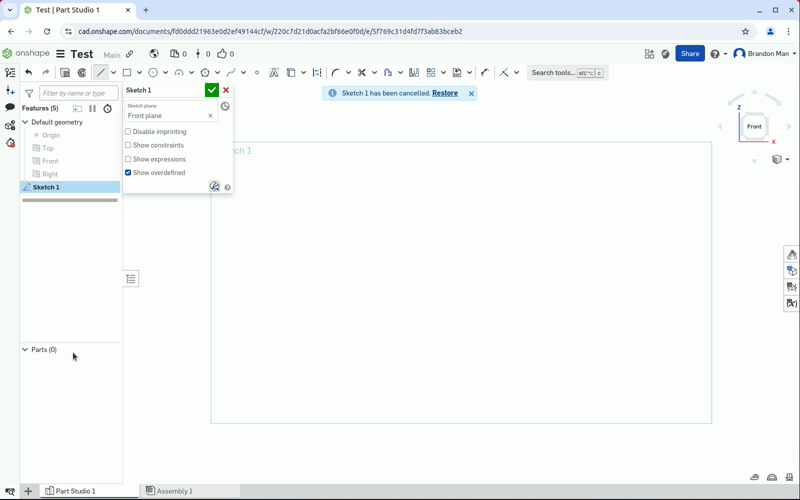
key_down(shift)
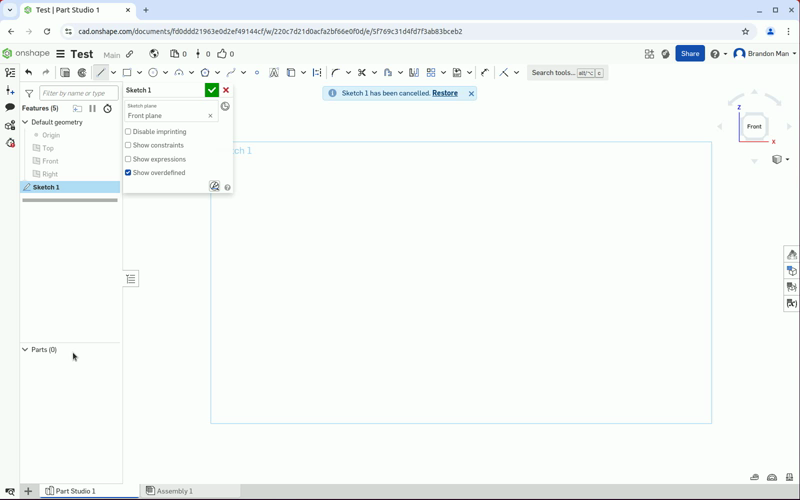
mouse_move(348, 282)
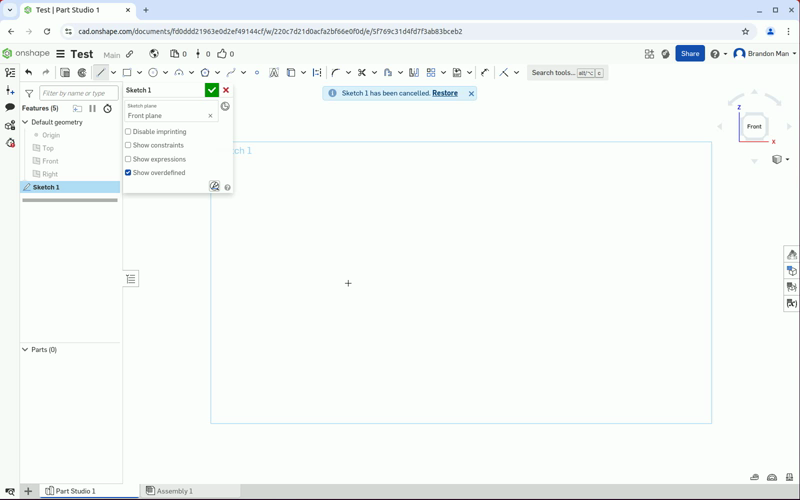
click(348, 282)
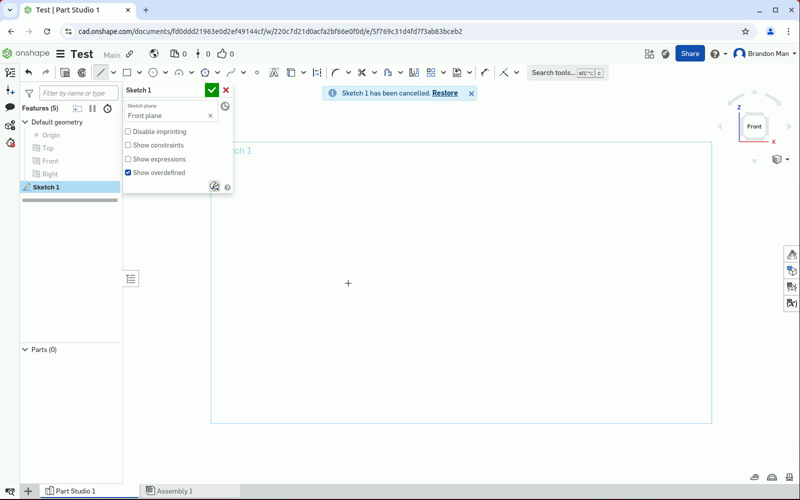
key_up(shift)
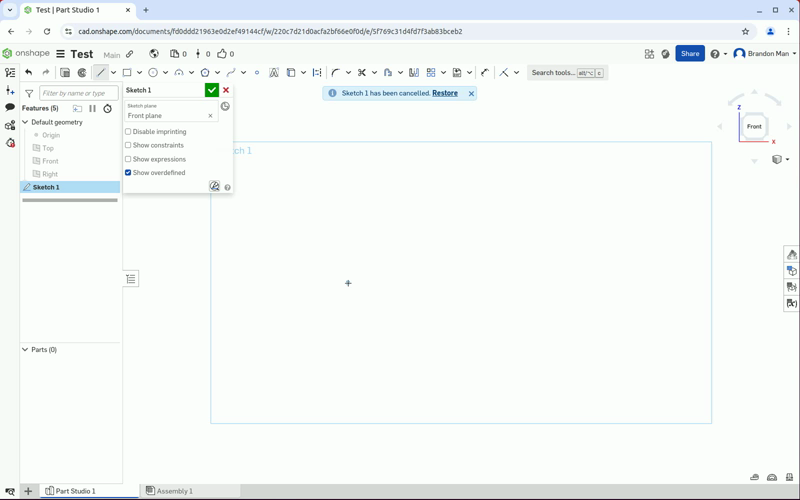
key_down(shift)
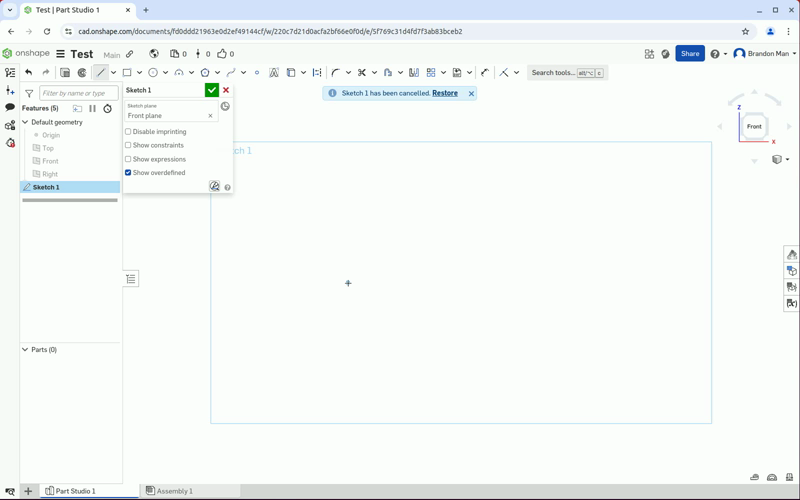
mouse_move(378, 282)
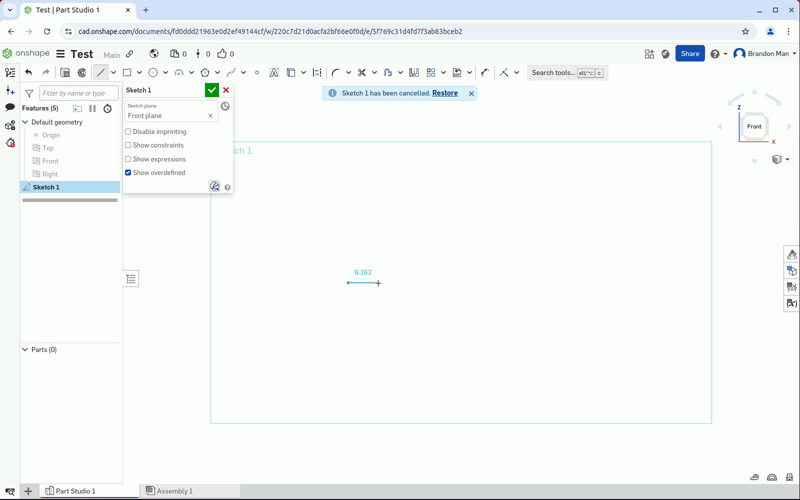
mouse_move(357, 282)
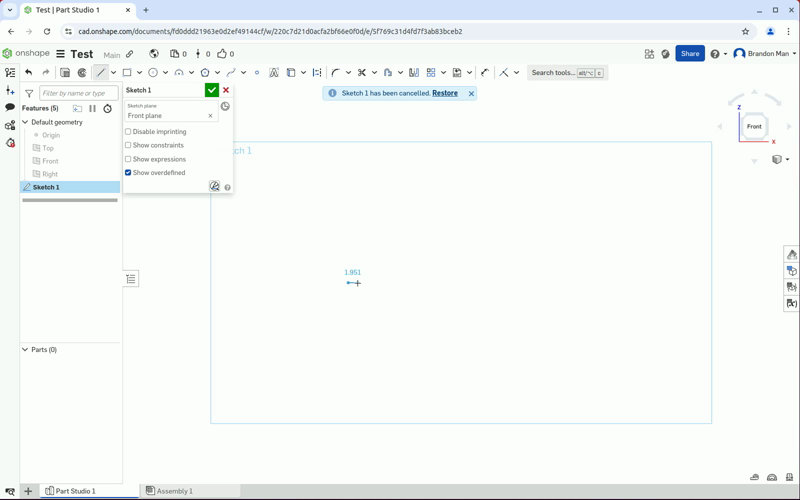
click(357, 282)
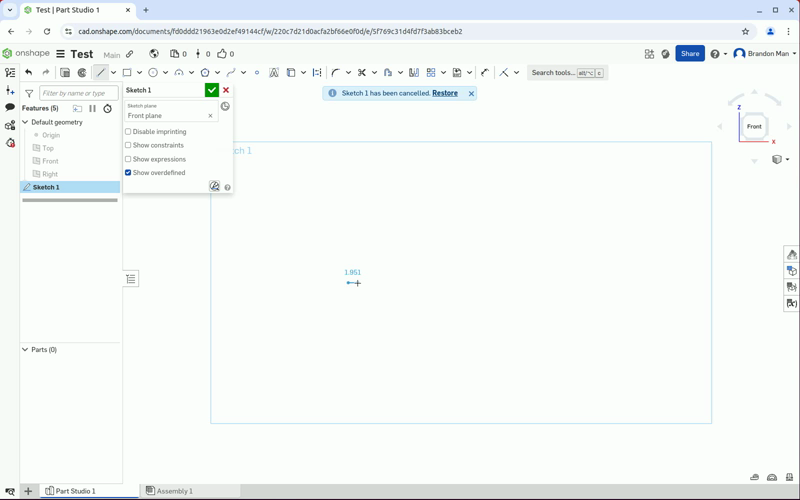
key_up(shift)
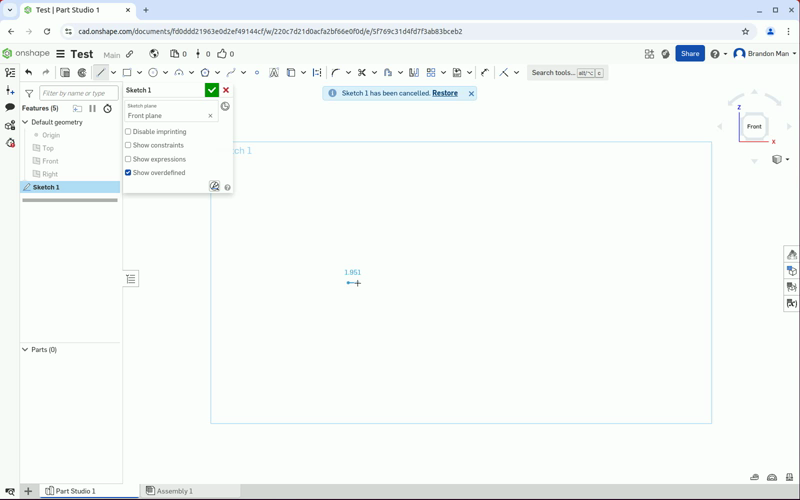
key_down(shift)
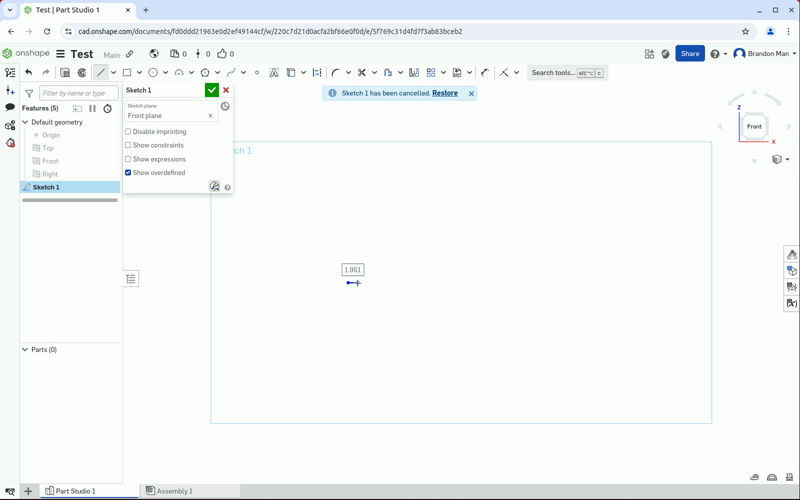
mouse_move(460, 282)
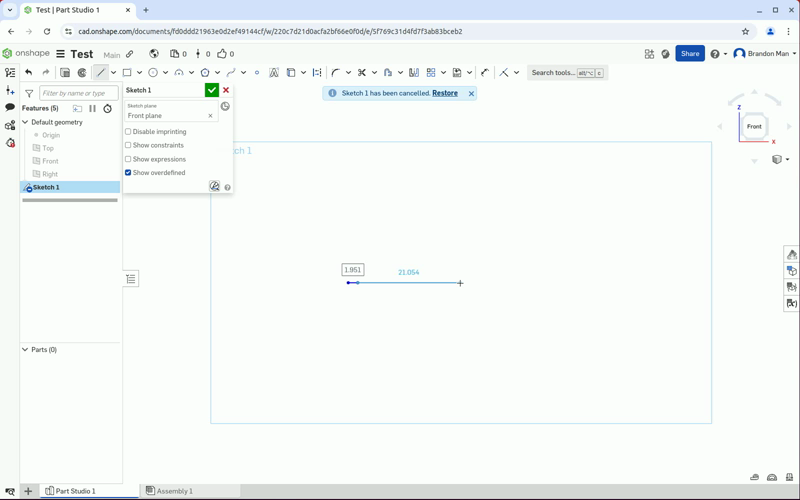
click(460, 282)
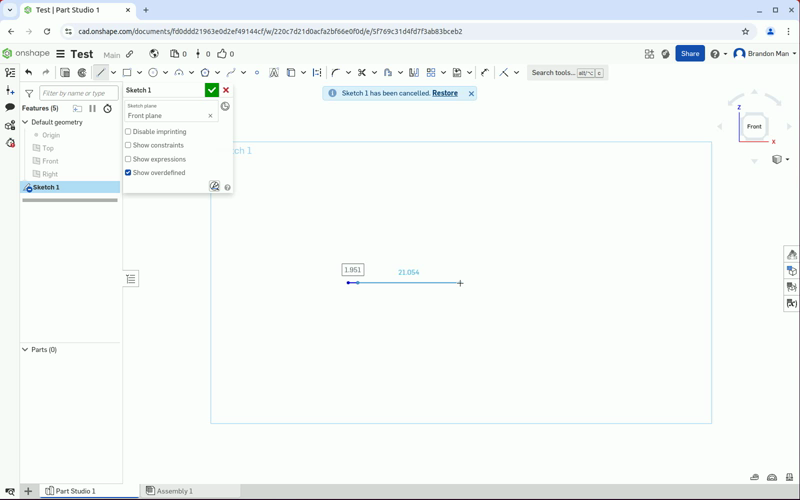
key_up(shift)
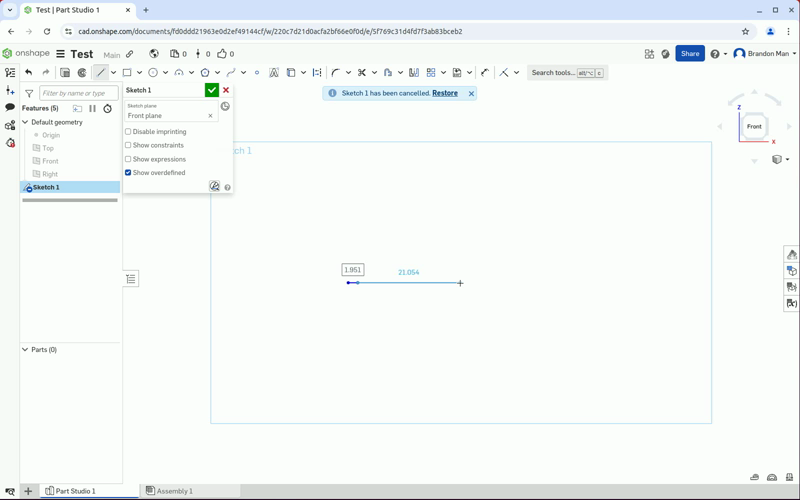
key_down(shift)
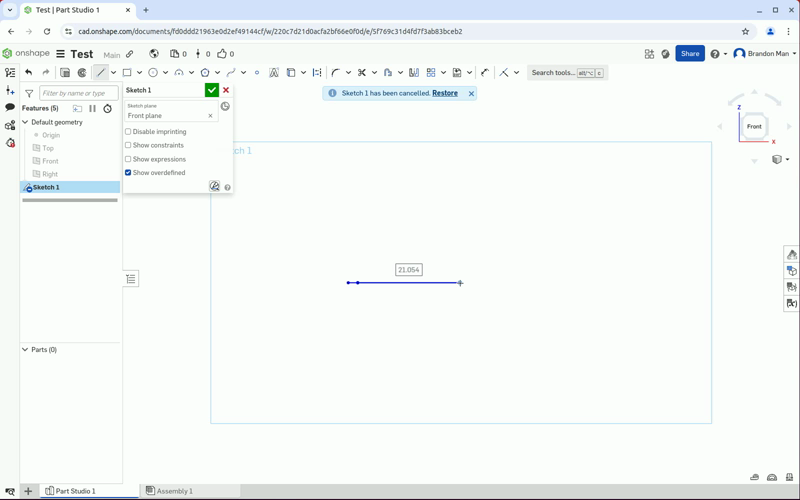
mouse_move(525, 282)
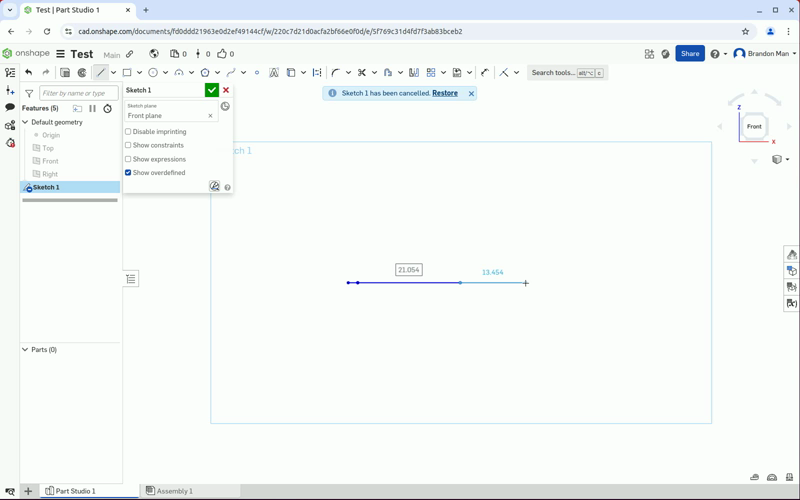
click(525, 282)
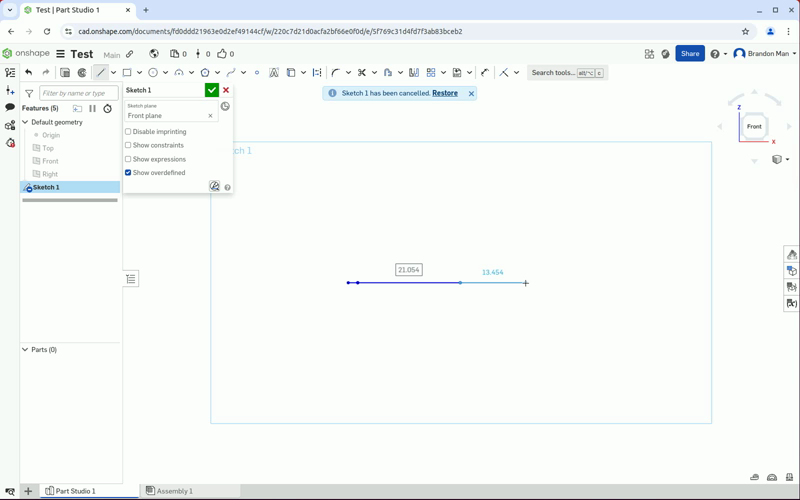
key_up(shift)
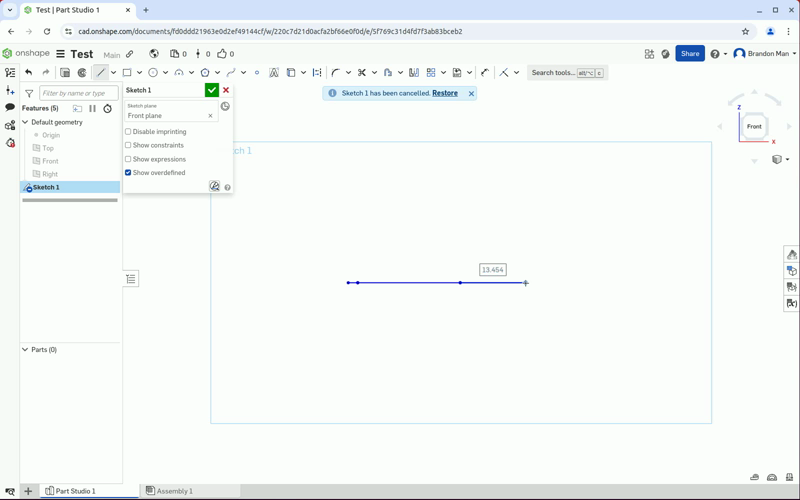
key_down(shift)
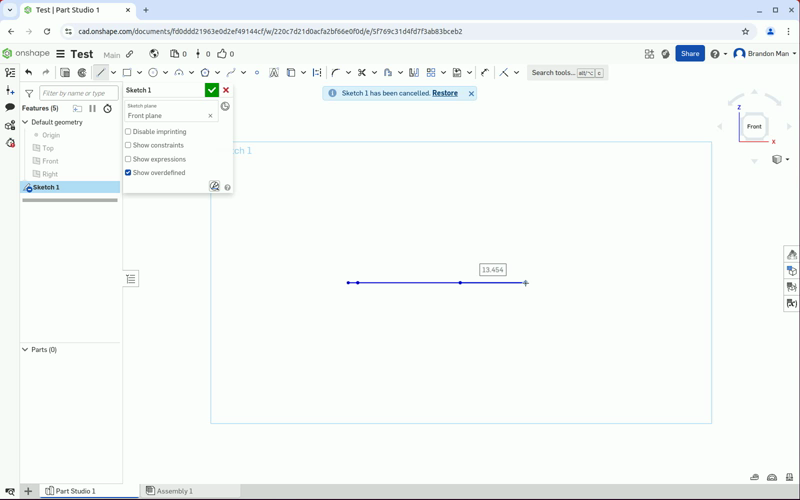
mouse_move(555, 282)
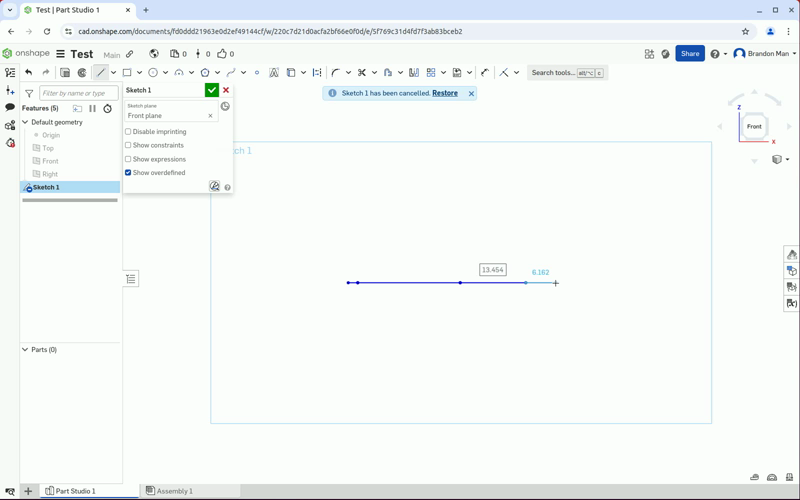
mouse_move(525, 245)
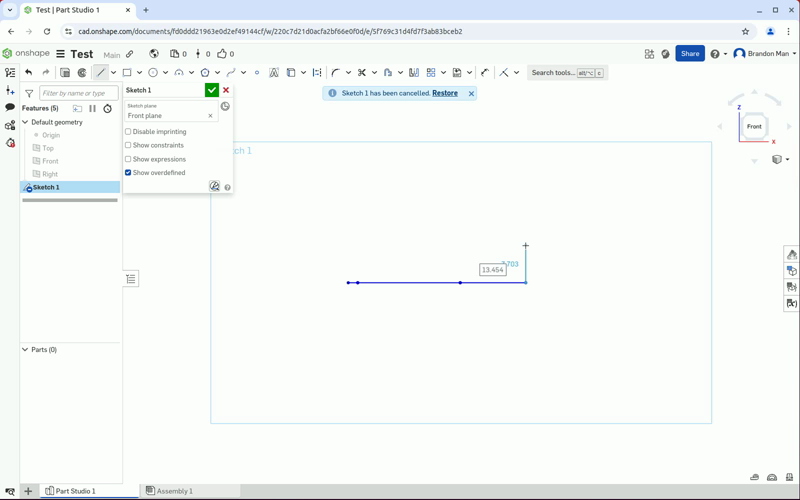
click(525, 245)
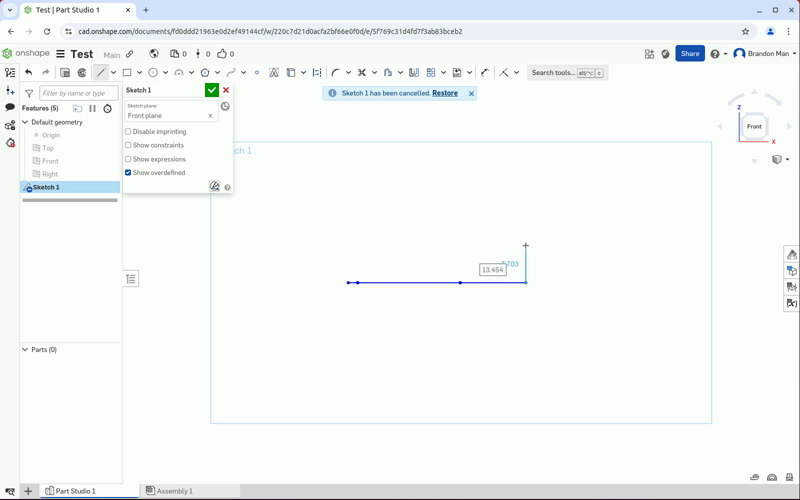
key_up(shift)
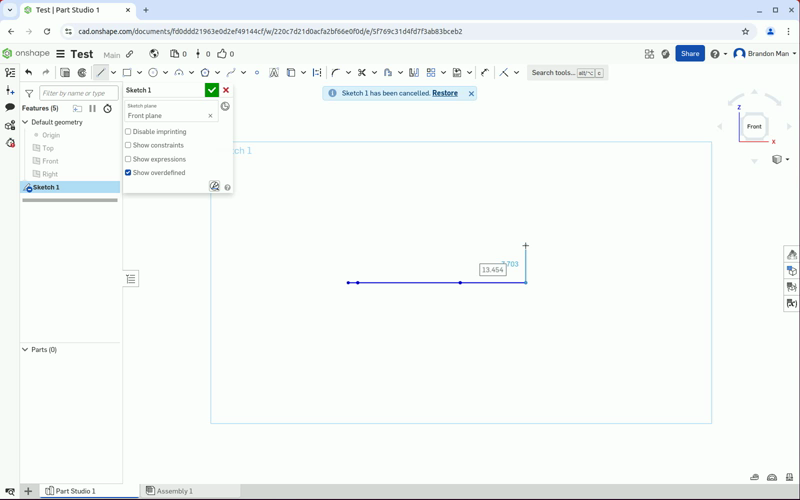
key_down(shift)
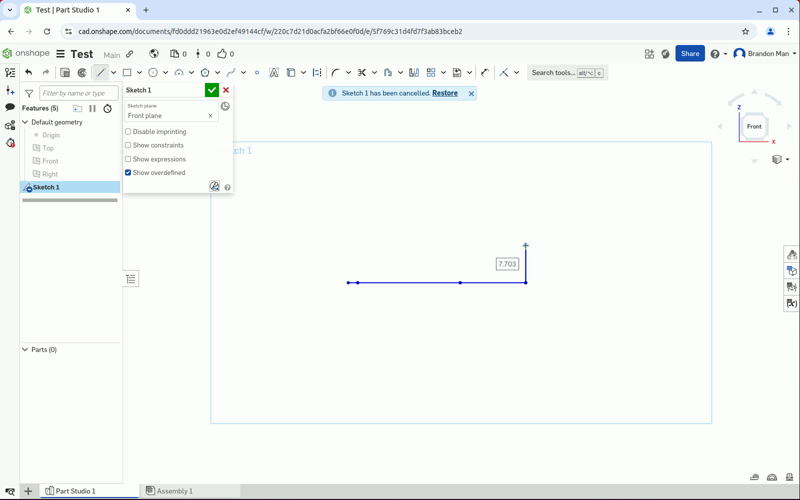
mouse_move(555, 245)
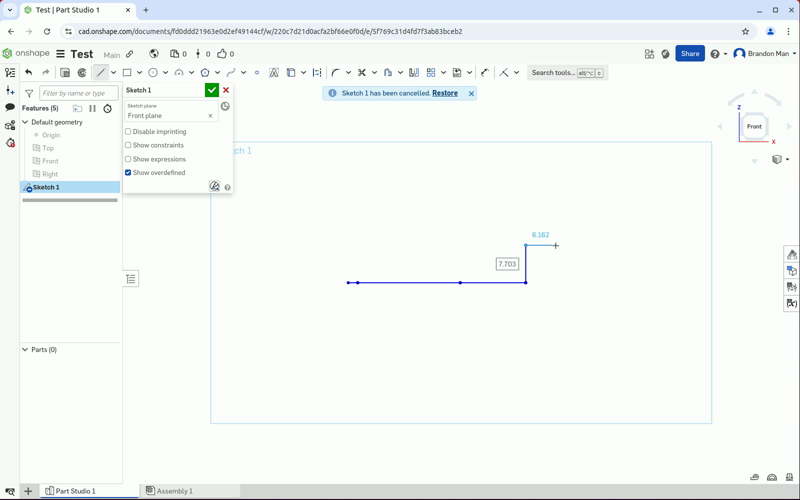
mouse_move(497, 245)
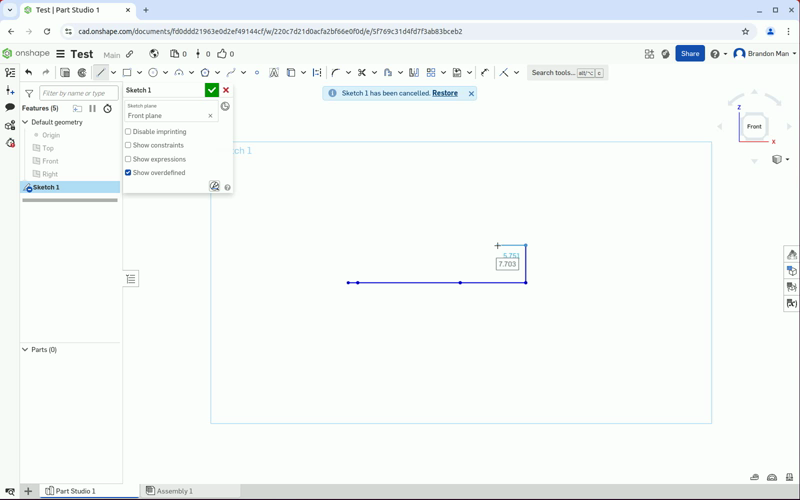
click(497, 245)
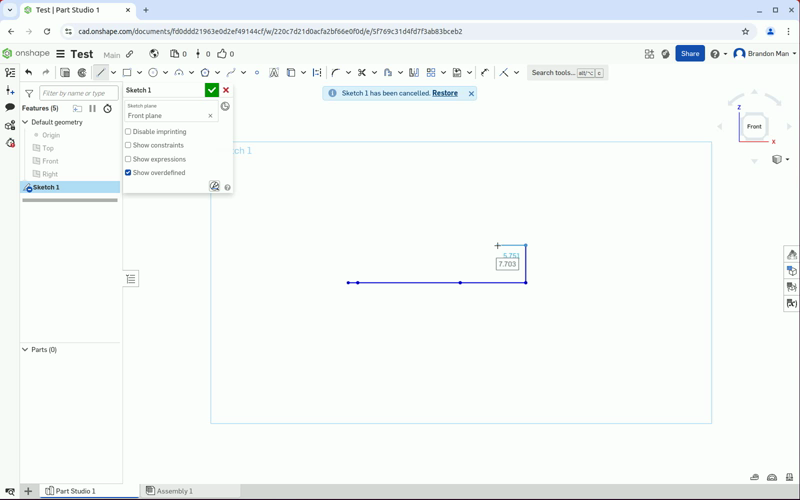
key_up(shift)
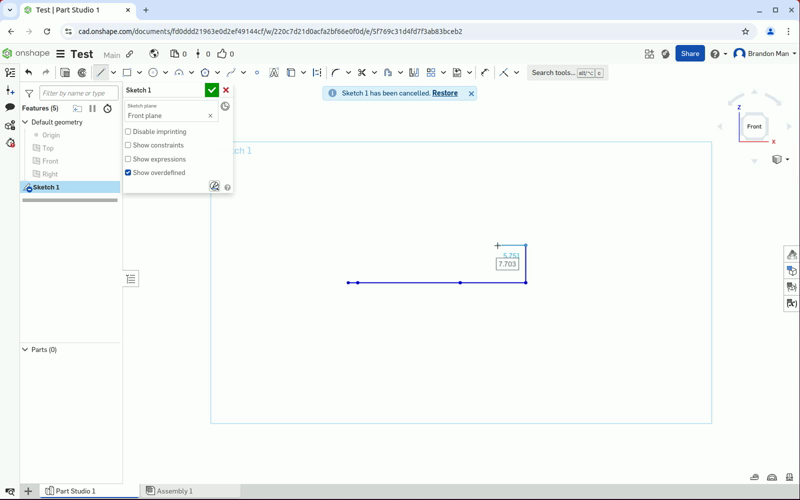
key_down(shift)
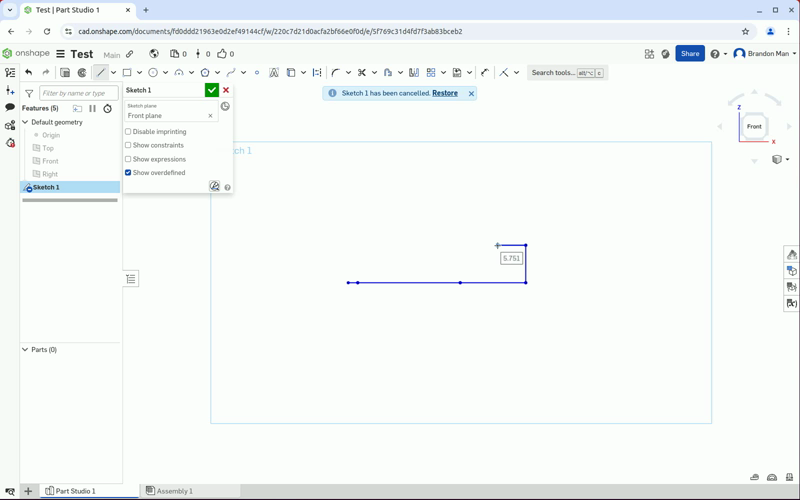
mouse_move(527, 245)
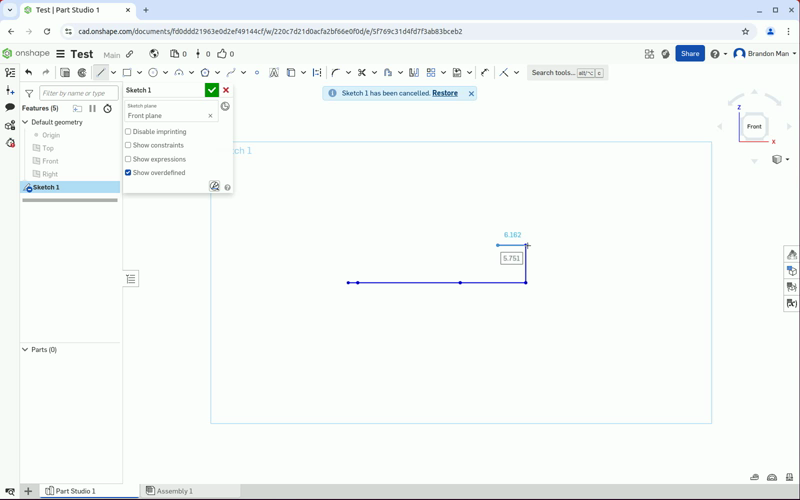
mouse_move(479, 245)
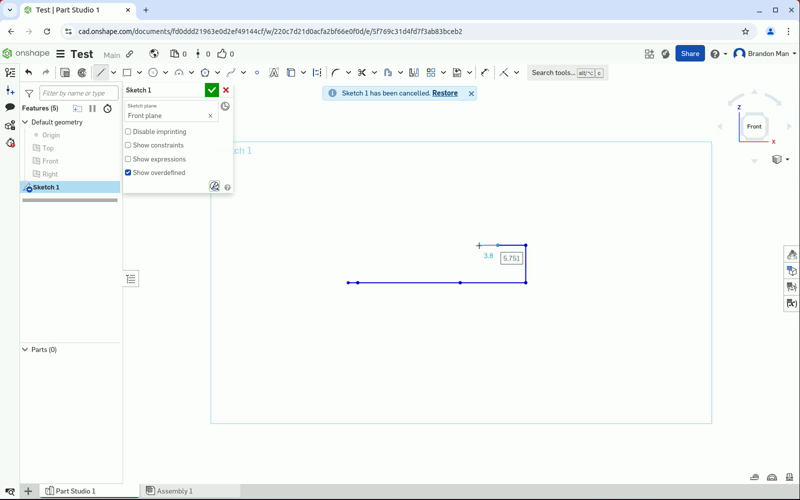
click(479, 245)
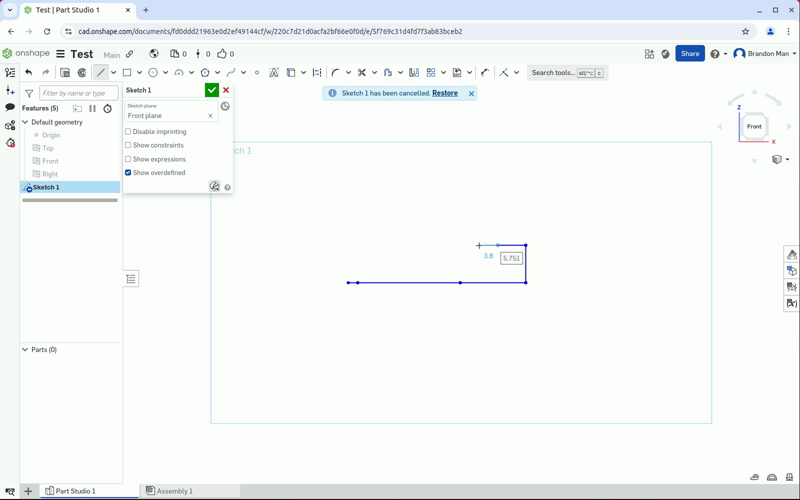
key_up(shift)
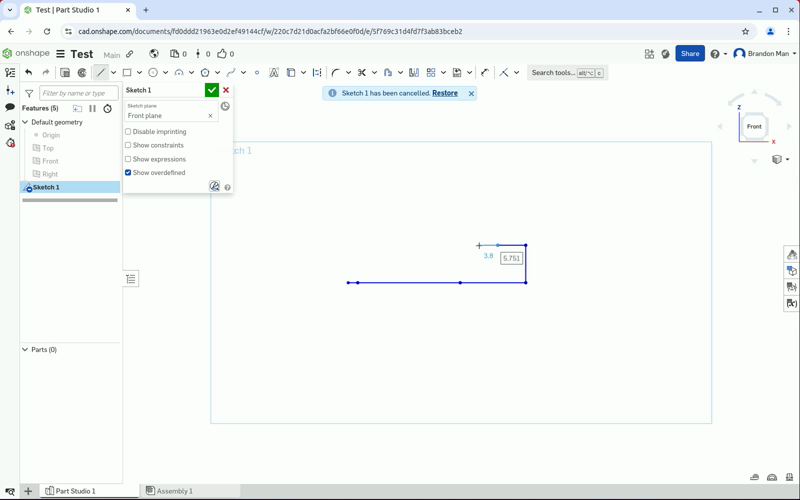
key_down(shift)
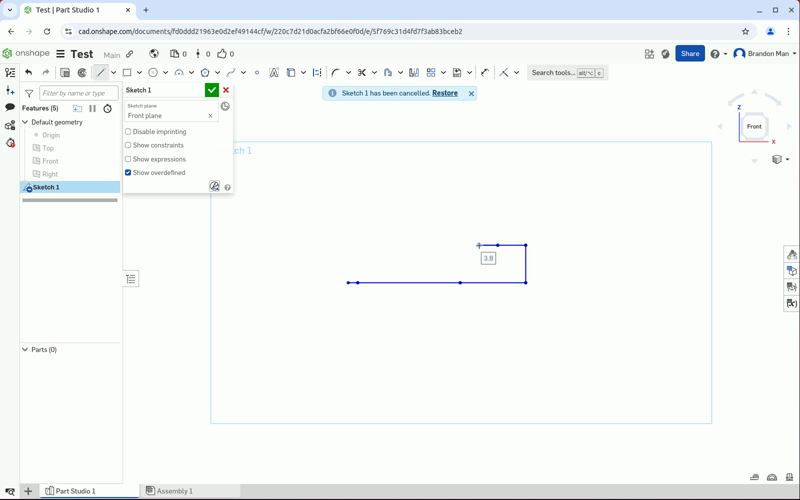
mouse_move(509, 245)
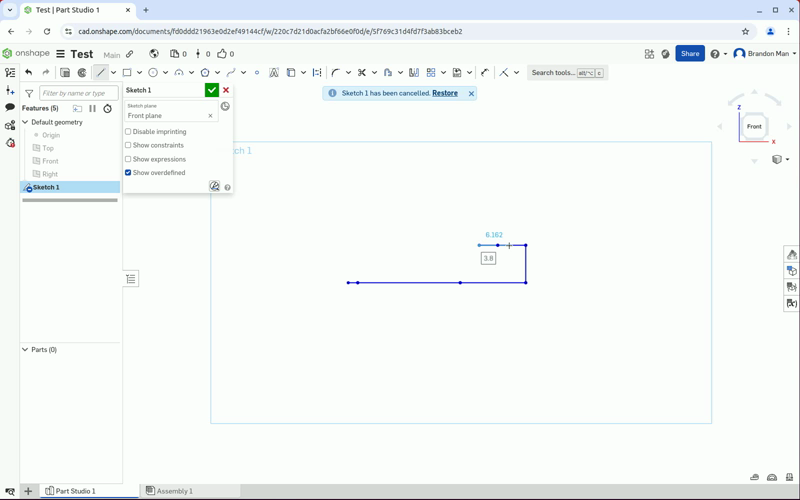
mouse_move(432, 264)
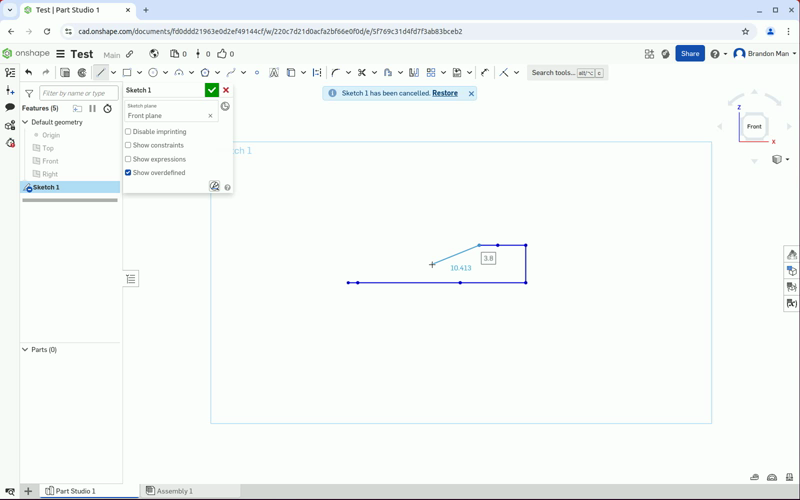
click(432, 264)
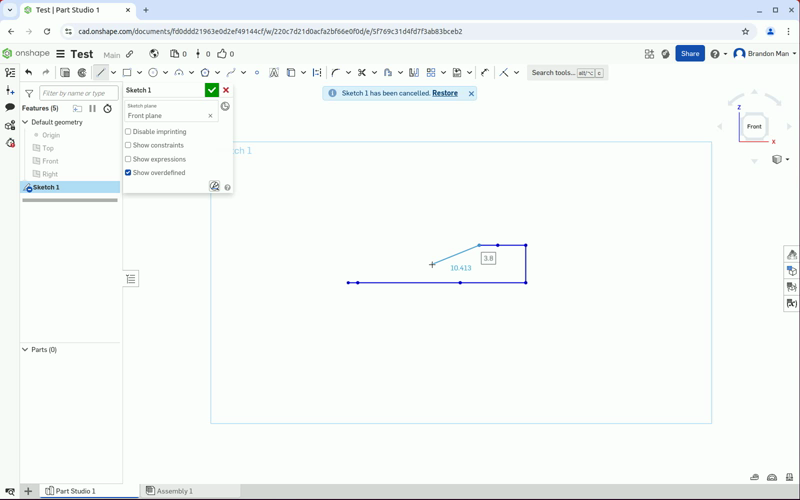
key_up(shift)
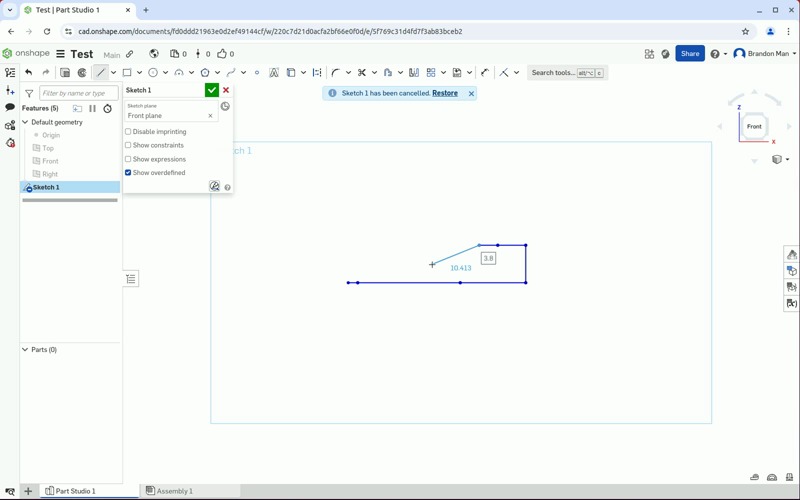
key_down(shift)
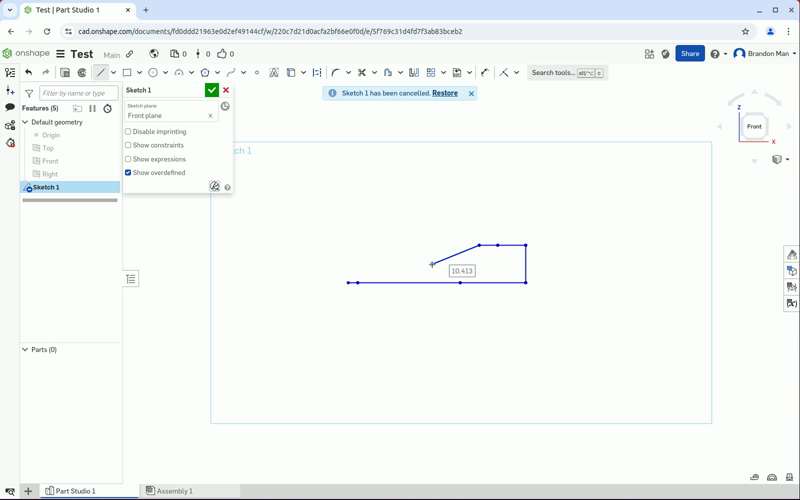
mouse_move(357, 264)
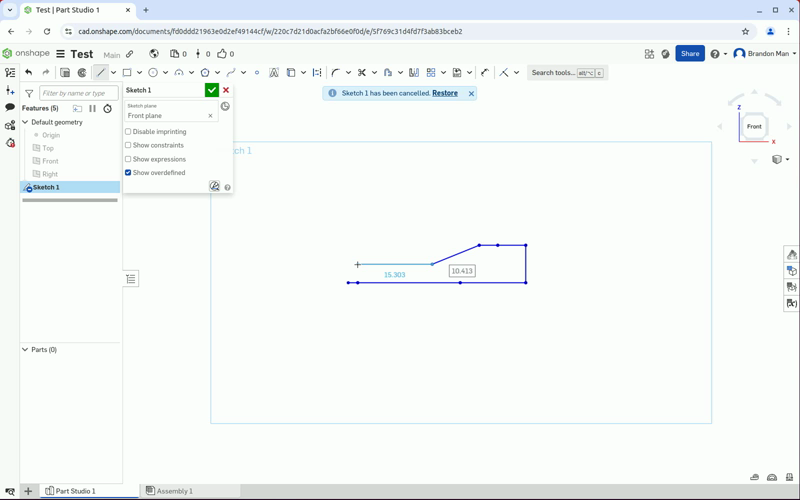
click(357, 264)
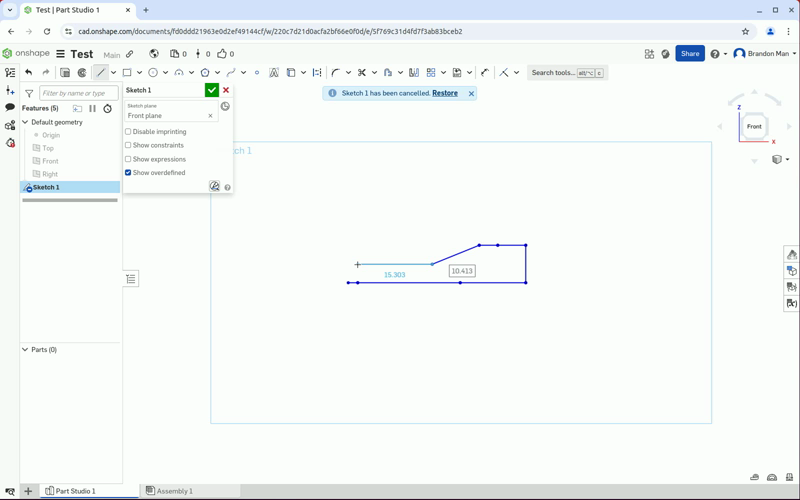
key_up(shift)
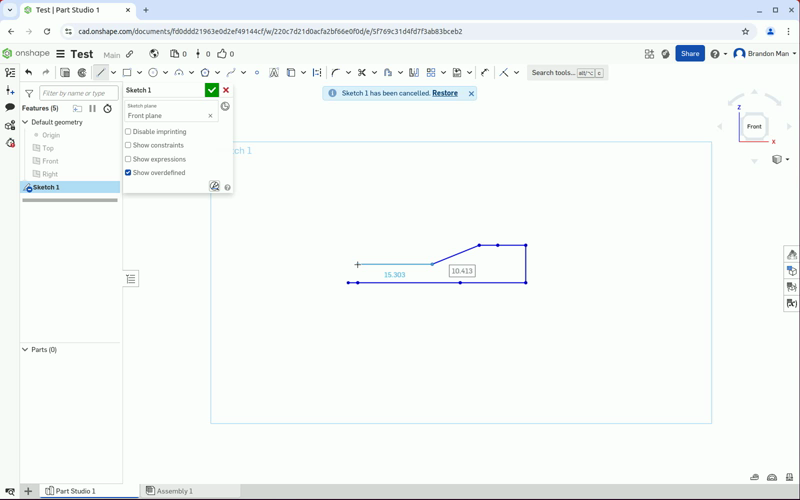
key_down(shift)
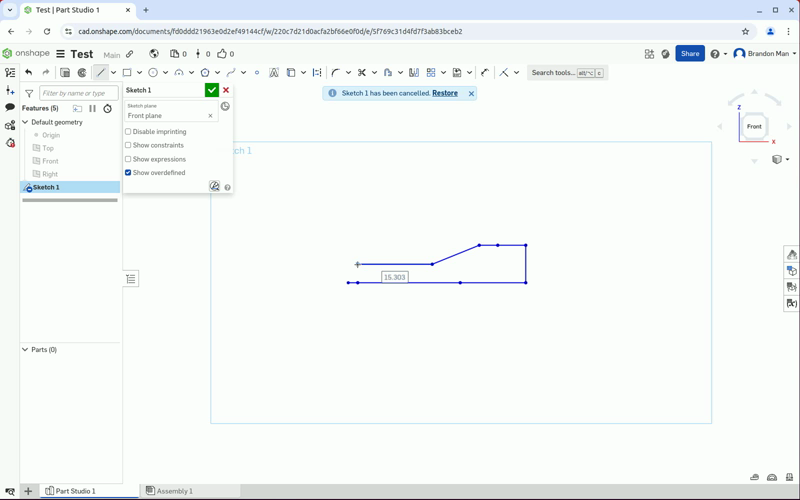
mouse_move(387, 264)
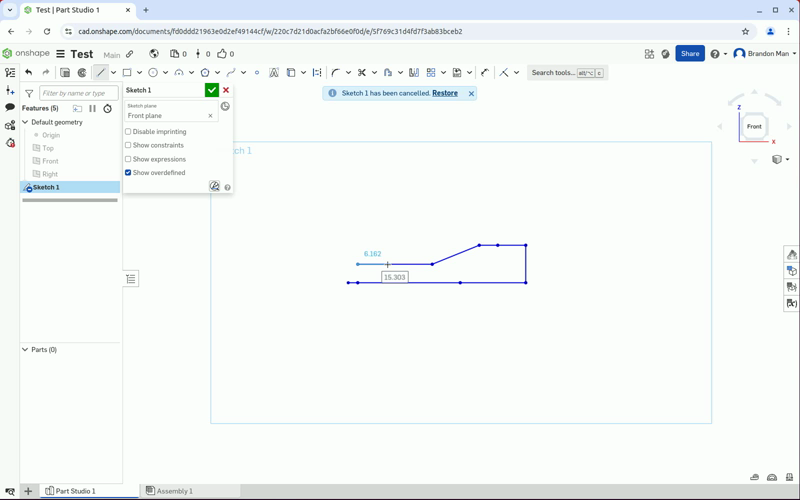
mouse_move(348, 264)
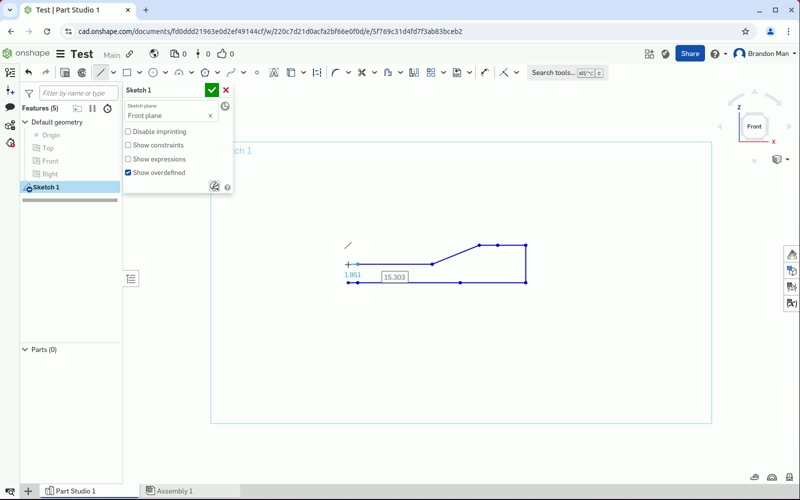
click(348, 264)
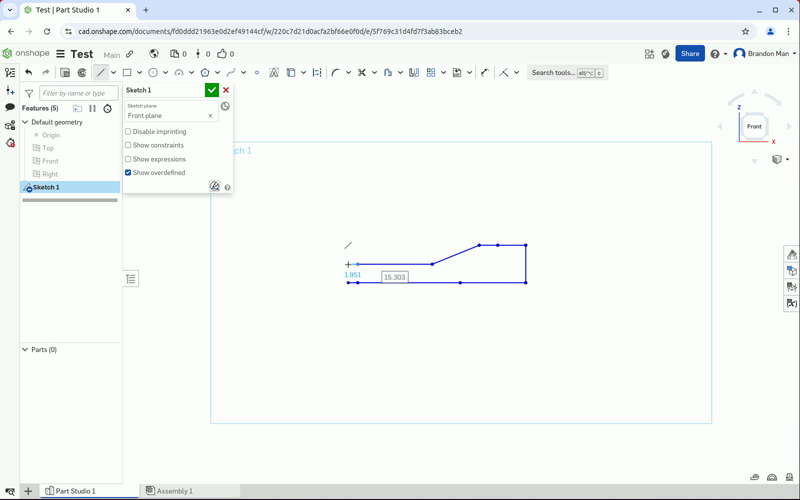
key_up(shift)
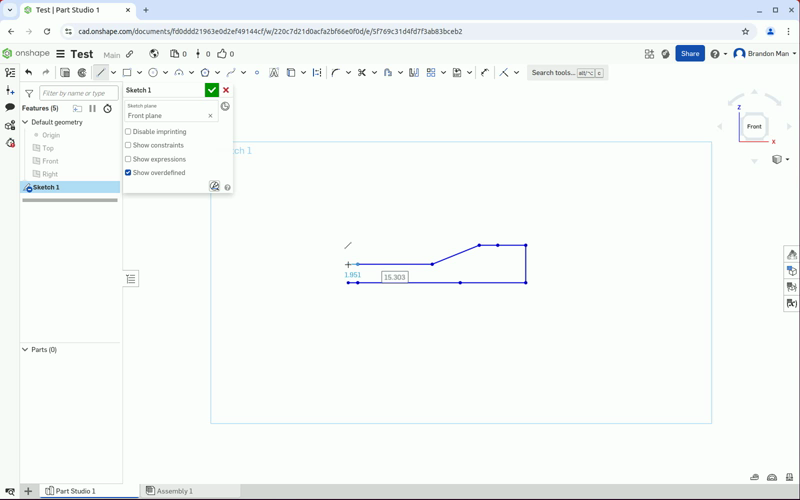
mouse_move(378, 264)
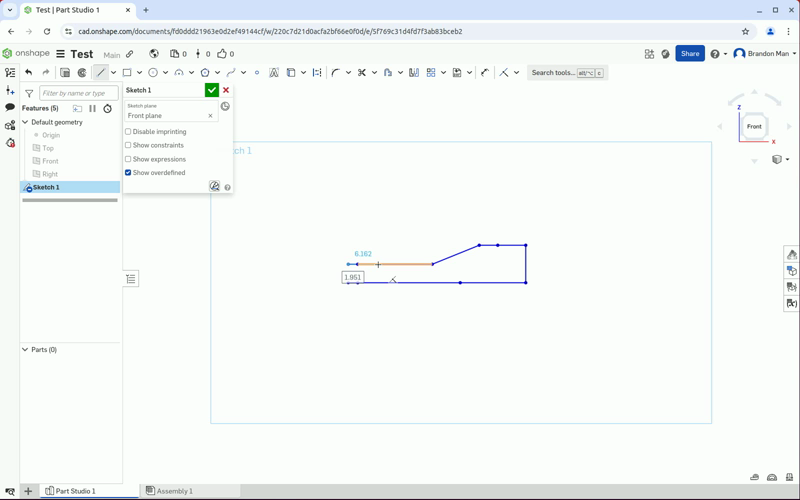
key_down(shift)
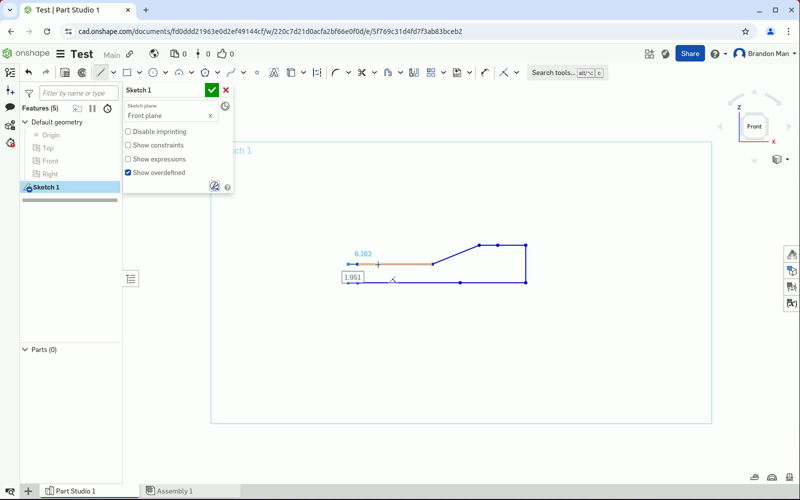
mouse_move(348, 282)
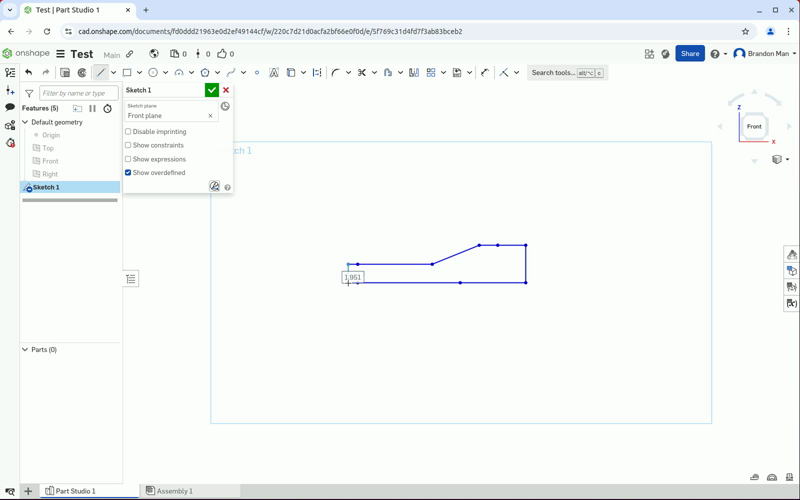
key_up(shift)
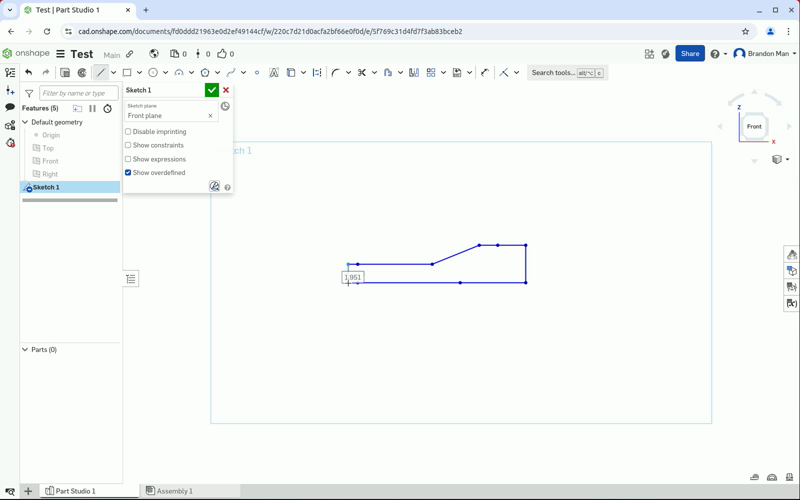
click(348, 282)
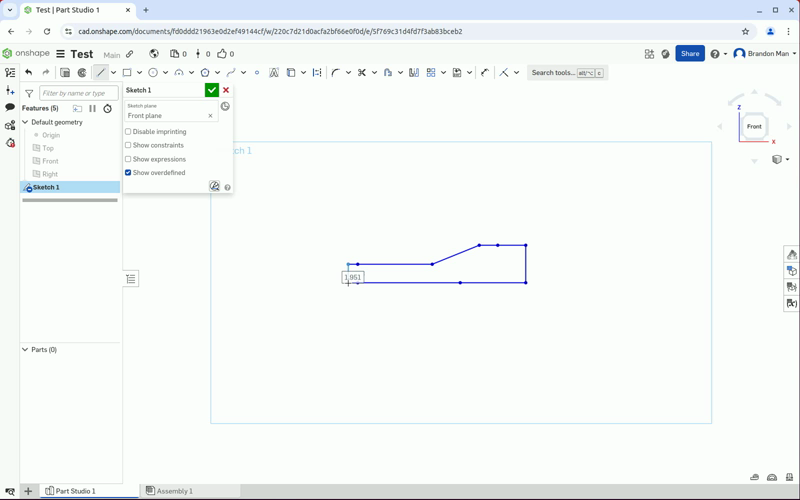
key(esc)
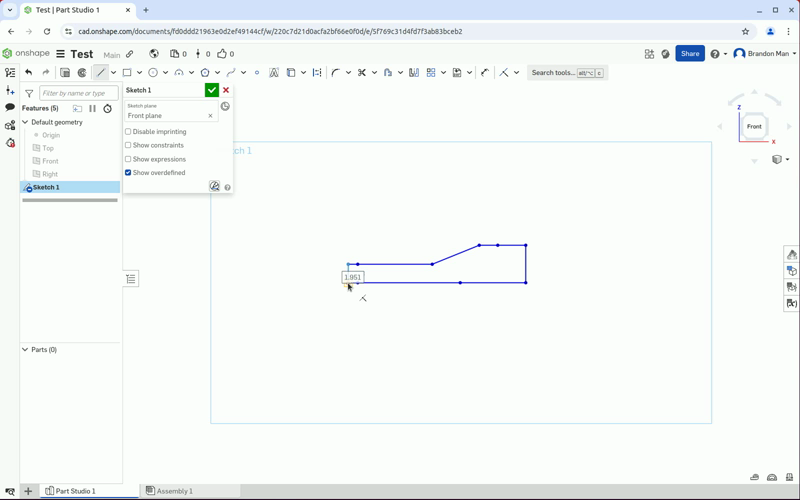
key(c)
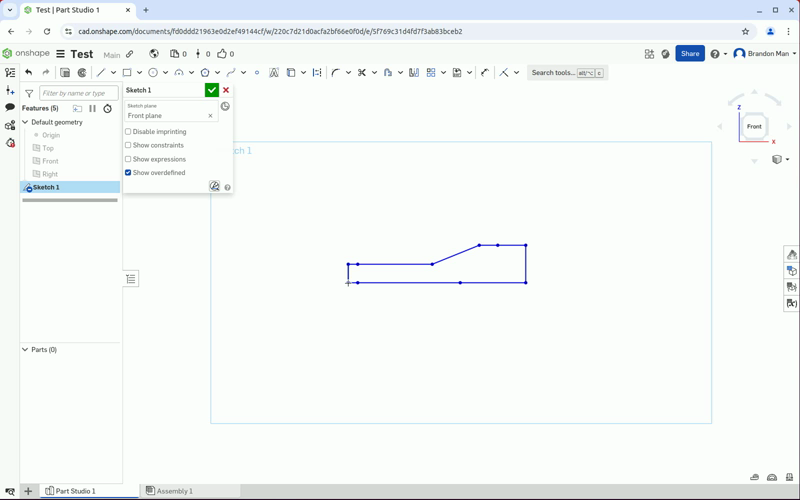
key_down(shift)
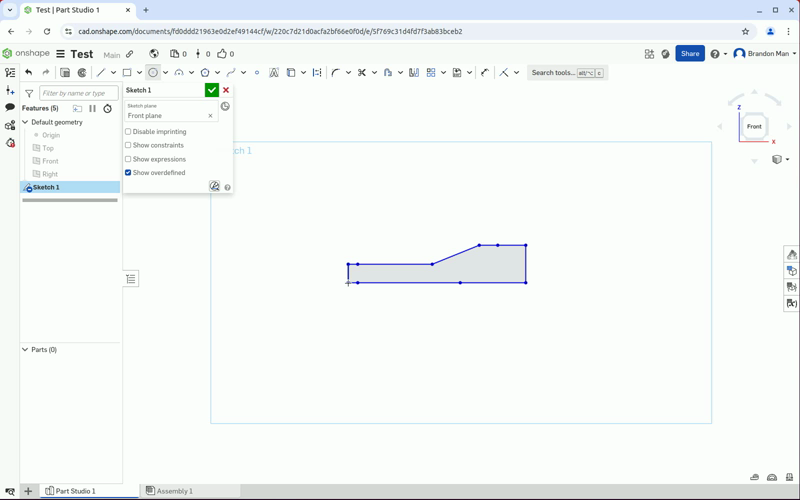
mouse_move(351, 273)
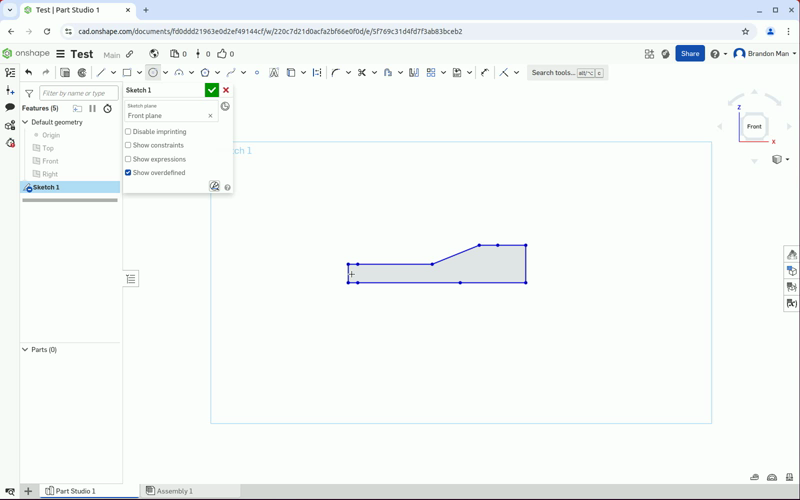
click(351, 273)
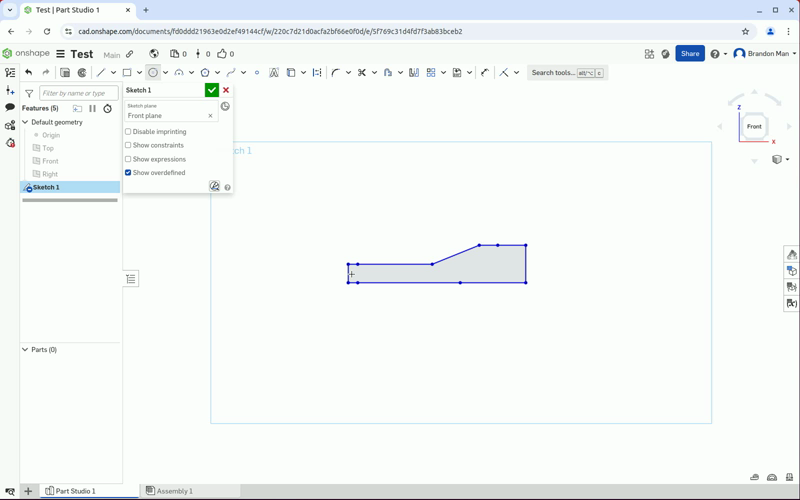
key_up(shift)
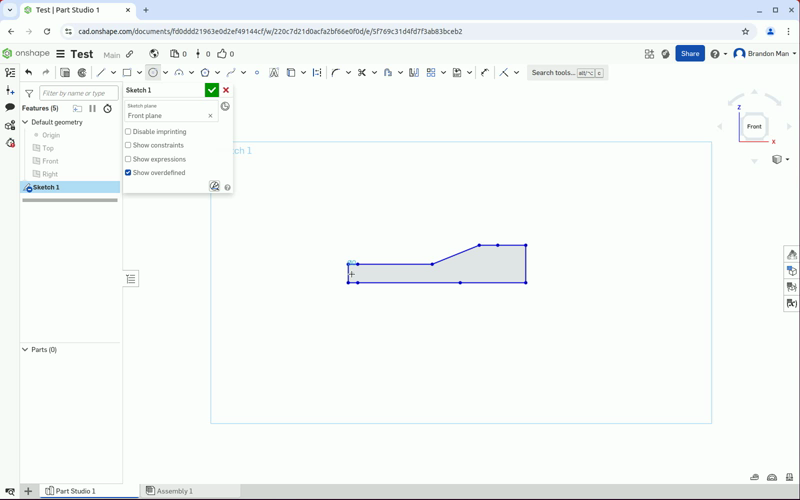
mouse_move(353, 273)
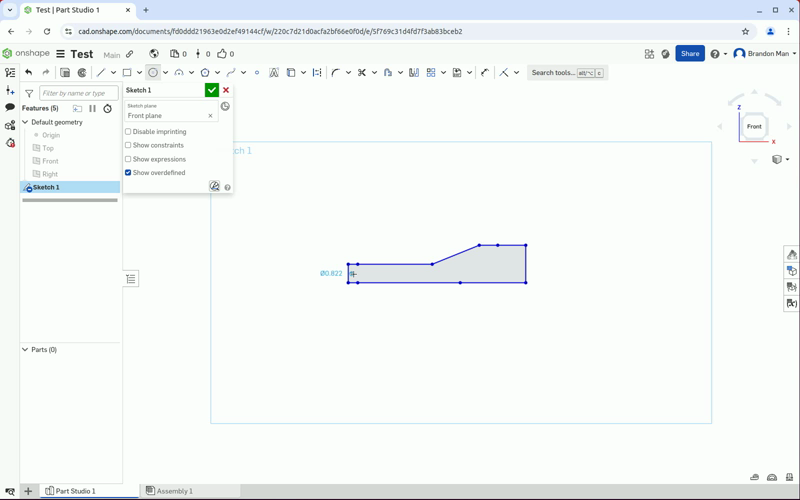
scroll(6)
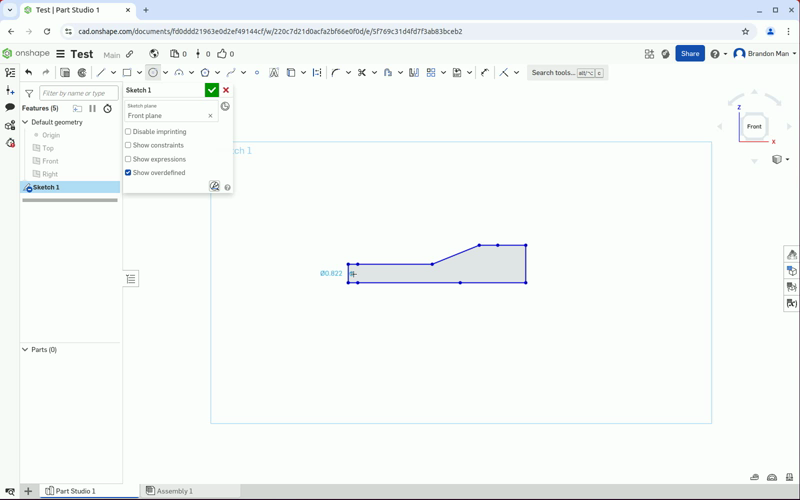
scroll(6)
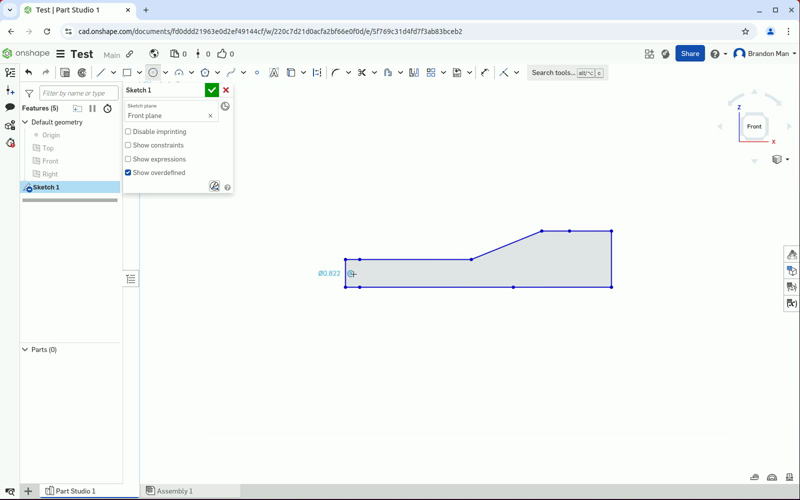
scroll(6)
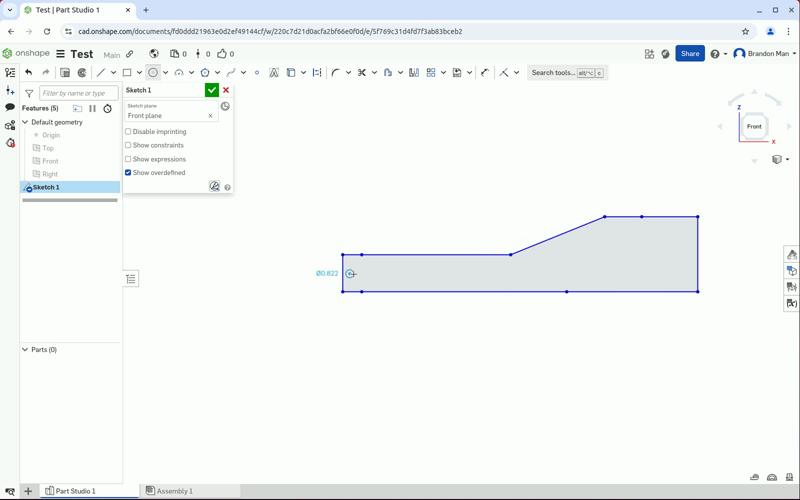
scroll(6)
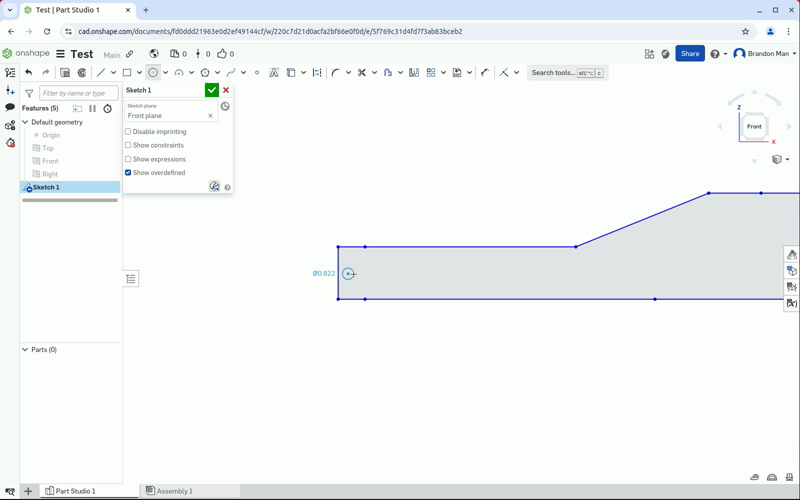
scroll(6)
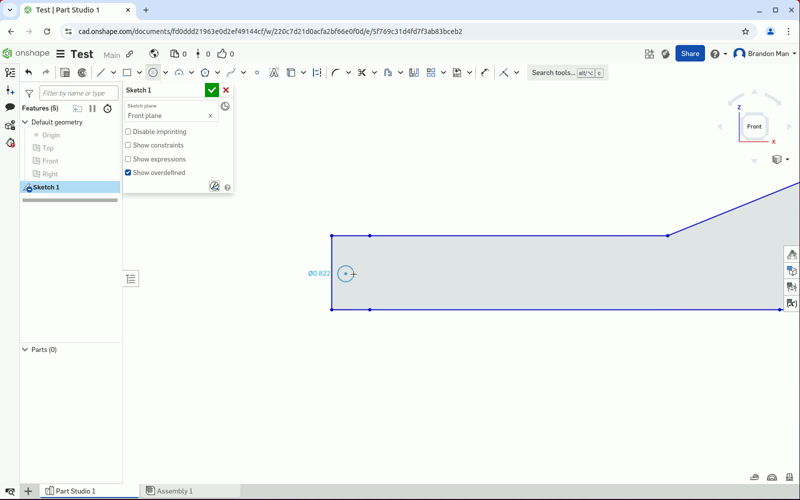
scroll(6)
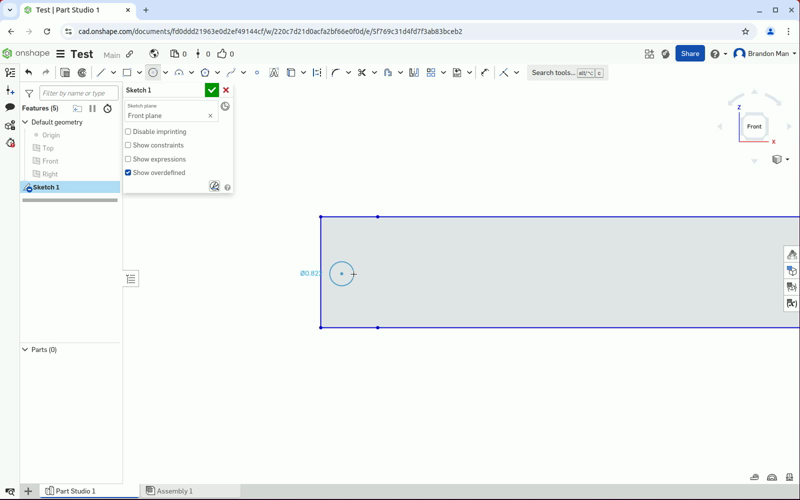
scroll(6)
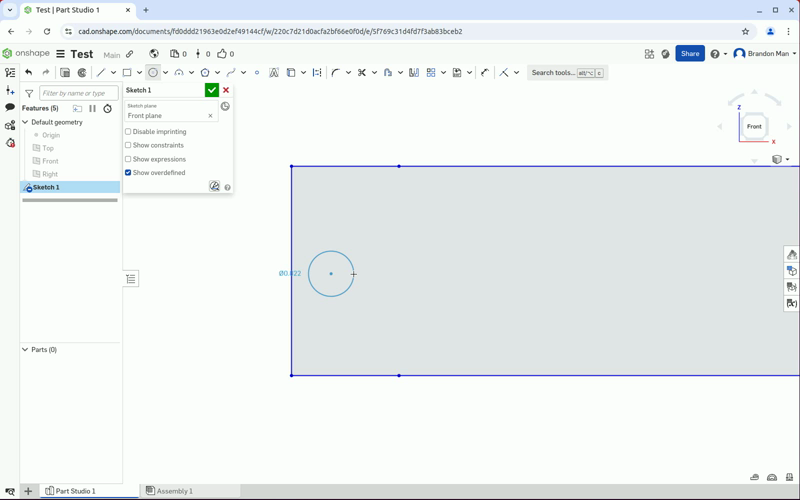
click(353, 273)
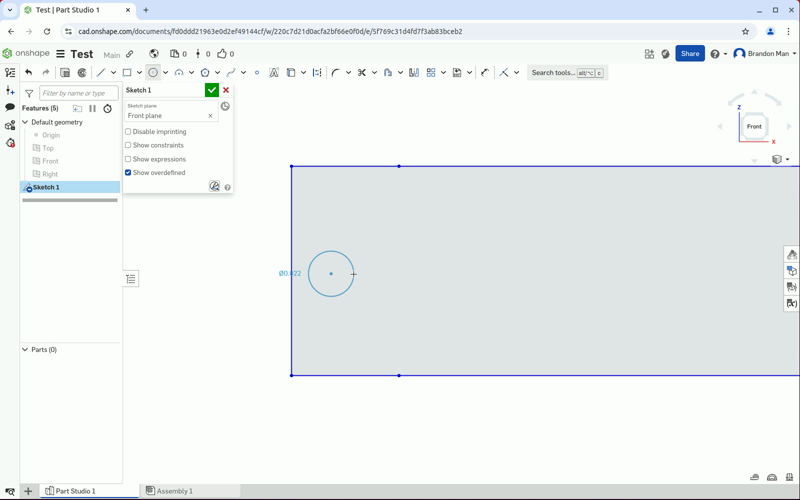
scroll(-6)
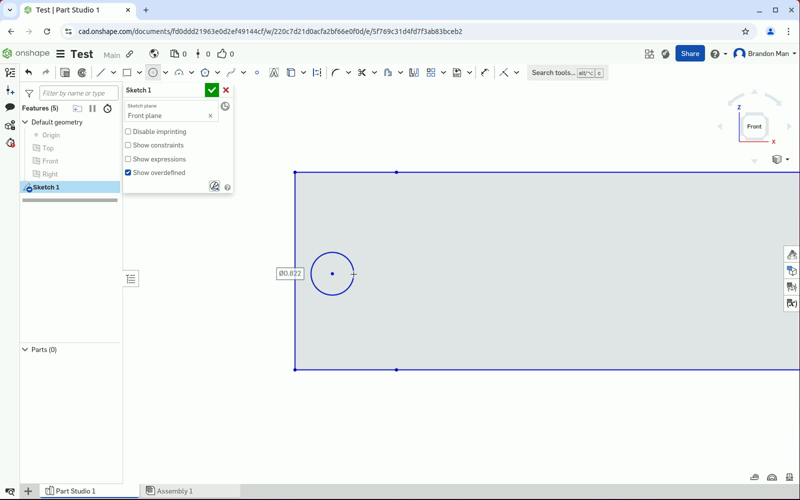
scroll(-6)
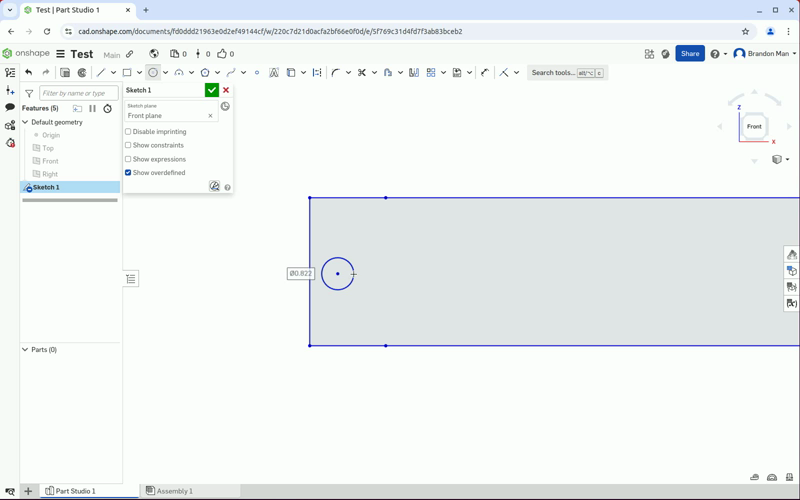
scroll(-6)
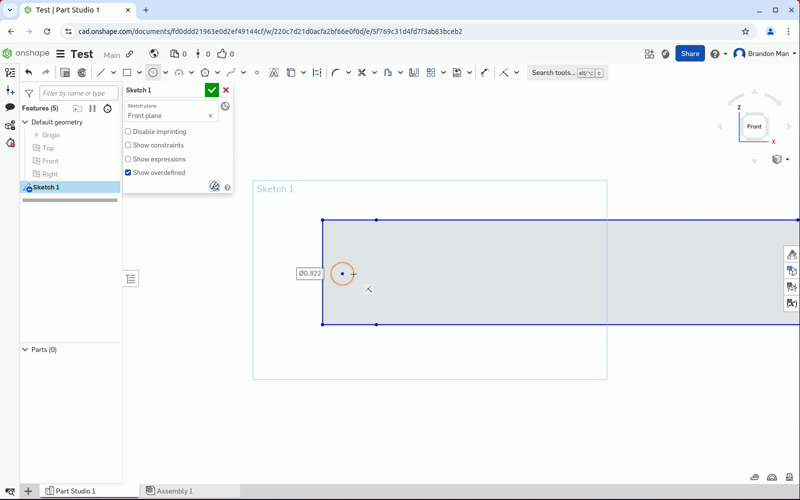
scroll(-6)
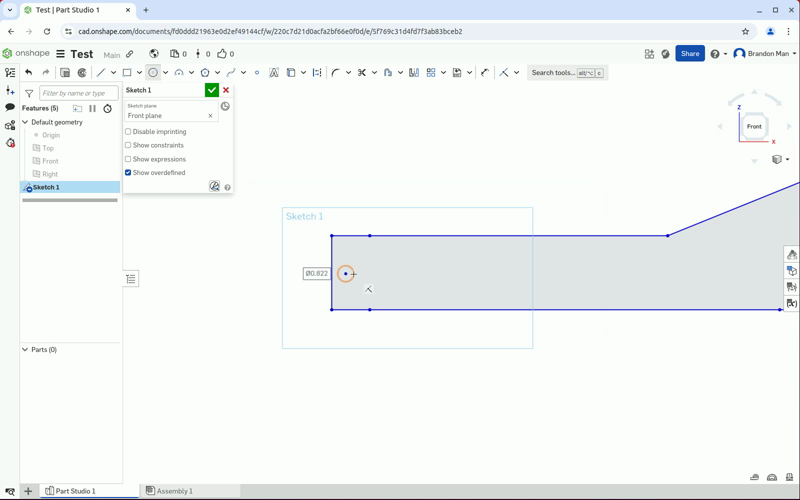
scroll(-6)
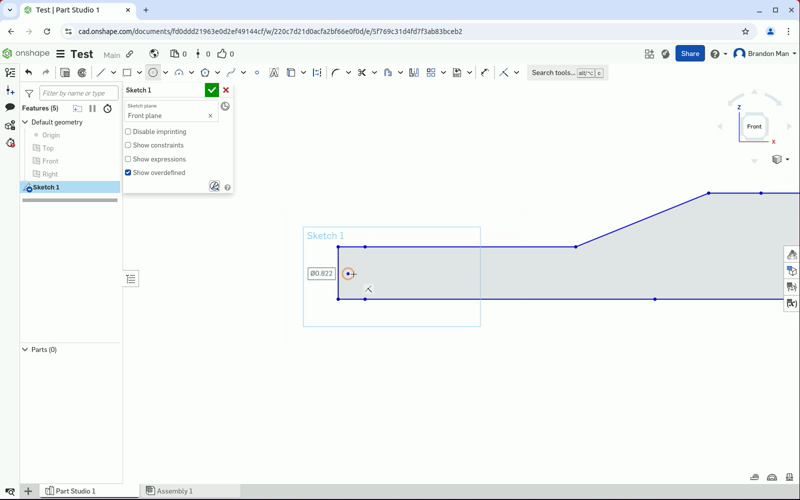
scroll(-6)
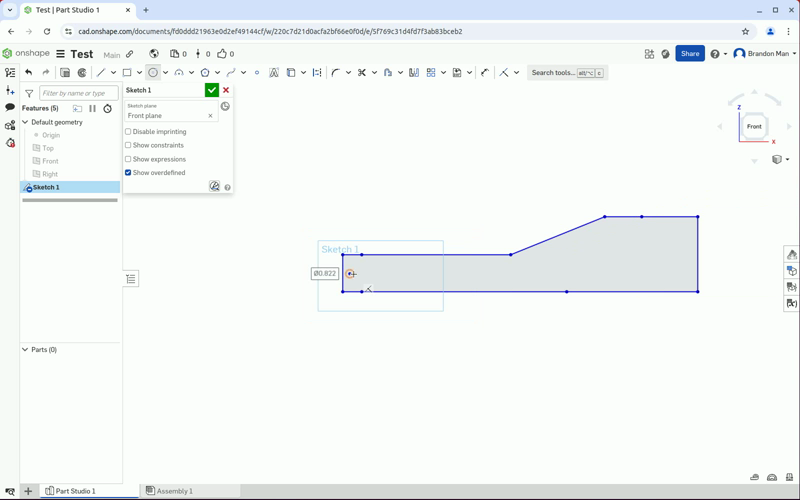
scroll(-6)
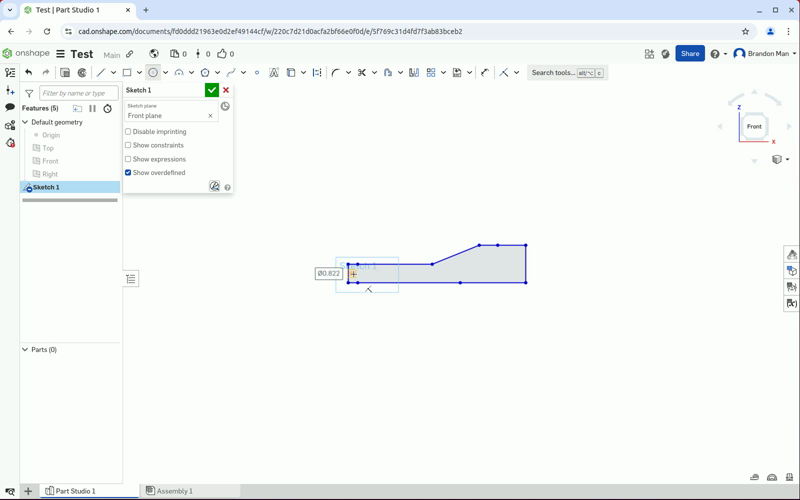
key(esc)
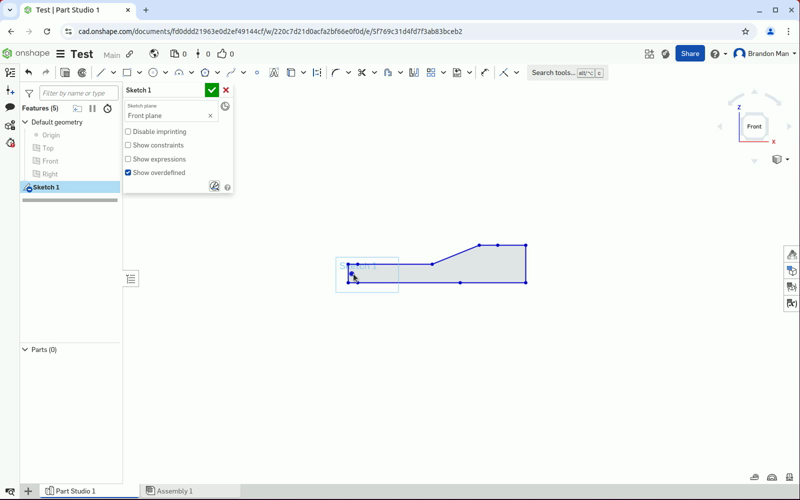
key(c)
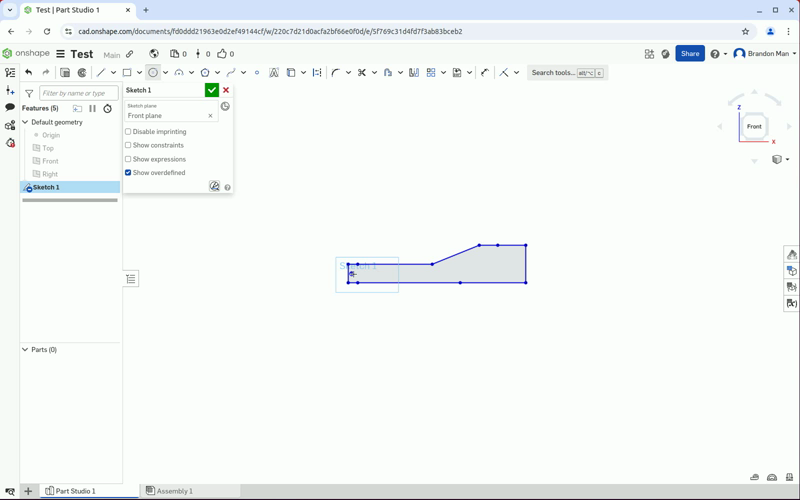
key_down(shift)
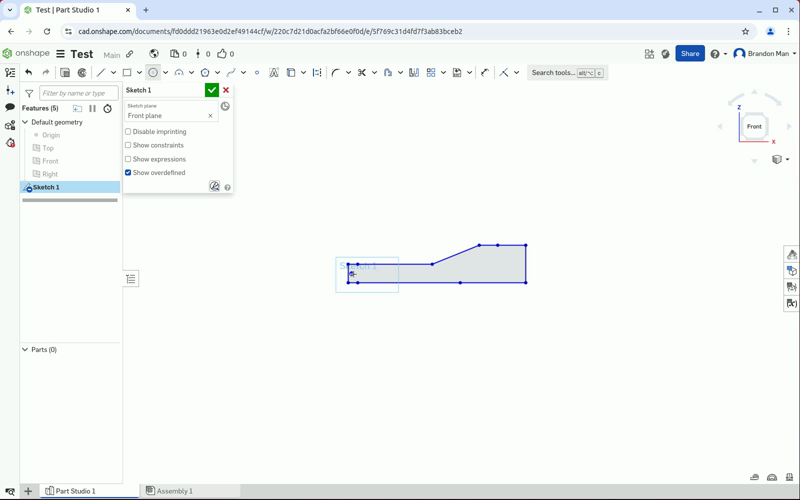
mouse_move(516, 277)
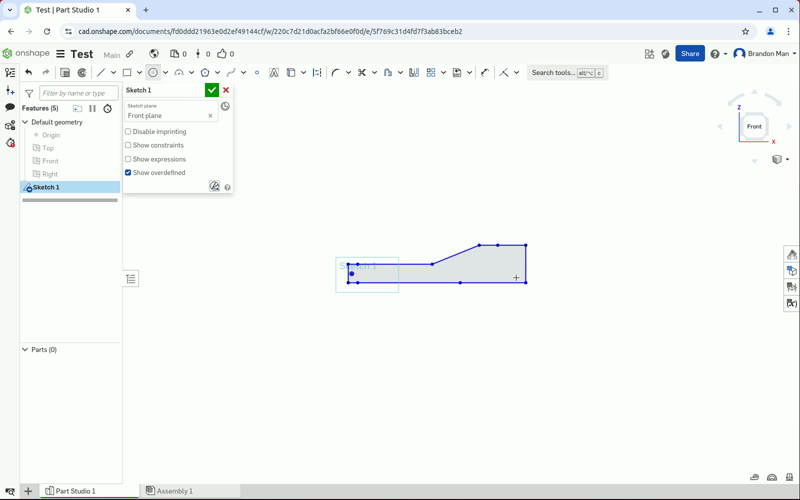
click(516, 277)
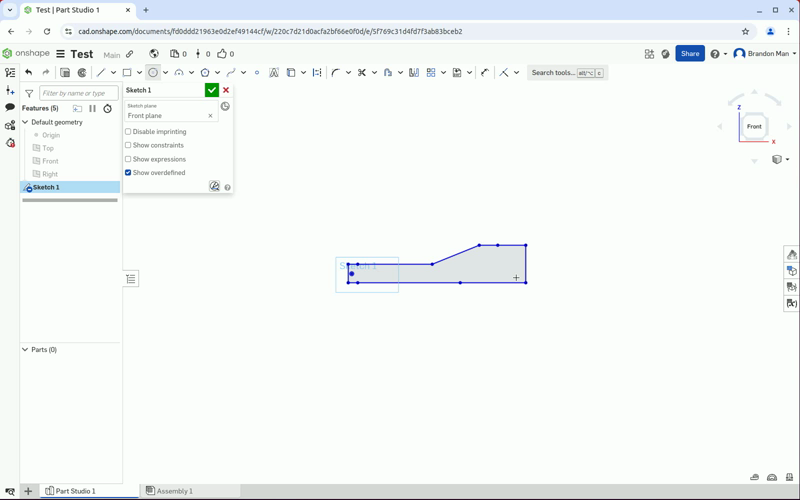
key_up(shift)
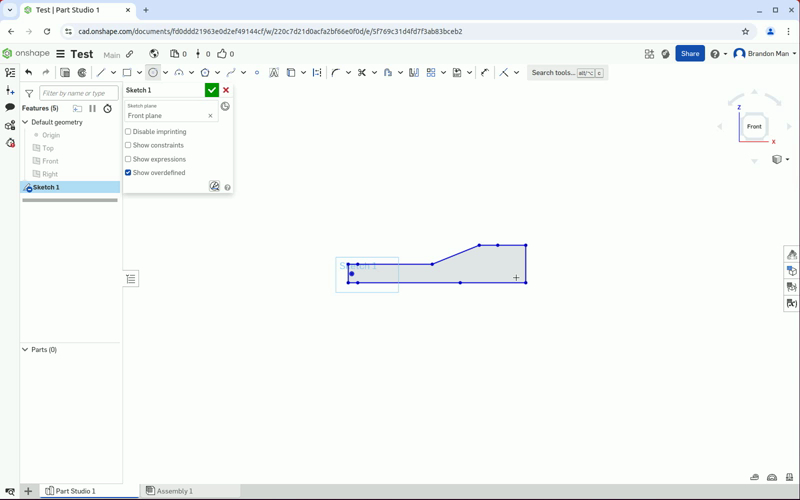
mouse_move(519, 277)
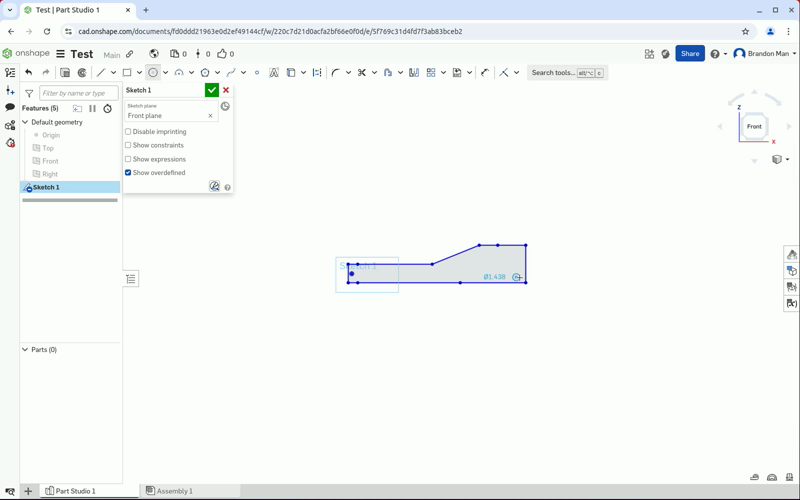
click(519, 277)
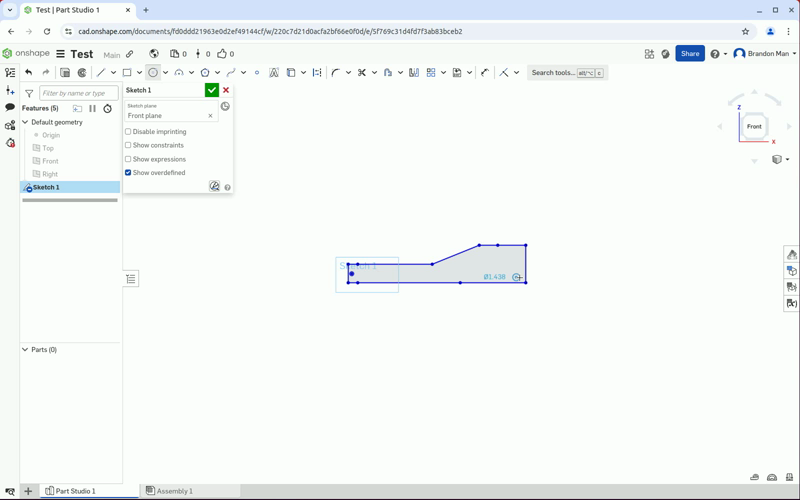
key(esc)
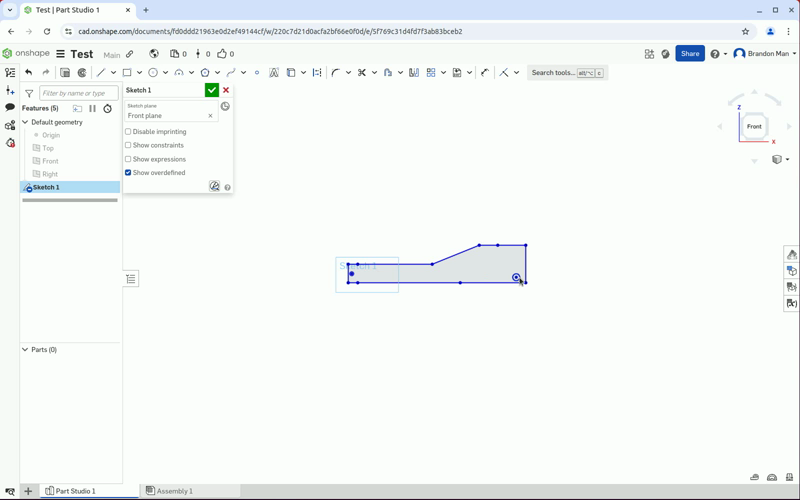
mouse_move(480, 275)
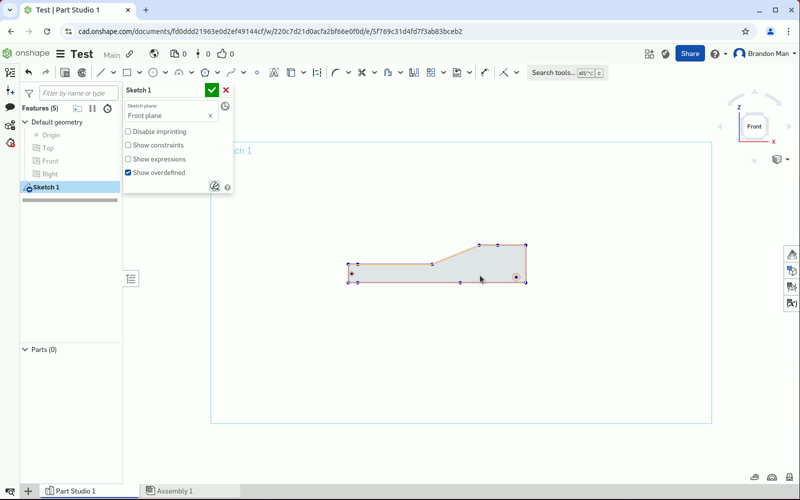
click(480, 275)
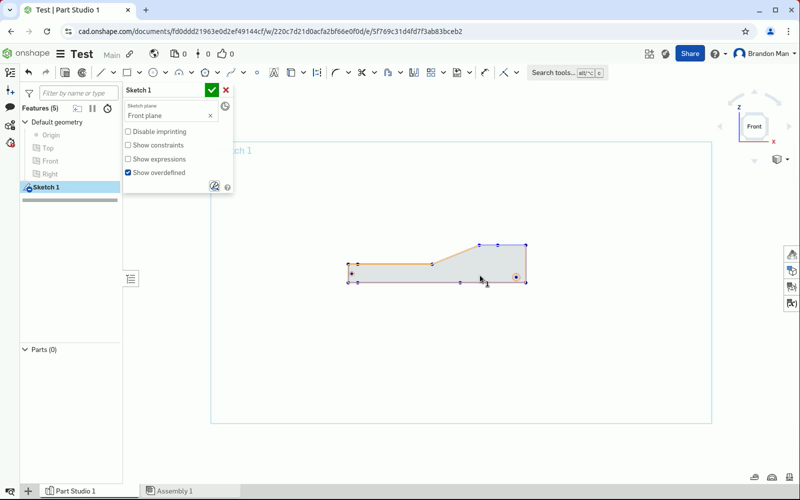
mouse_move(73, 352)
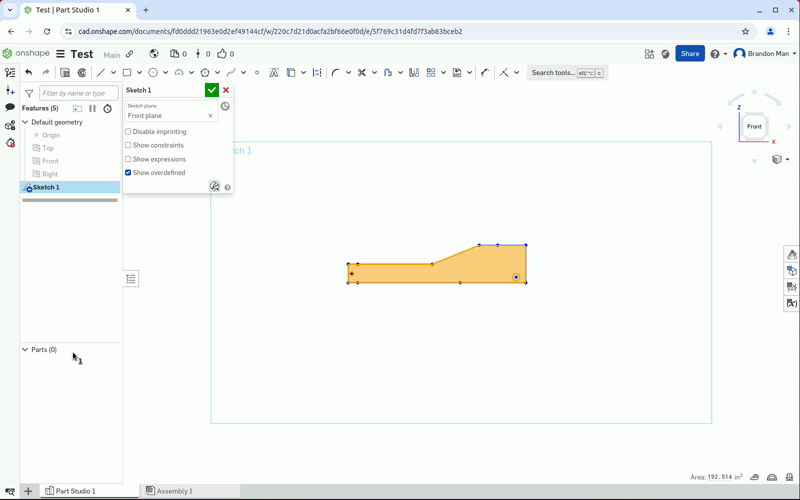
key(shift+y)
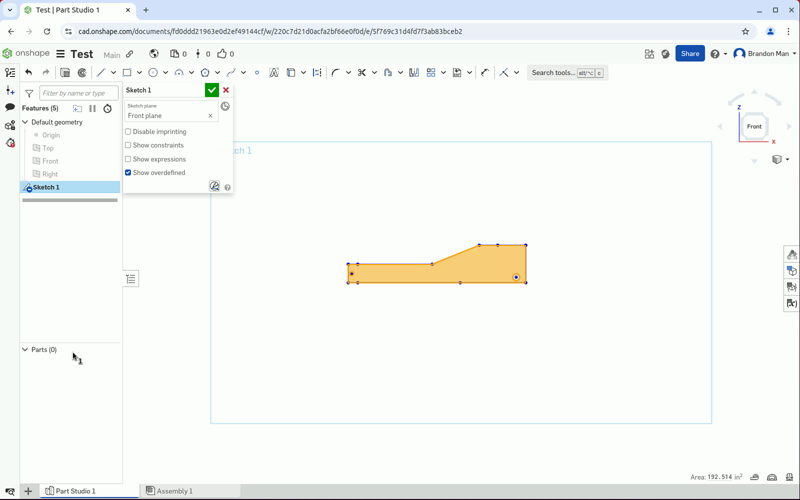
key(shift+e)
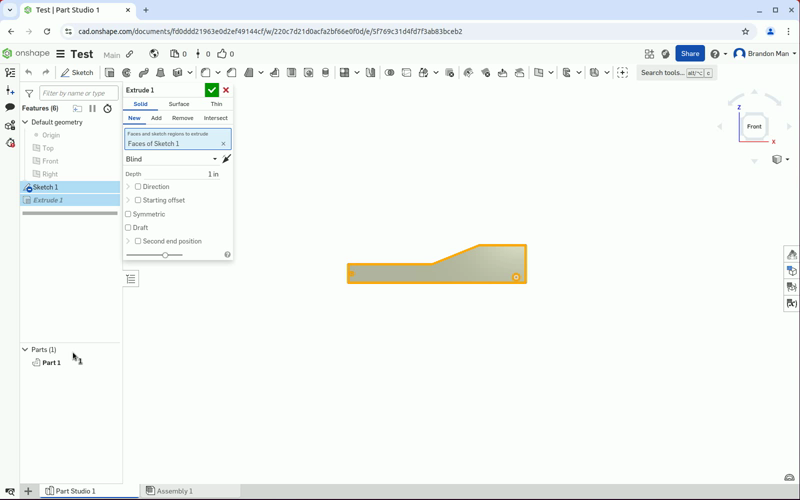
mouse_move(143, 106)
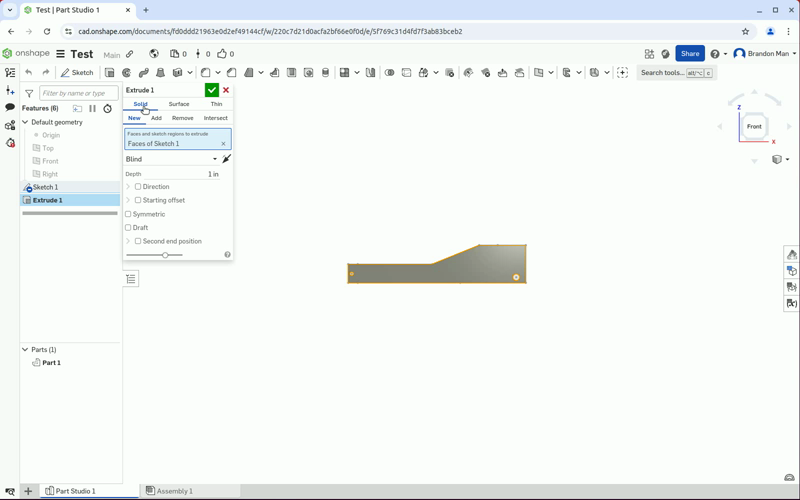
click(143, 106)
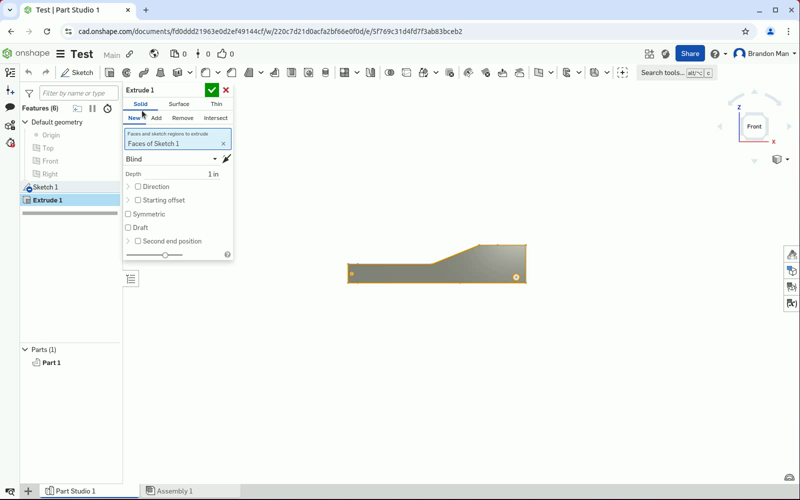
mouse_move(137, 120)
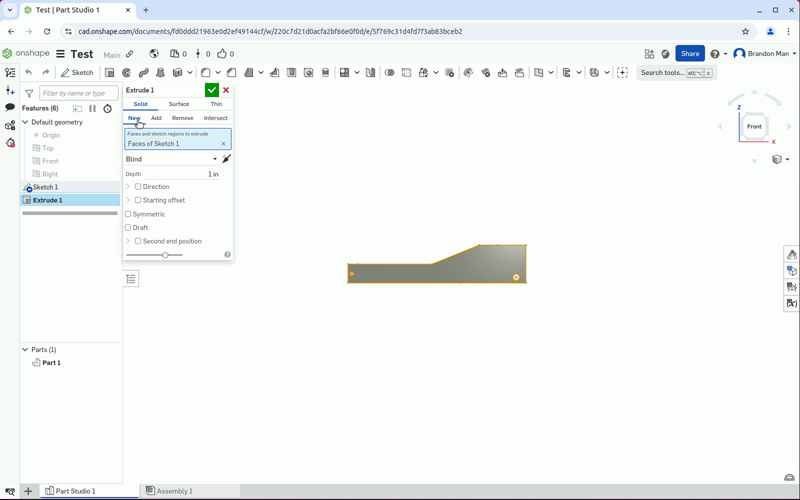
click(137, 120)
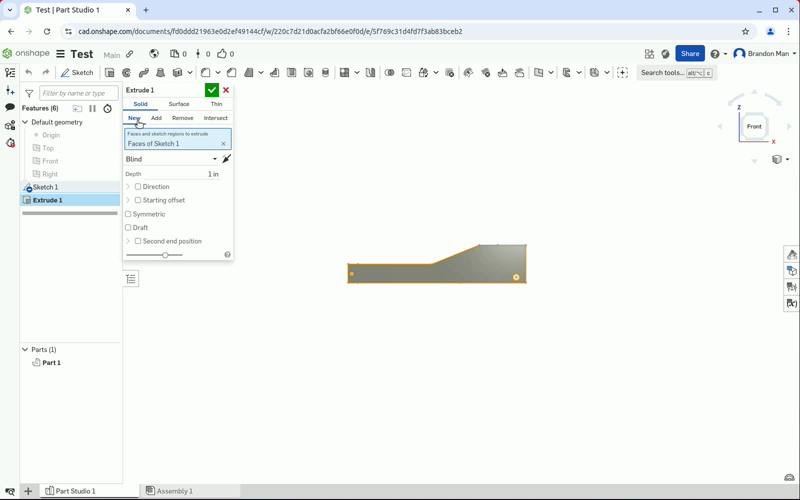
key(tab, 4)
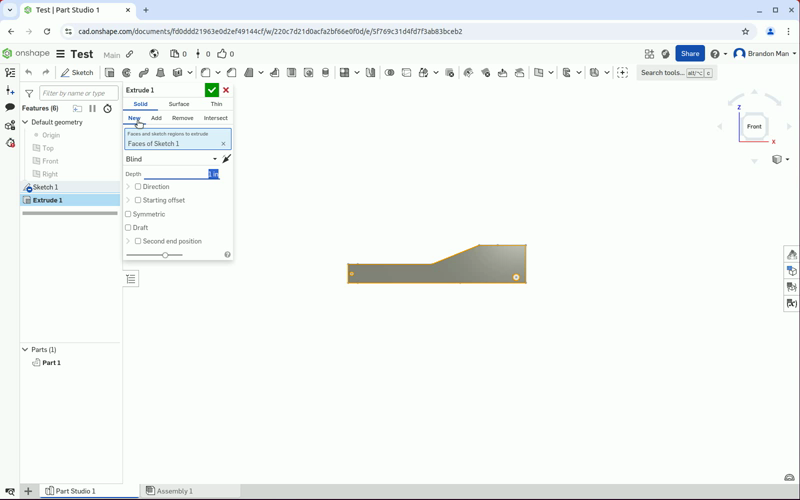
text(1.926)
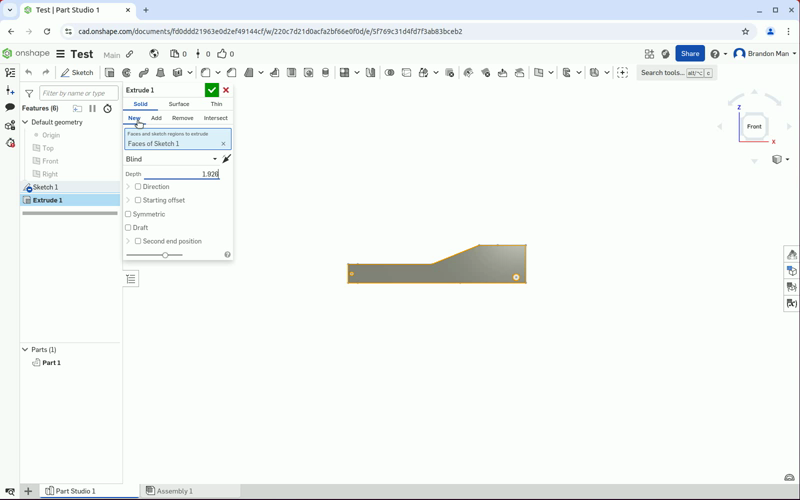
key(enter)
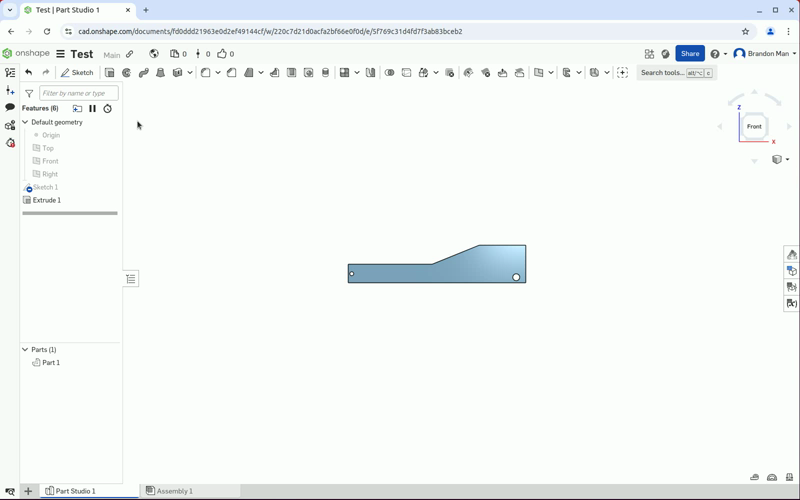
key(shift+h)
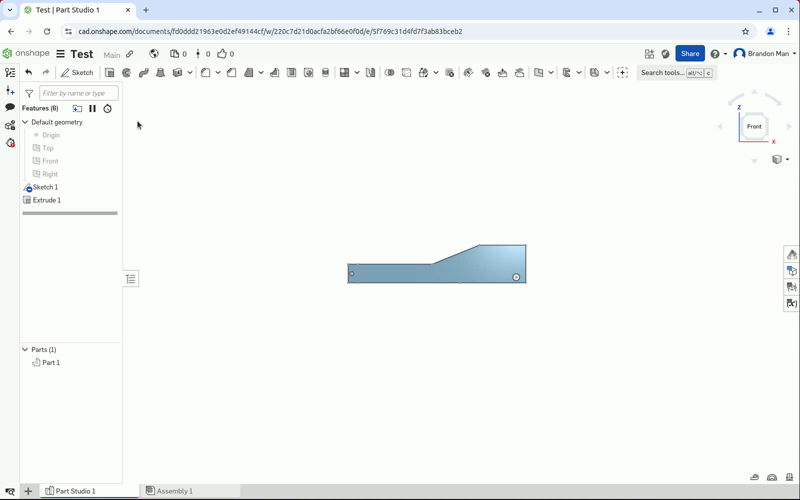
key(shift+h)
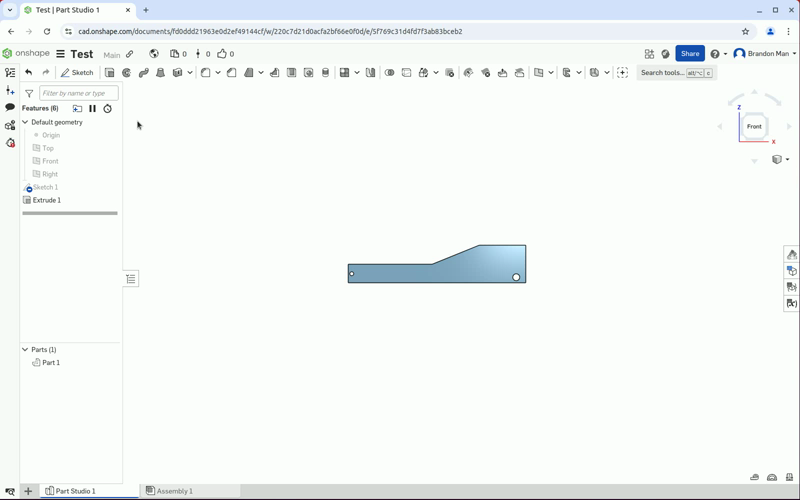
mouse_move(73, 189)
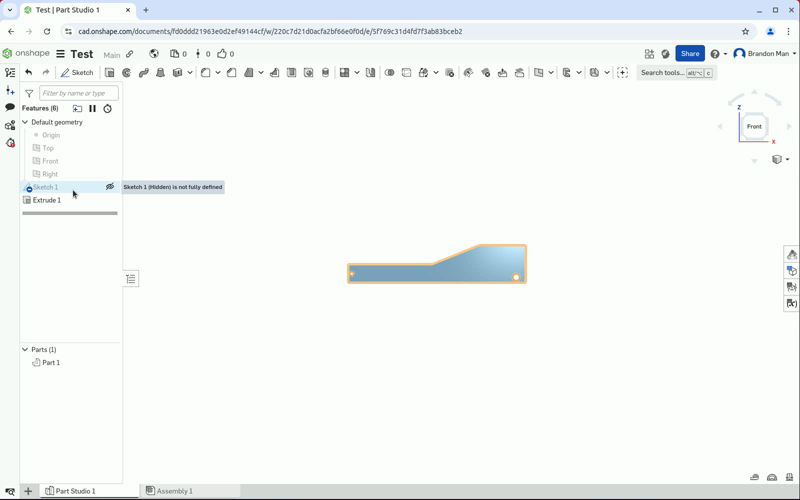
click(73, 189)
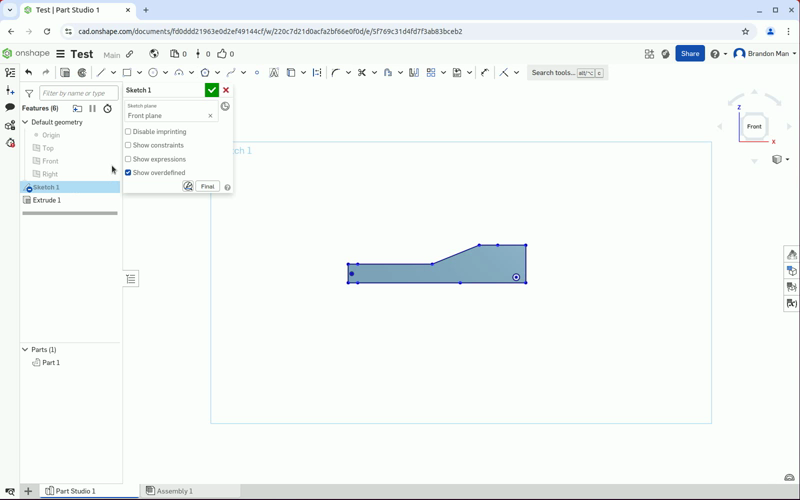
mouse_move(229, 92)
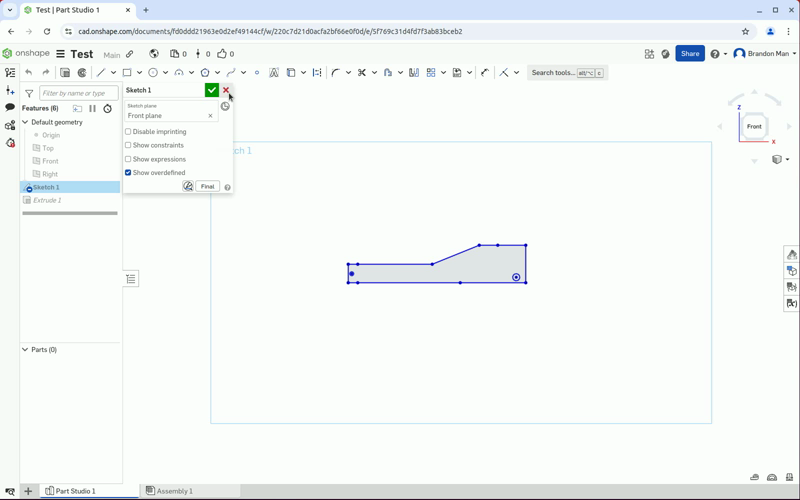
click(229, 92)
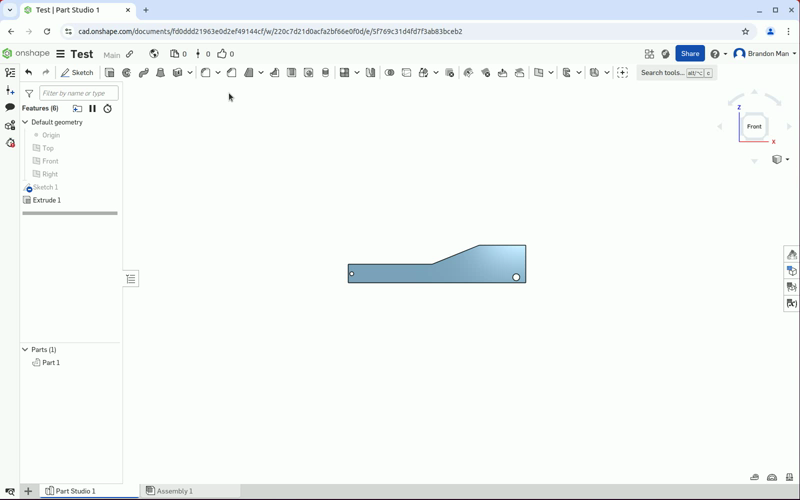
mouse_move(541, 75)
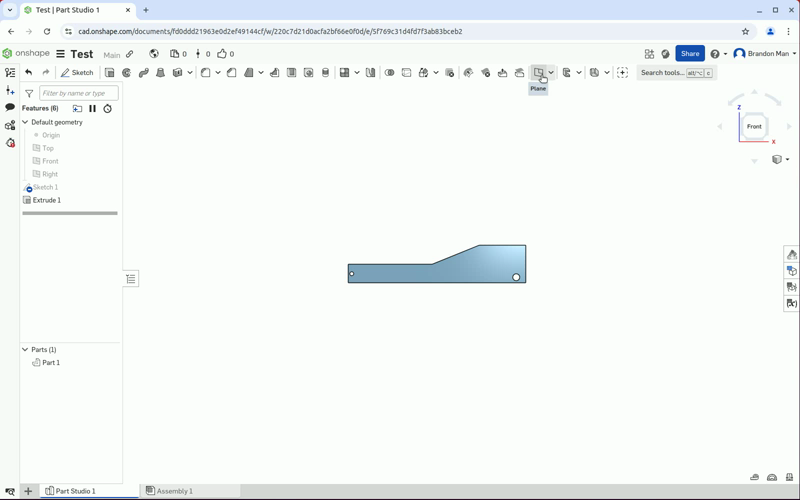
click(541, 75)
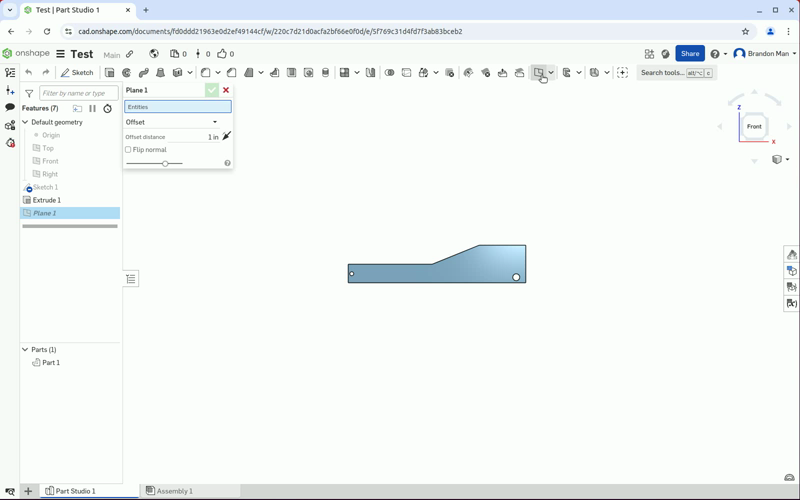
mouse_move(73, 163)
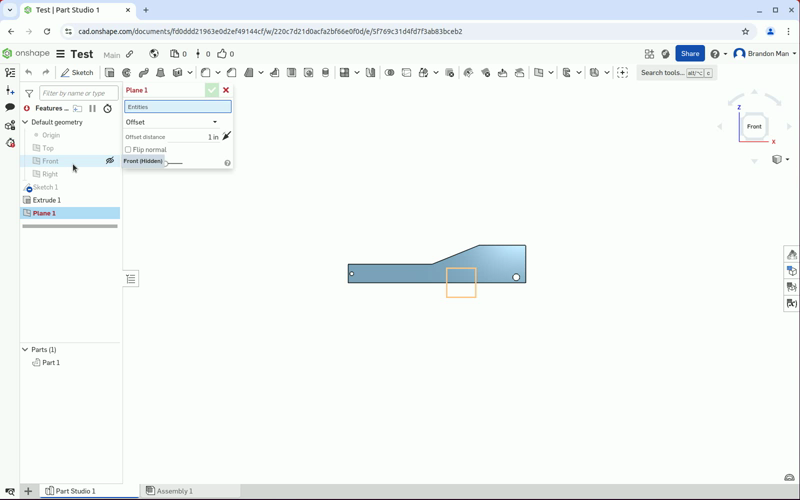
click(73, 163)
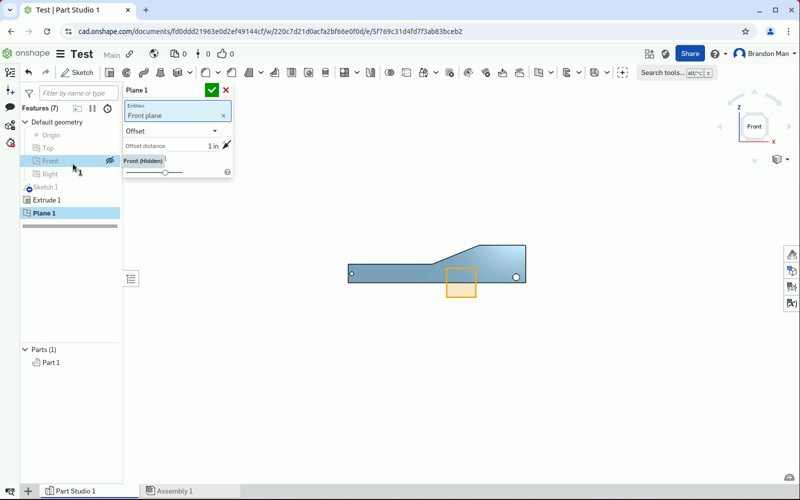
key(tab, 2)
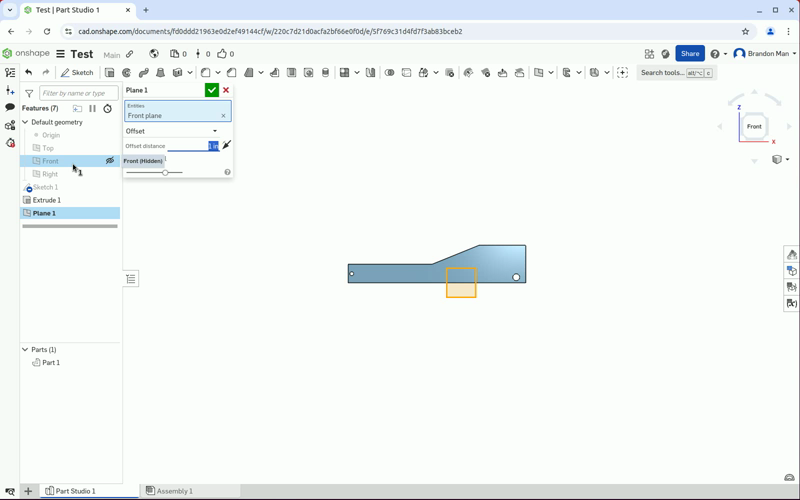
text(1.91)
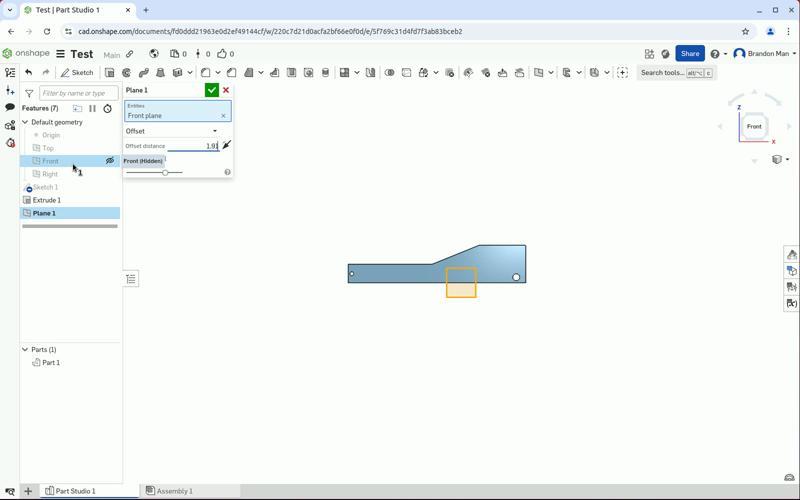
key(enter, 2)
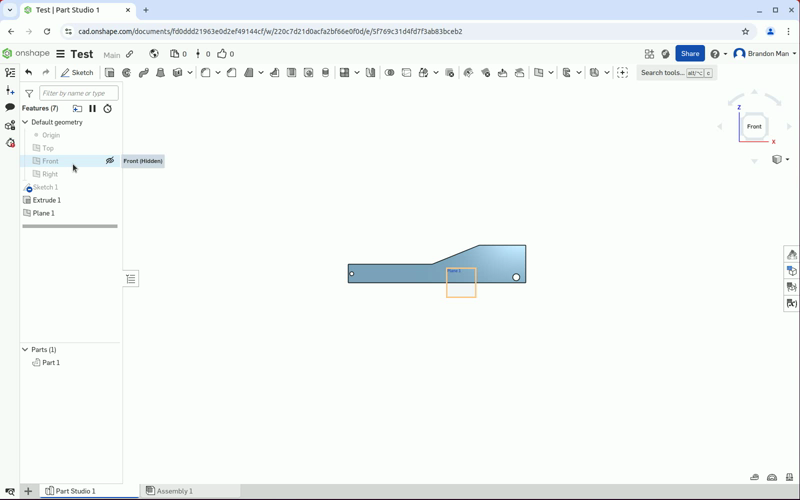
key(shift+s)
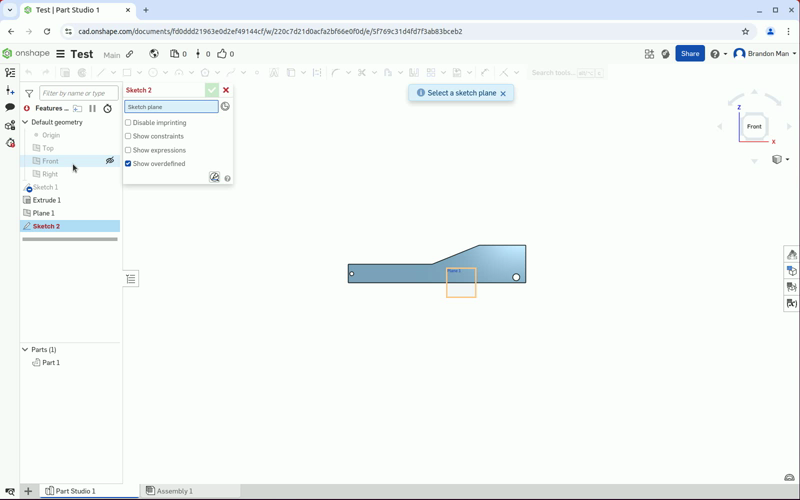
mouse_move(73, 215)
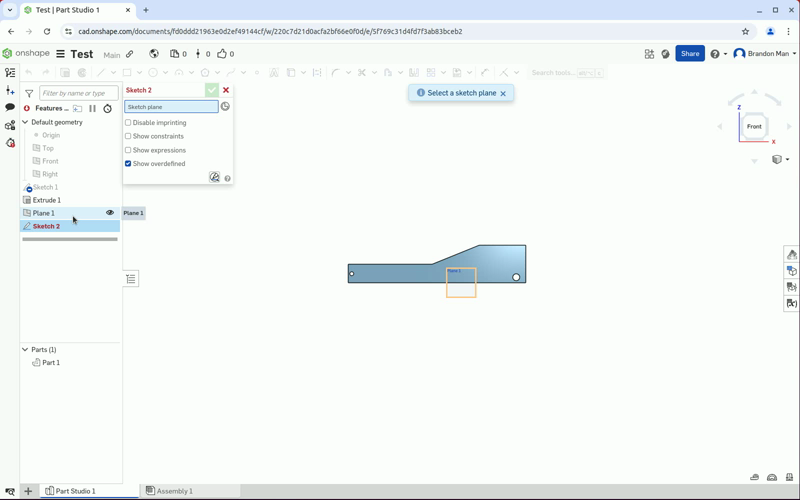
click(73, 215)
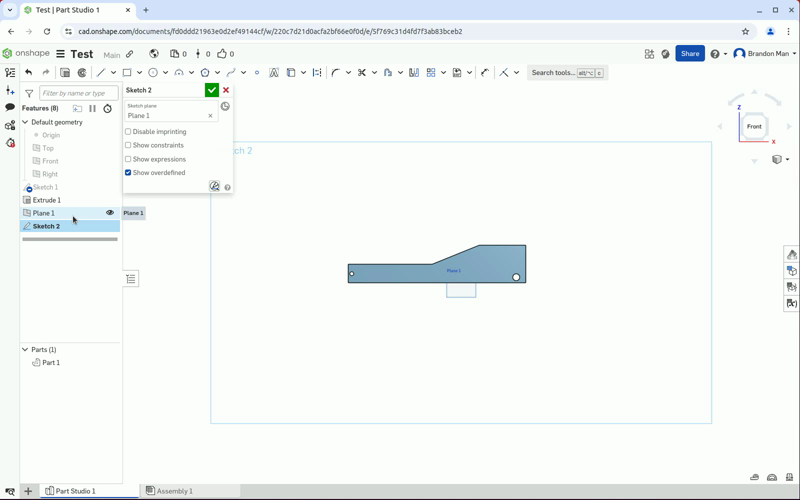
mouse_move(73, 352)
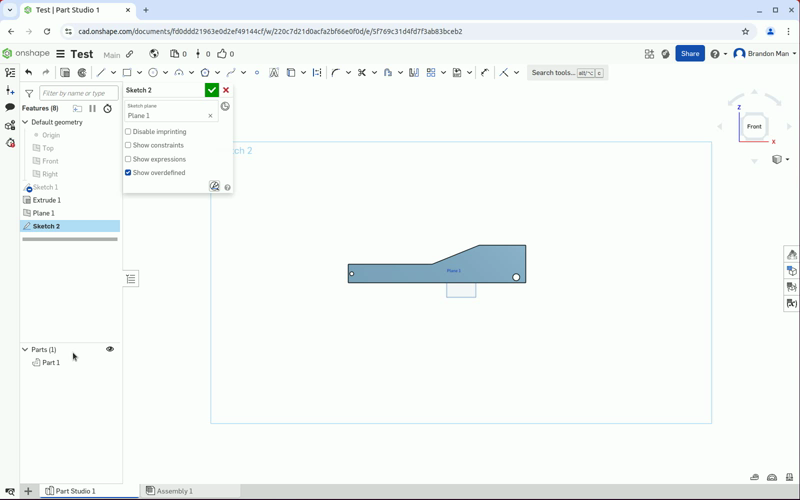
key(y)
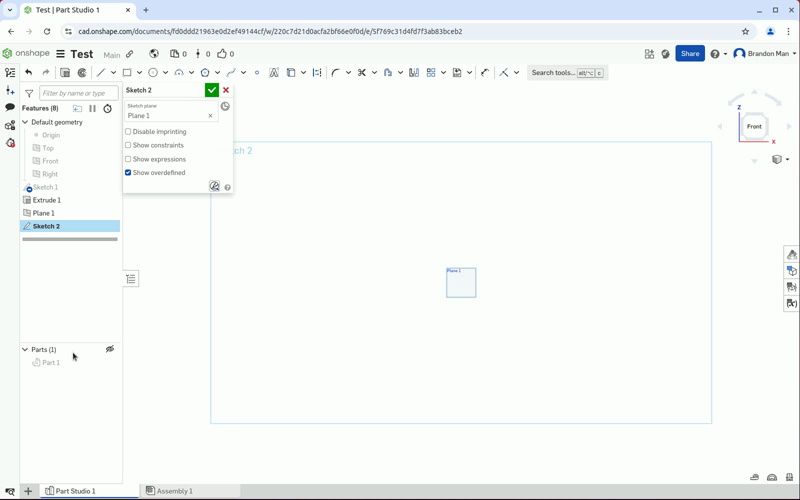
key(l)
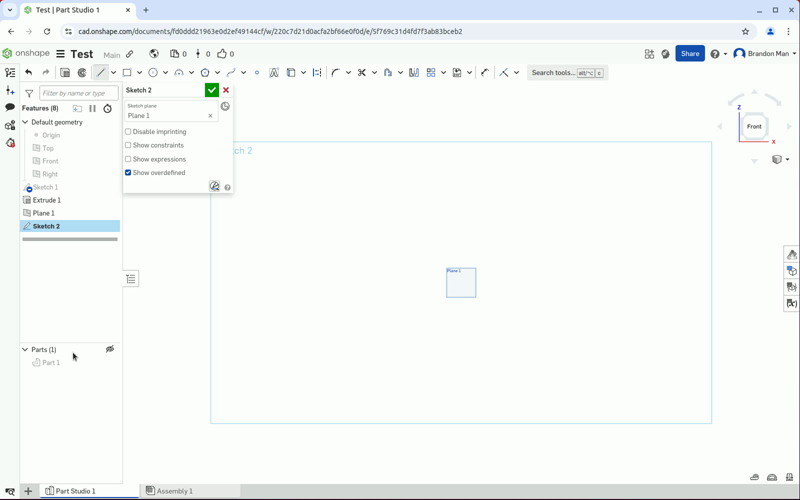
key_down(shift)
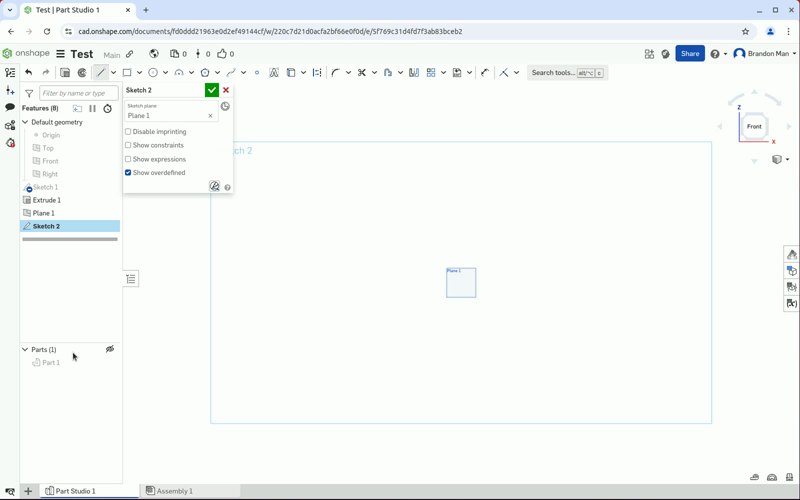
mouse_move(460, 282)
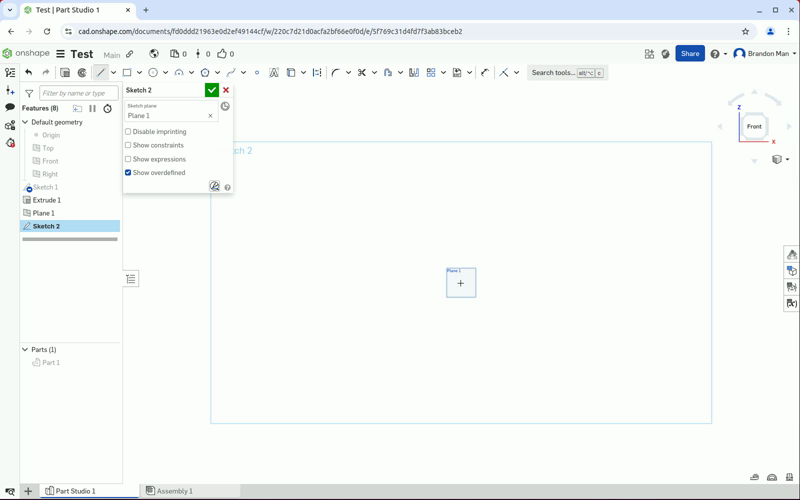
click(460, 282)
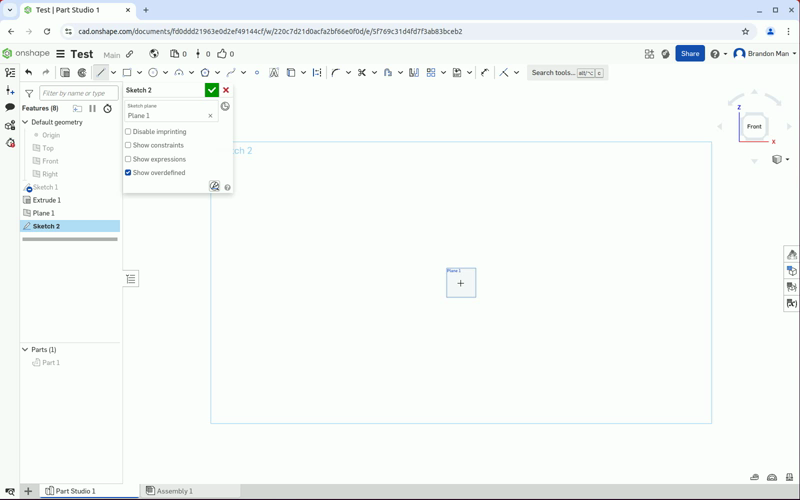
key_up(shift)
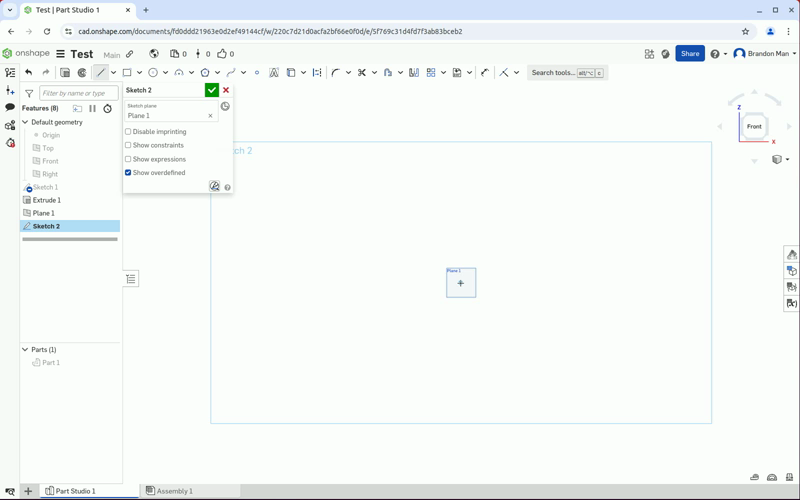
key_down(shift)
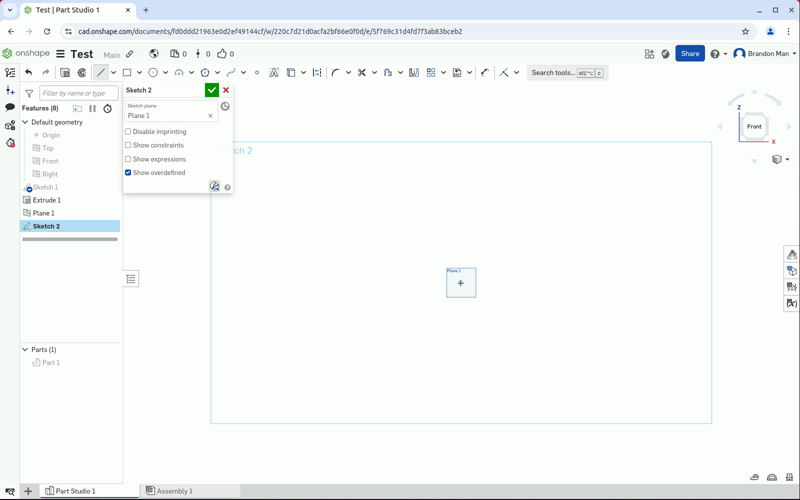
mouse_move(490, 282)
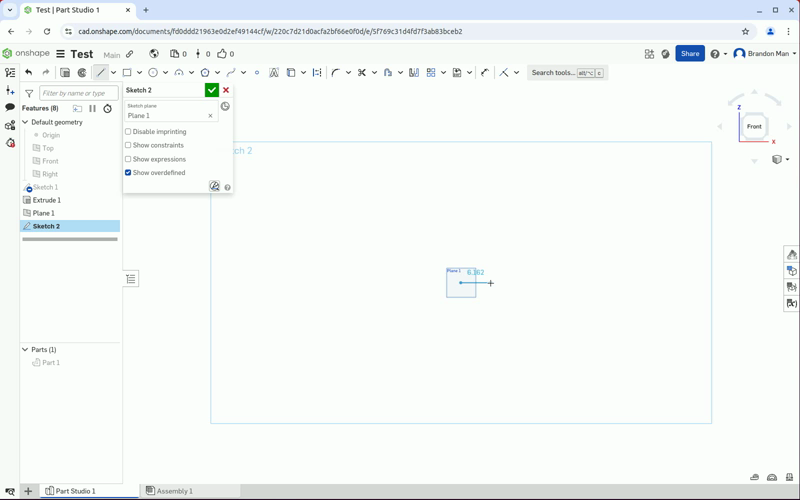
mouse_move(471, 282)
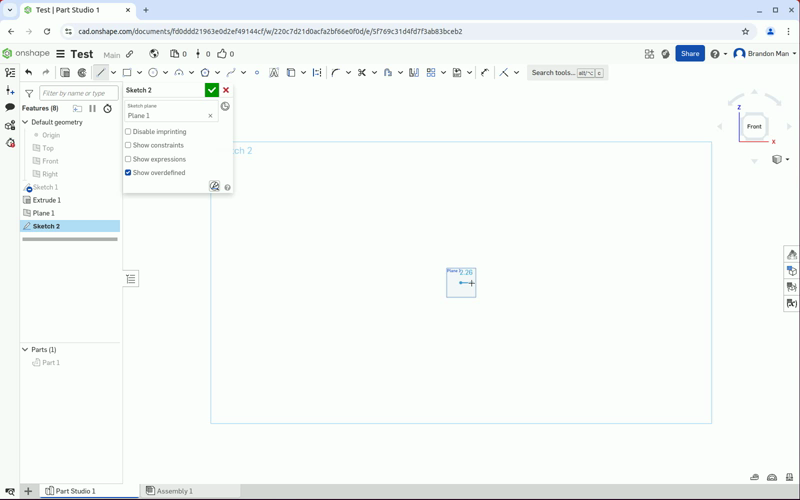
click(471, 282)
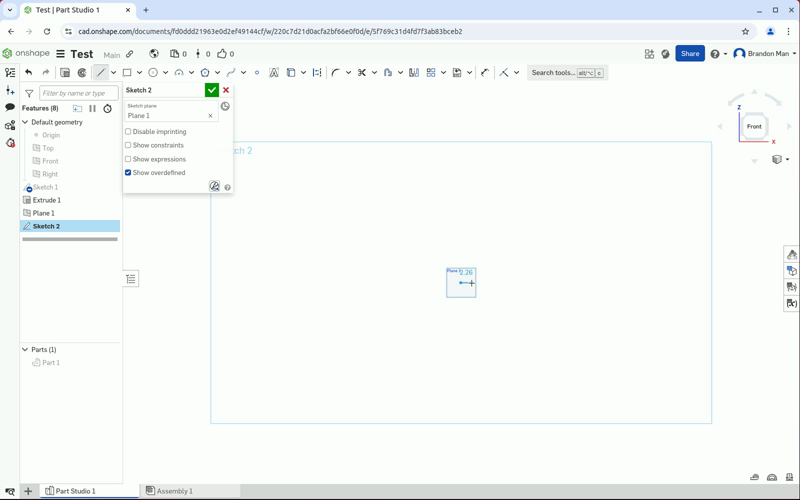
key_up(shift)
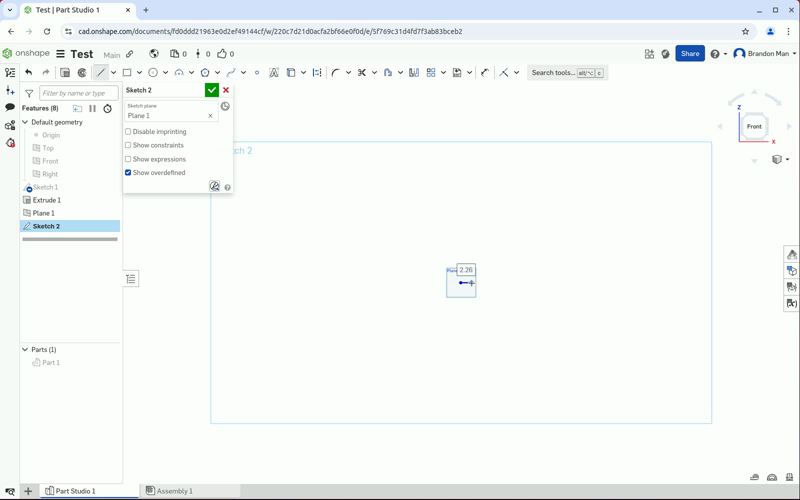
key_down(shift)
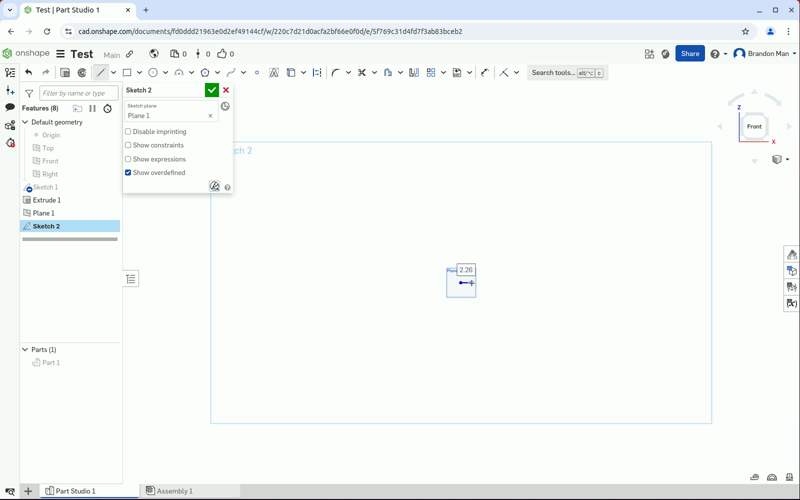
mouse_move(501, 282)
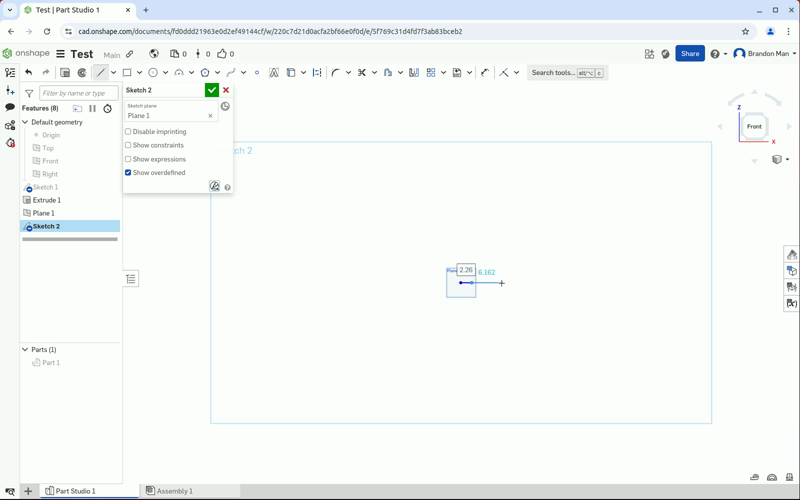
mouse_move(505, 264)
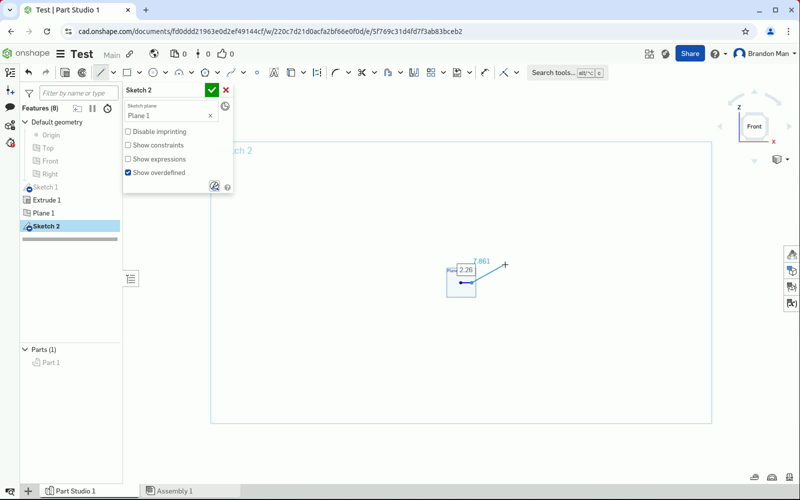
click(505, 264)
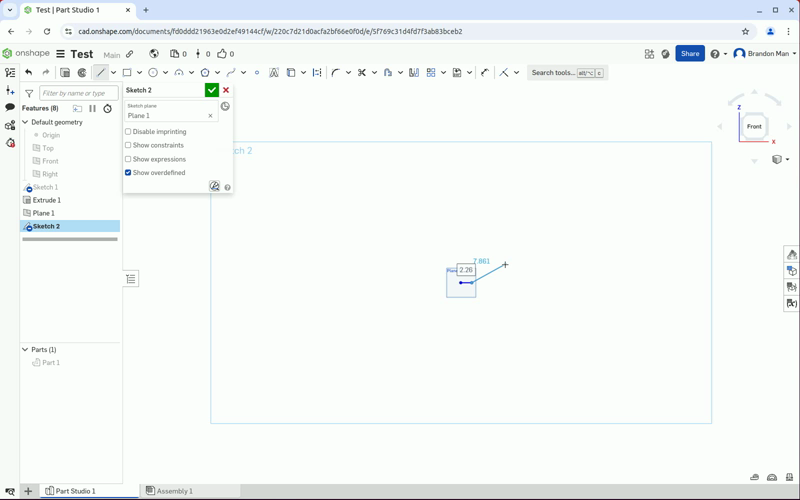
key_up(shift)
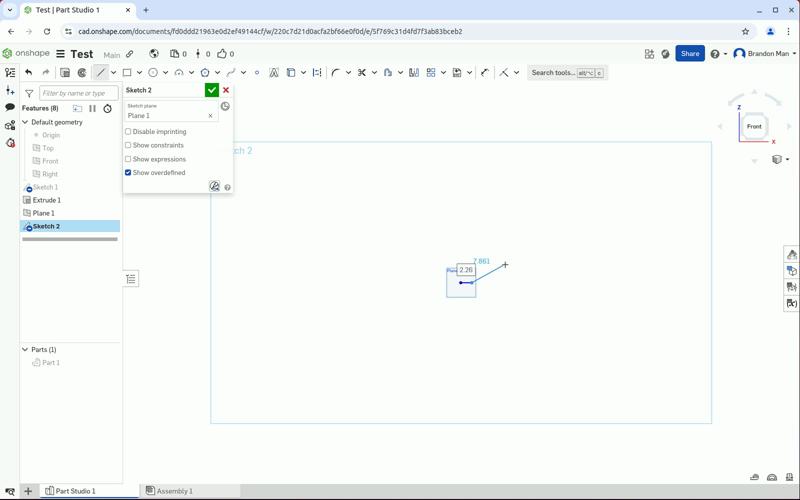
key_down(shift)
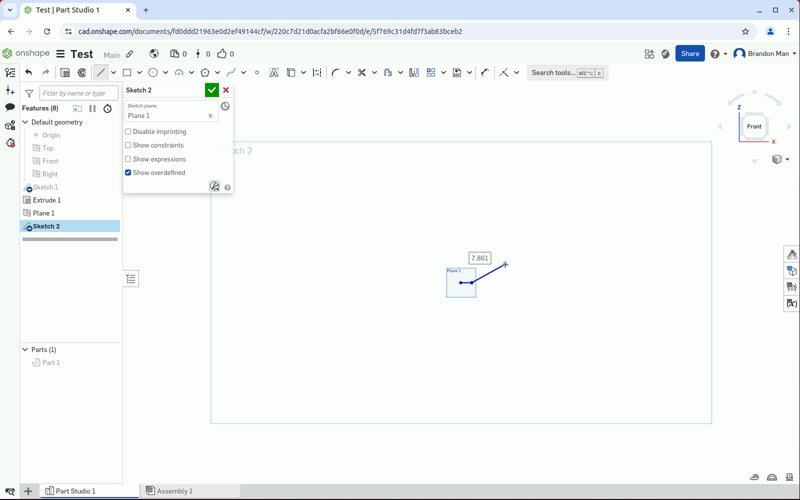
mouse_move(535, 264)
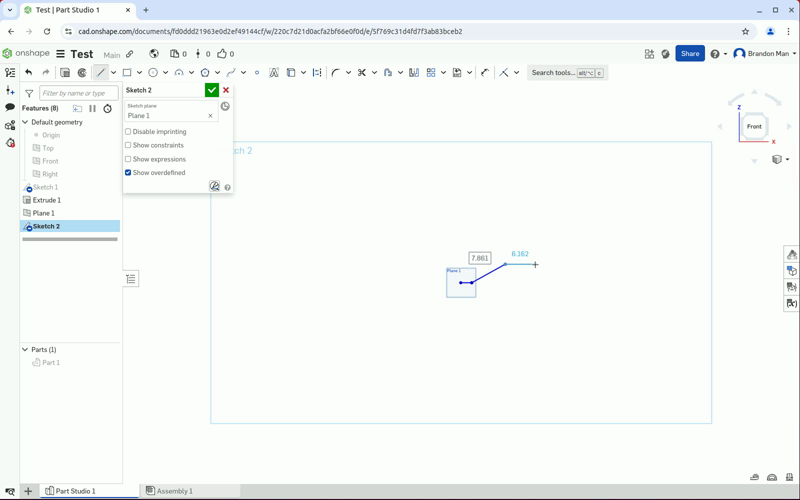
mouse_move(526, 264)
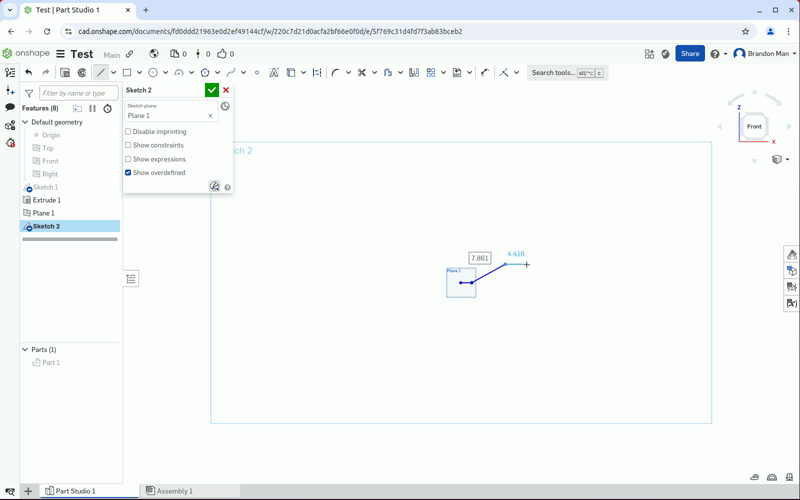
click(526, 264)
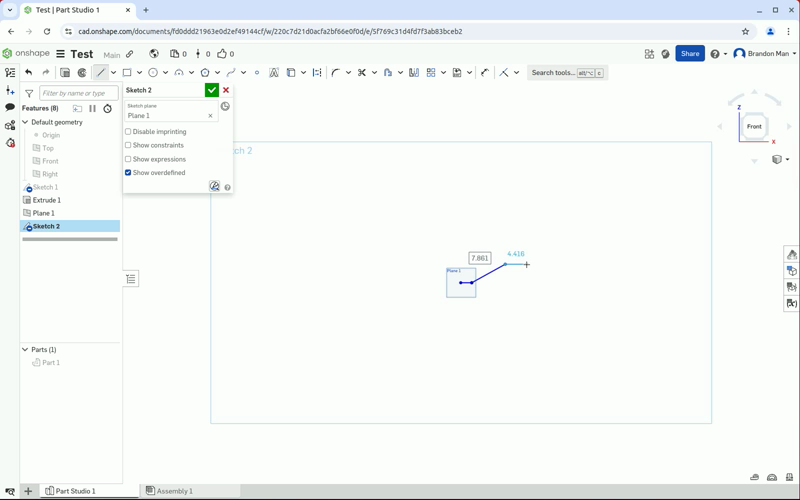
key_up(shift)
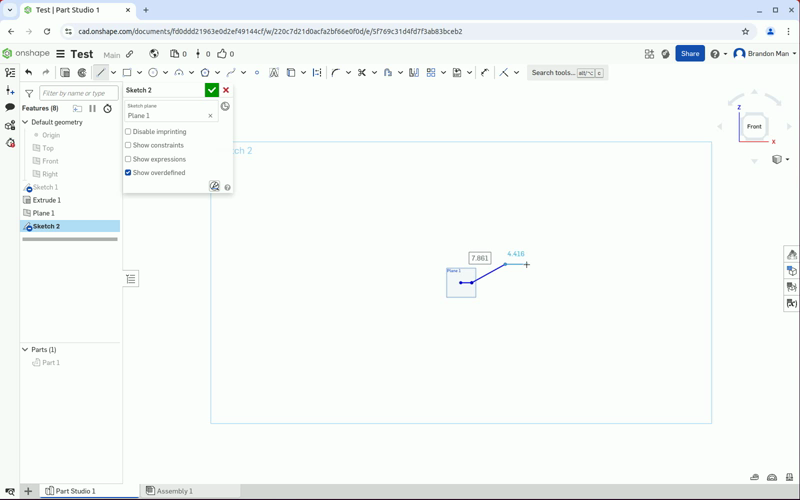
key_down(shift)
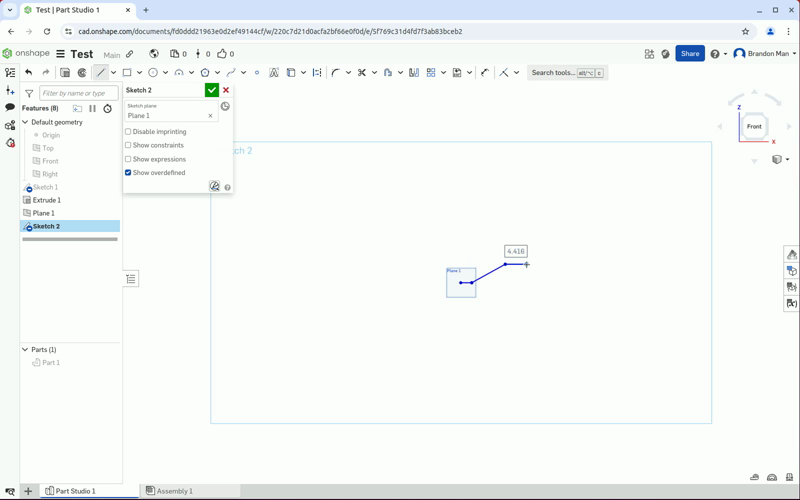
mouse_move(556, 264)
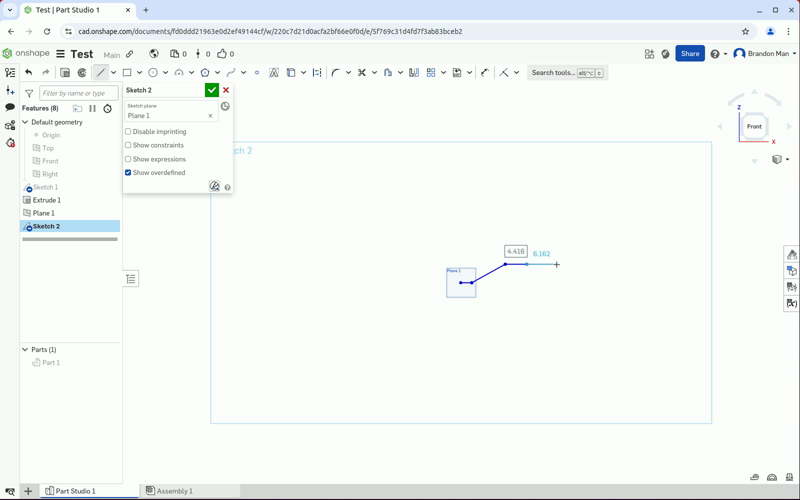
mouse_move(526, 259)
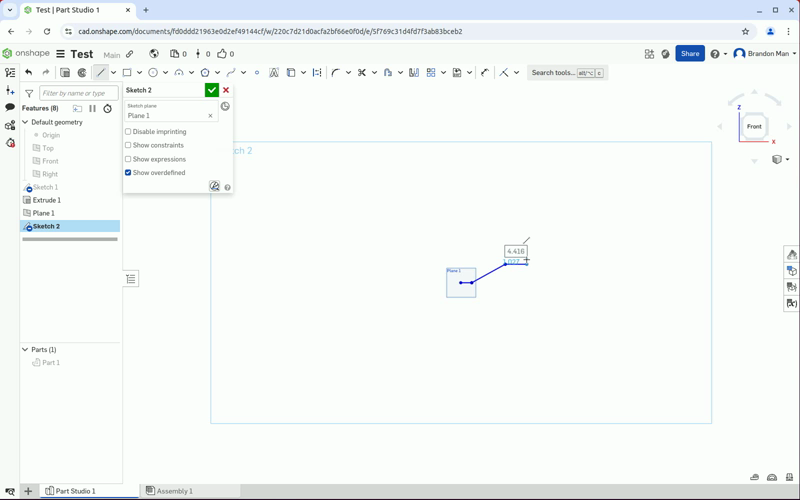
scroll(6)
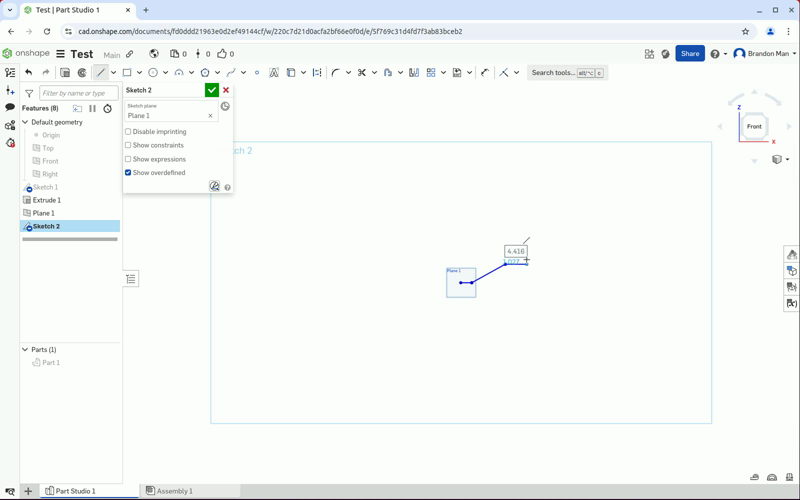
scroll(6)
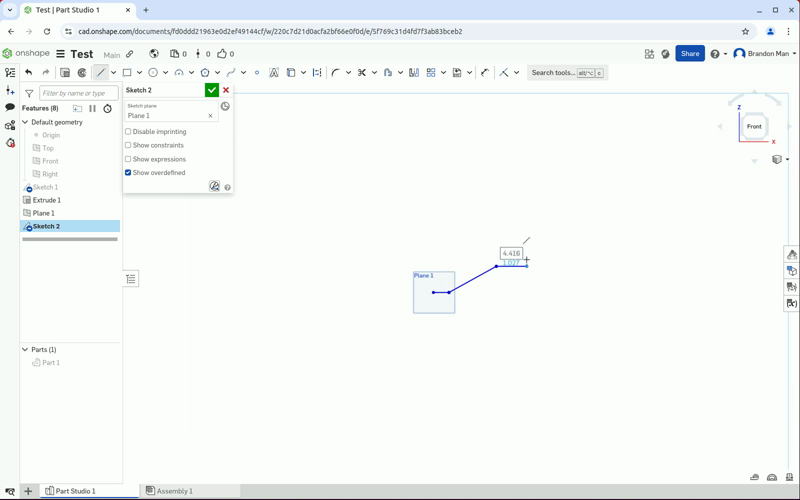
scroll(6)
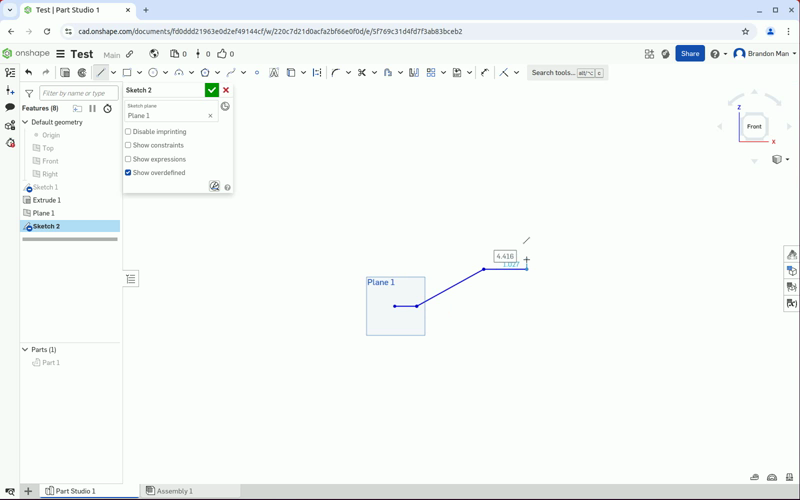
scroll(6)
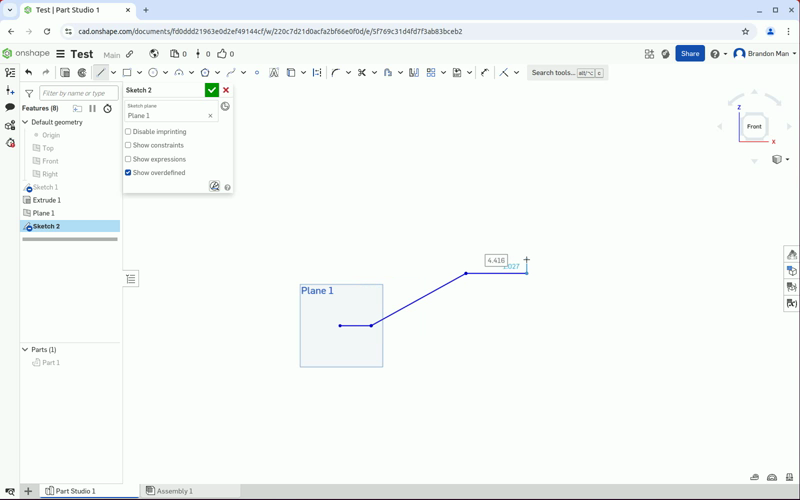
scroll(6)
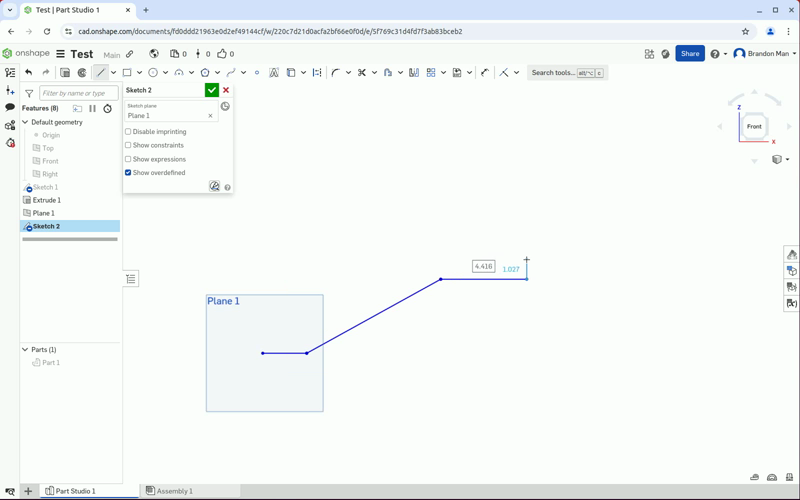
scroll(6)
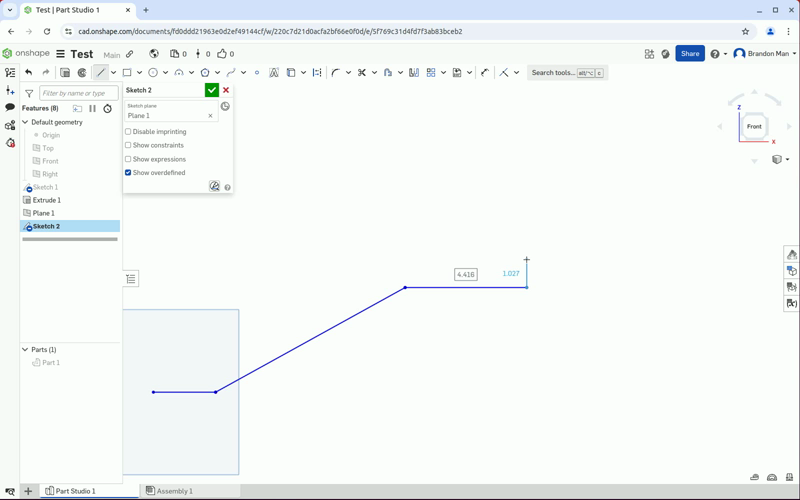
scroll(6)
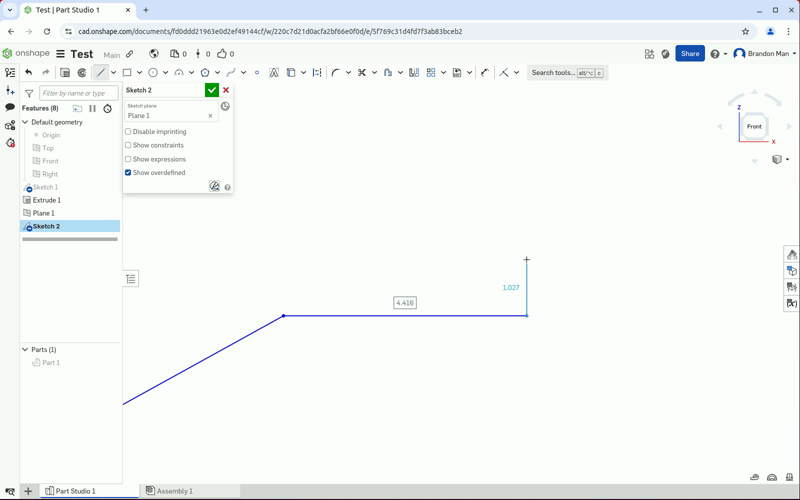
click(526, 259)
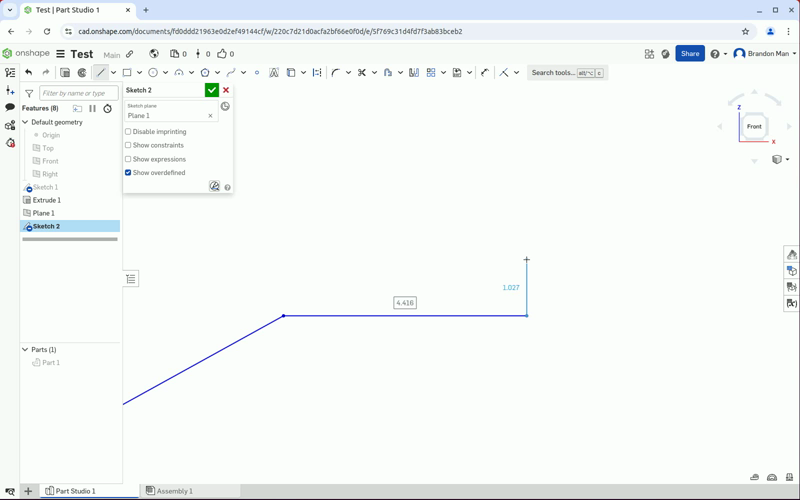
scroll(-6)
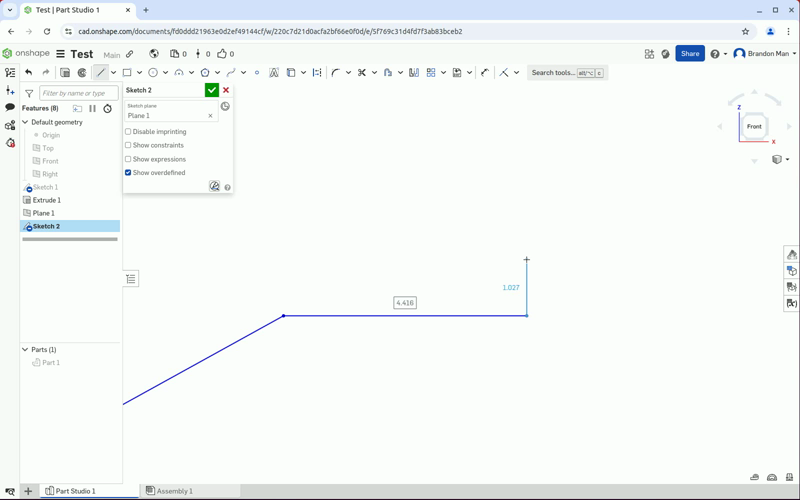
scroll(-6)
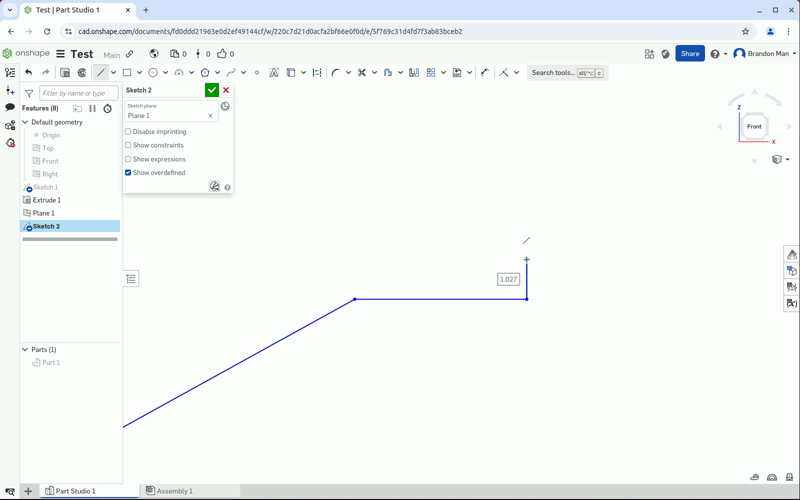
scroll(-6)
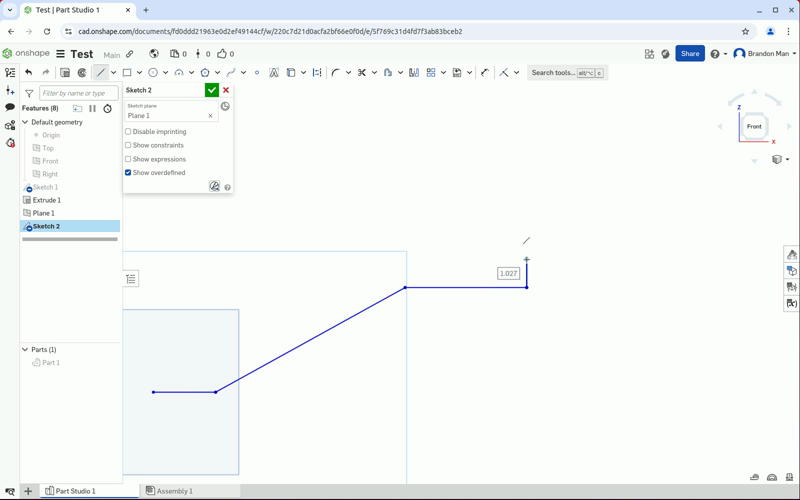
scroll(-6)
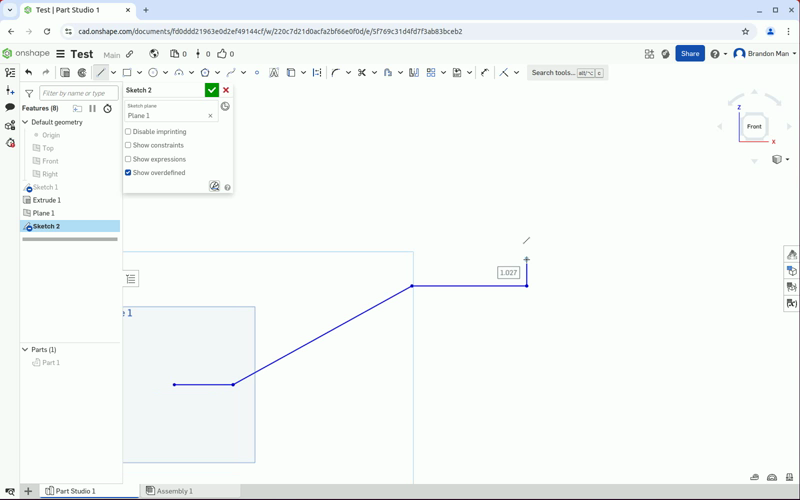
scroll(-6)
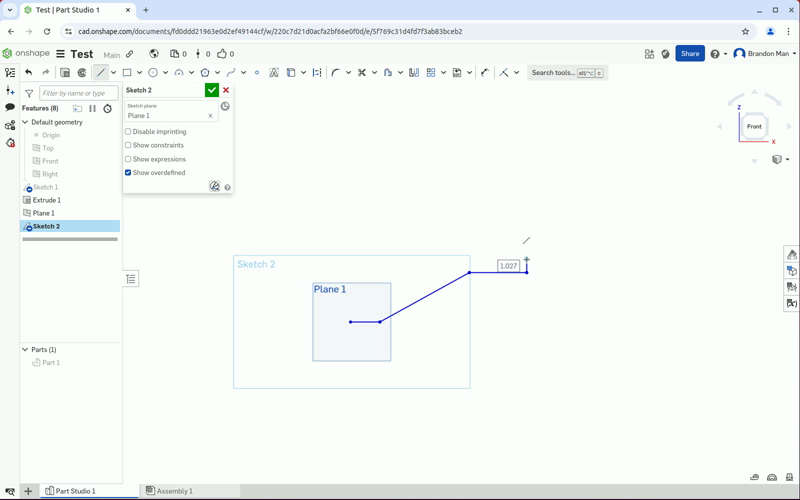
scroll(-6)
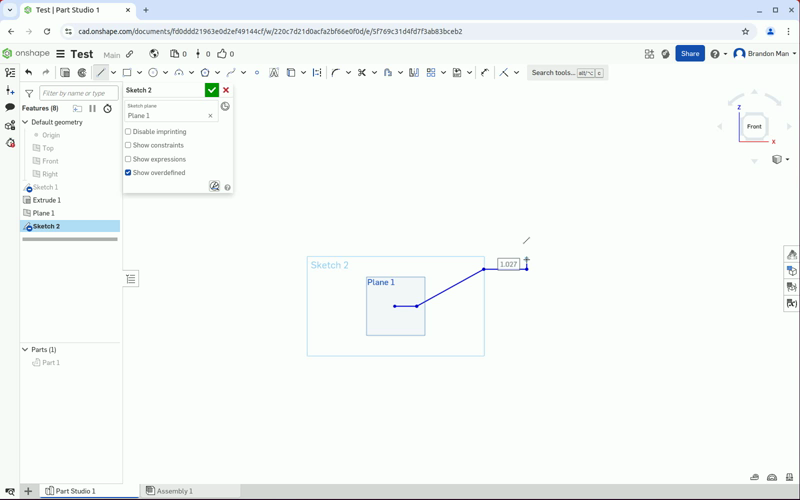
scroll(-6)
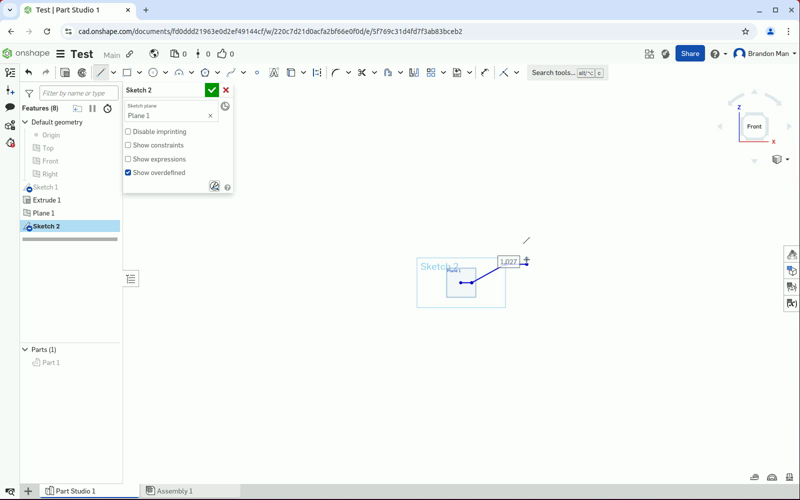
key_up(shift)
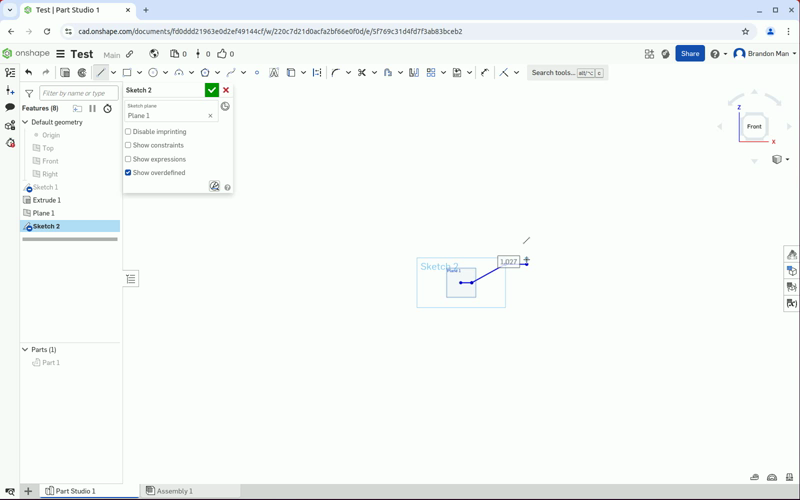
key_down(shift)
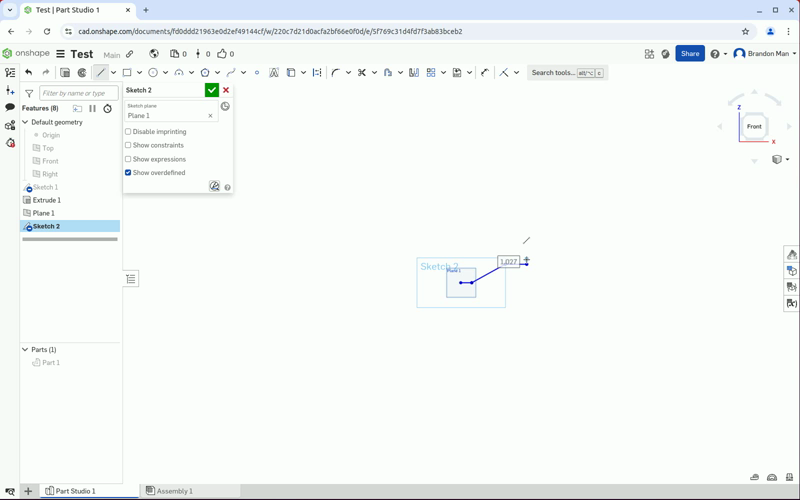
mouse_move(556, 259)
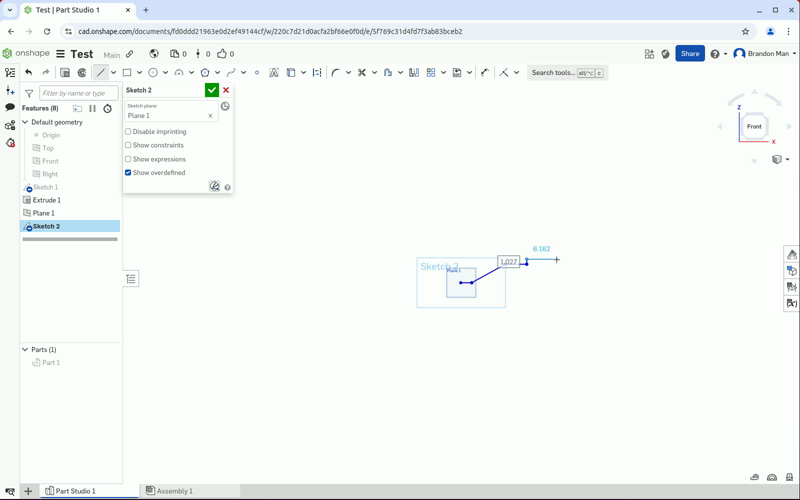
mouse_move(503, 259)
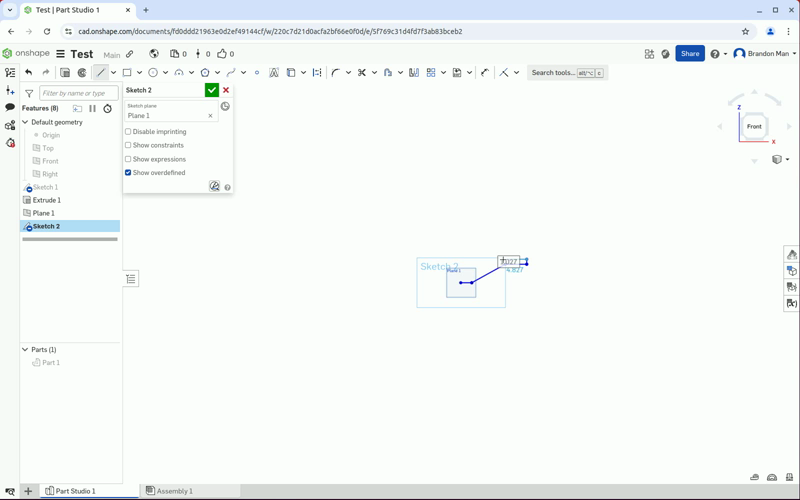
click(503, 259)
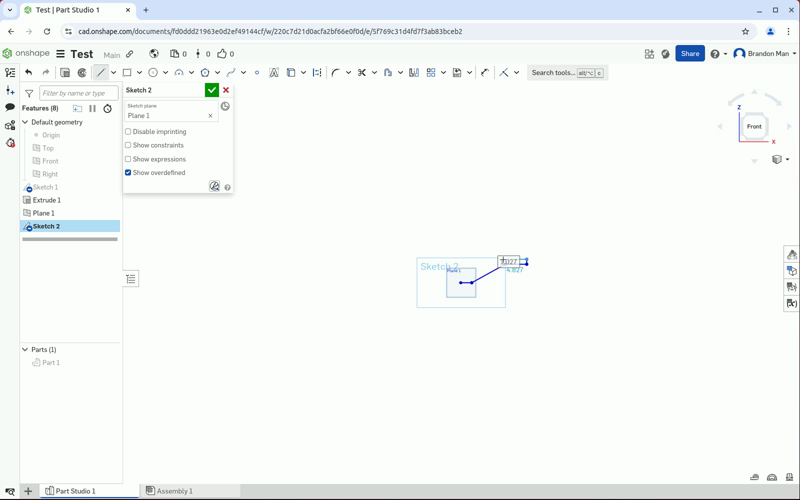
key_up(shift)
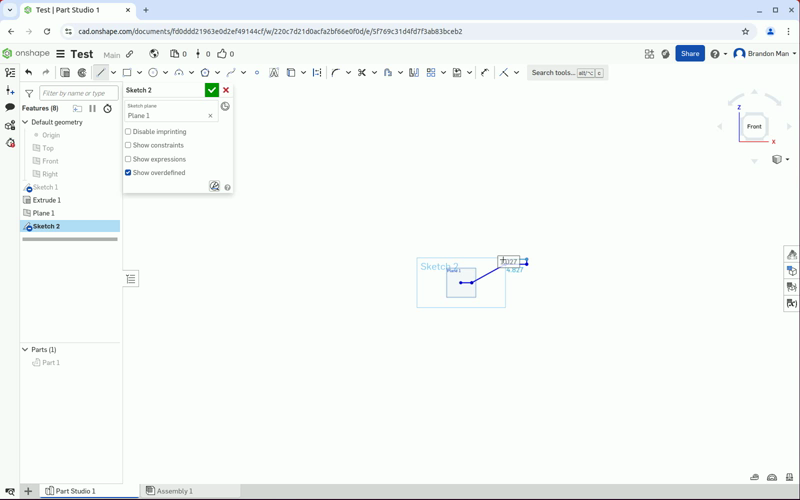
mouse_move(533, 259)
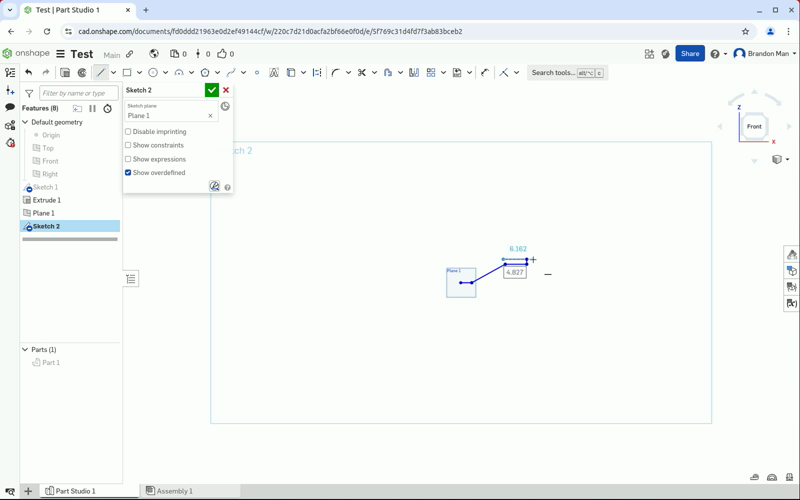
key_down(shift)
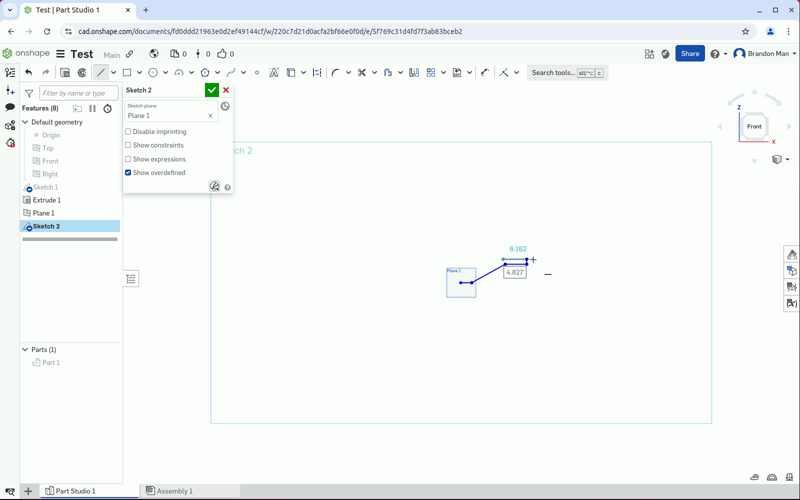
mouse_move(460, 282)
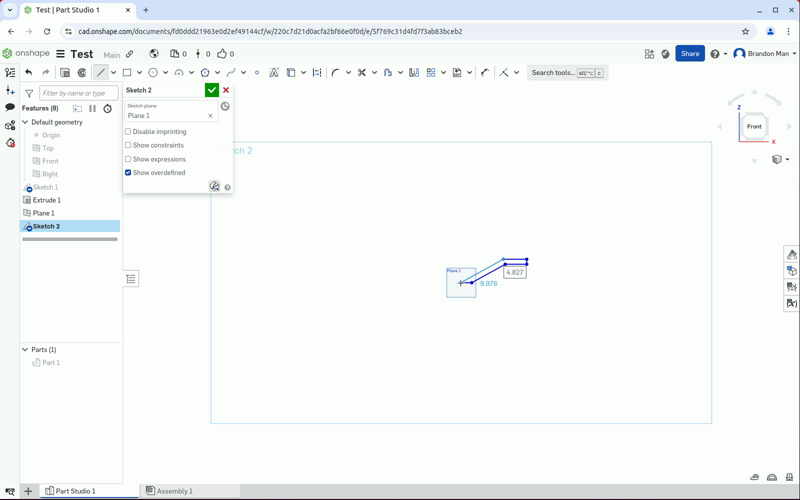
key_up(shift)
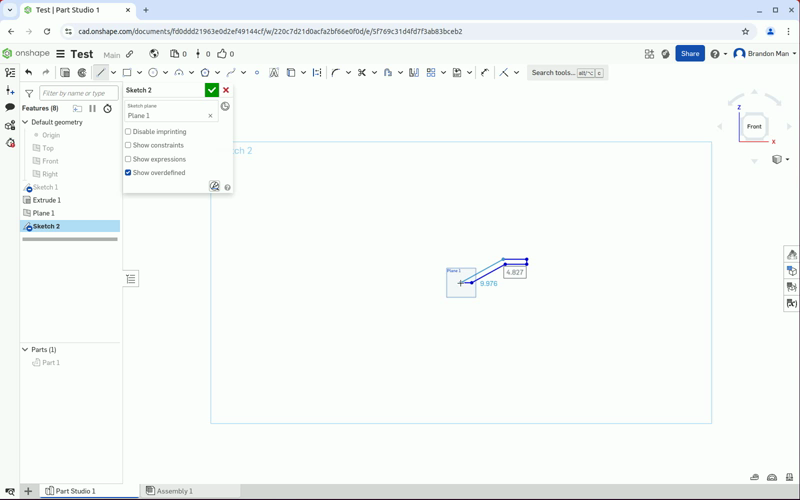
click(460, 282)
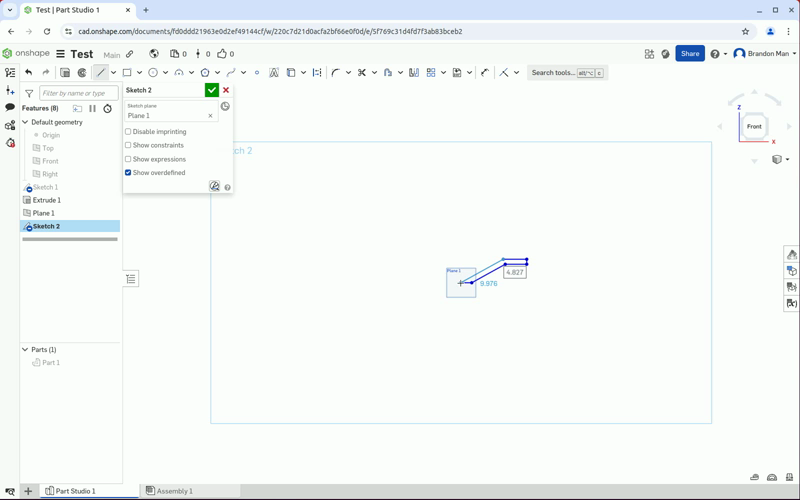
key(esc)
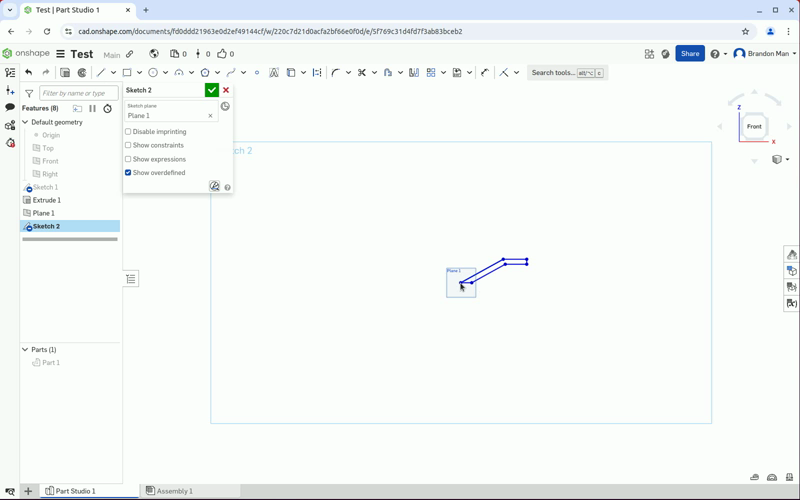
mouse_move(490, 270)
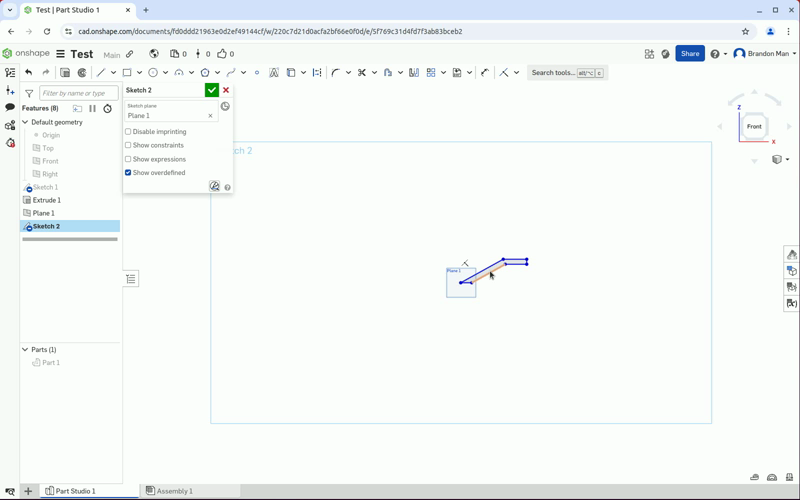
scroll(6)
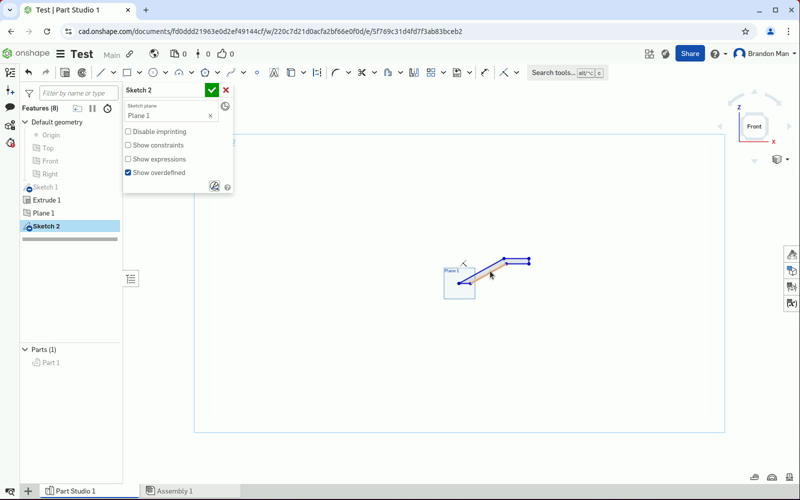
scroll(6)
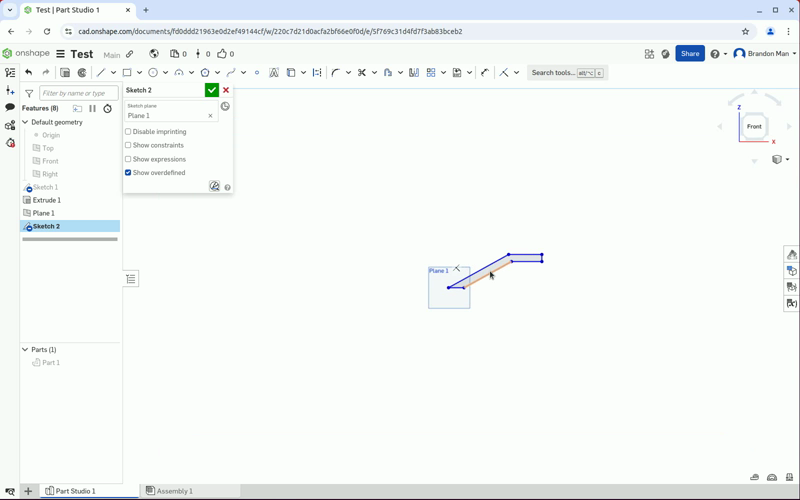
scroll(6)
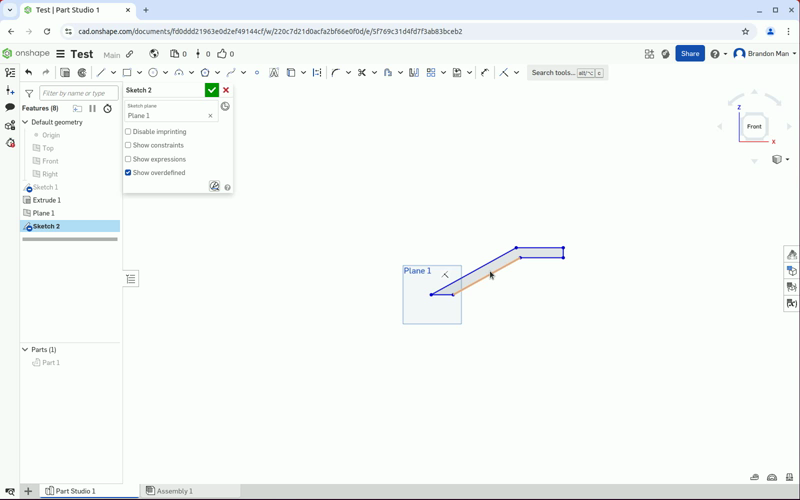
scroll(6)
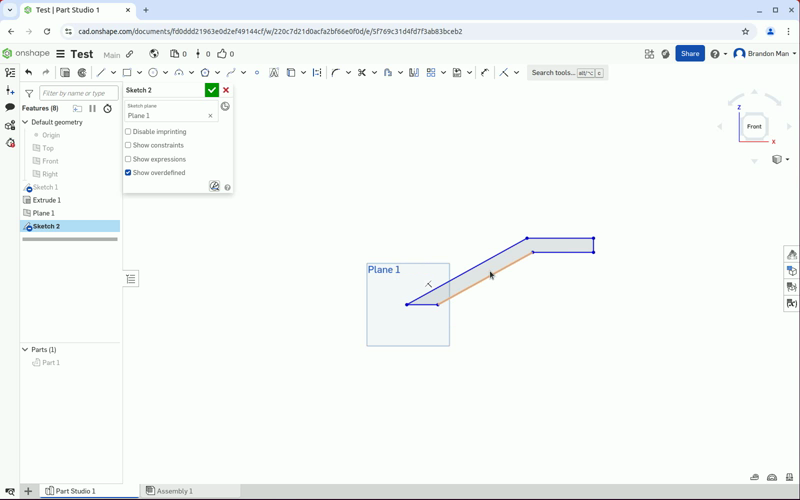
scroll(6)
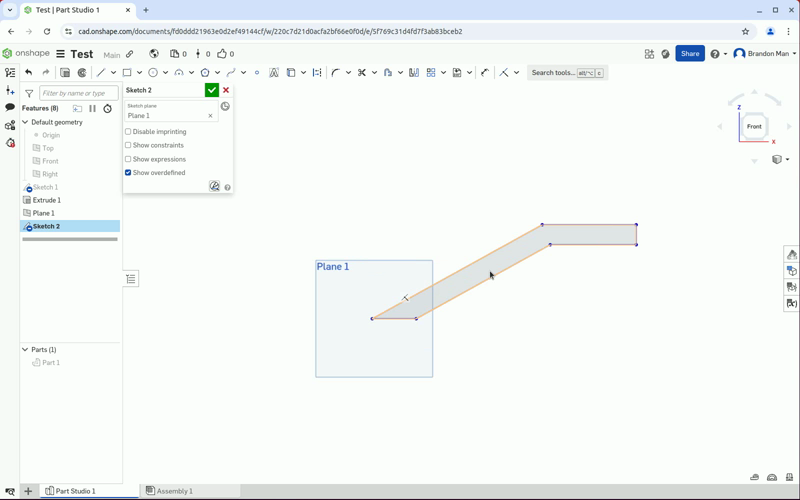
scroll(6)
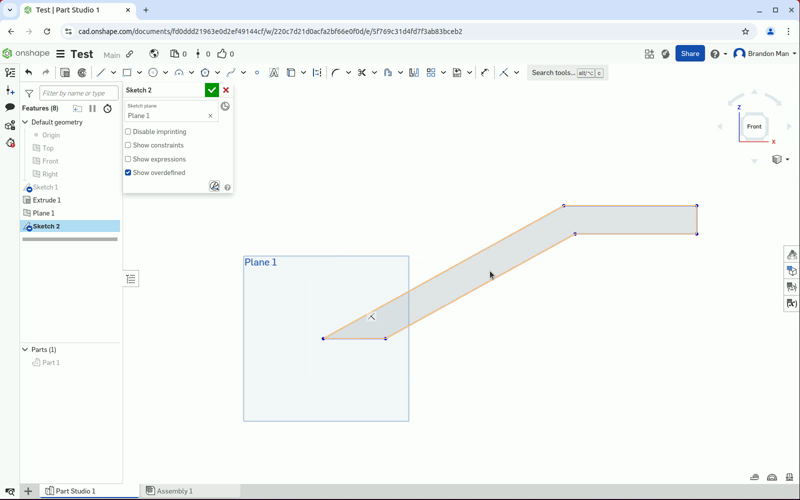
scroll(6)
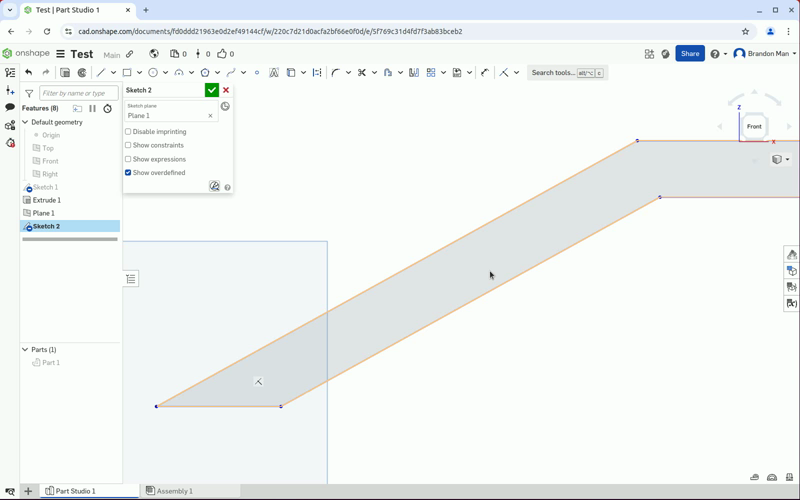
click(490, 270)
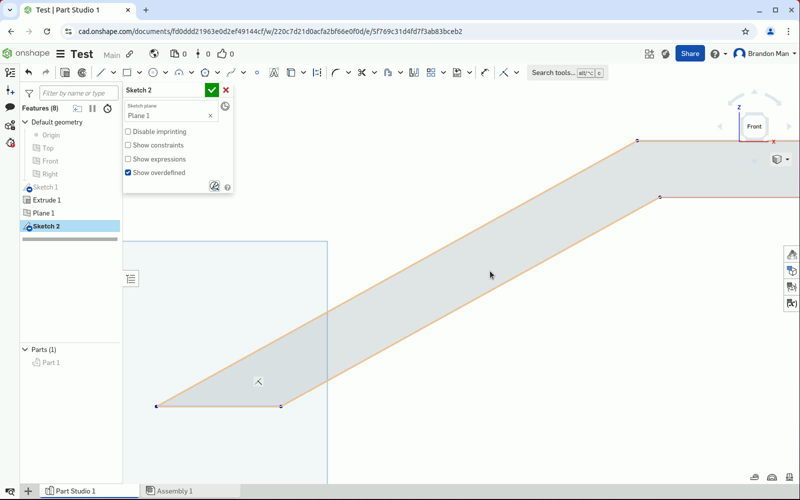
scroll(-6)
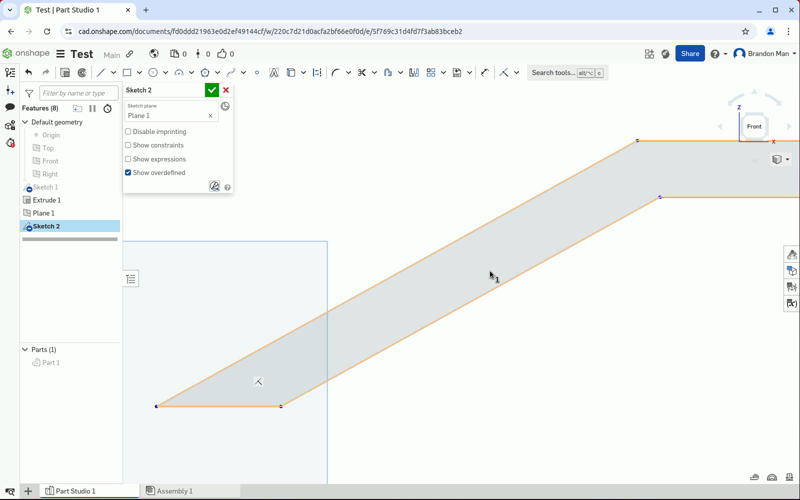
scroll(-6)
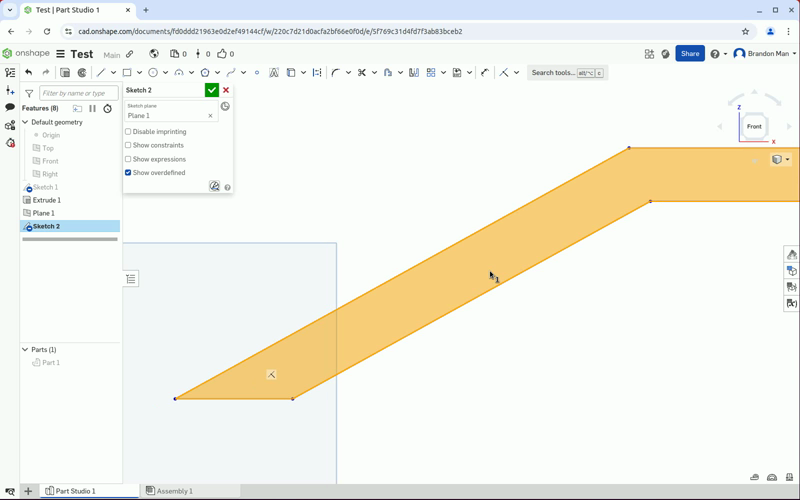
scroll(-6)
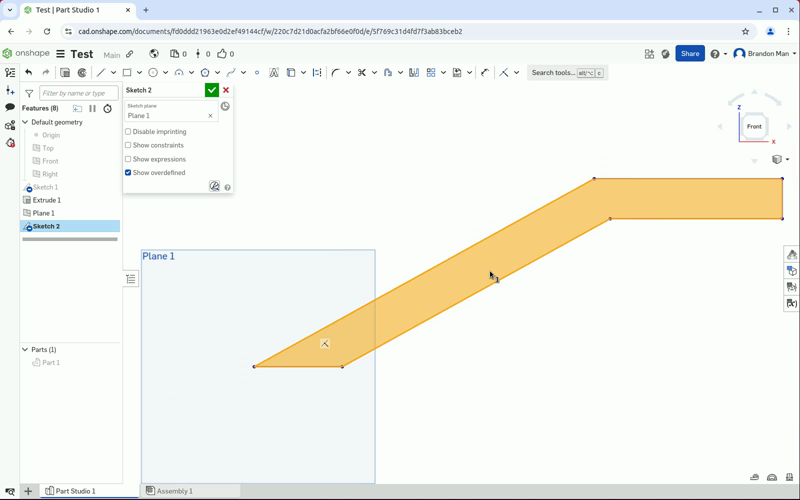
scroll(-6)
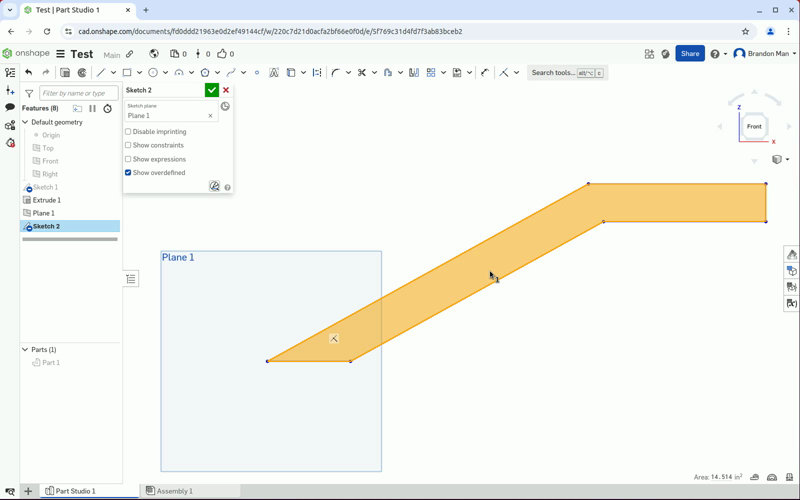
scroll(-6)
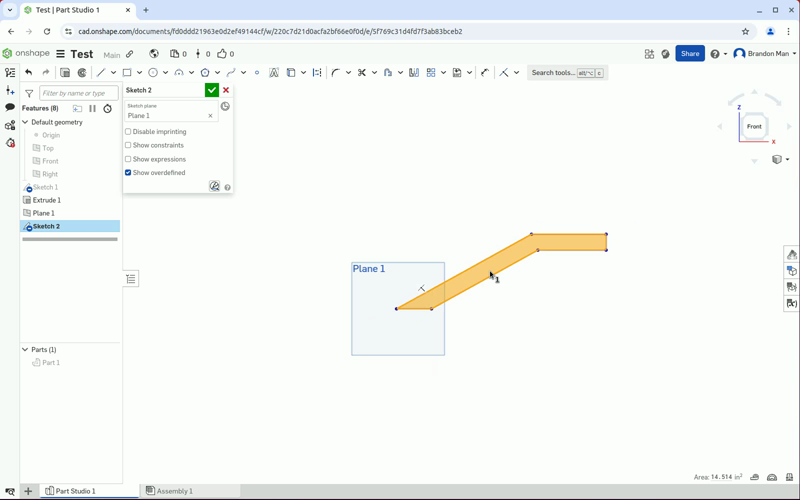
scroll(-6)
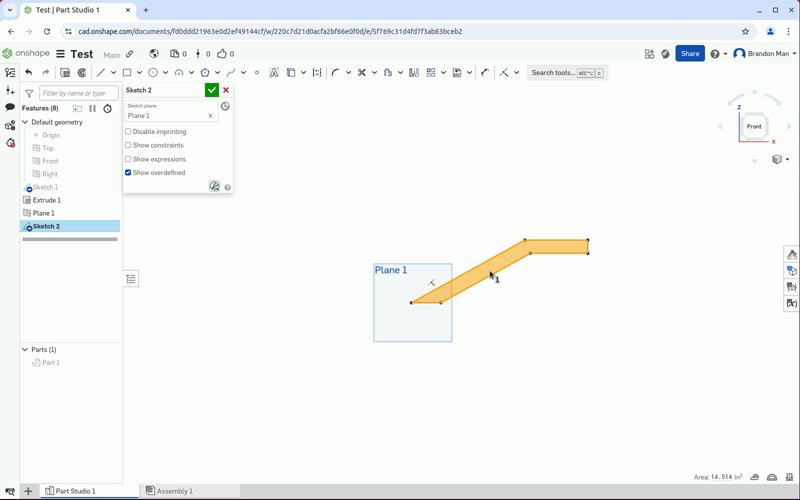
scroll(-6)
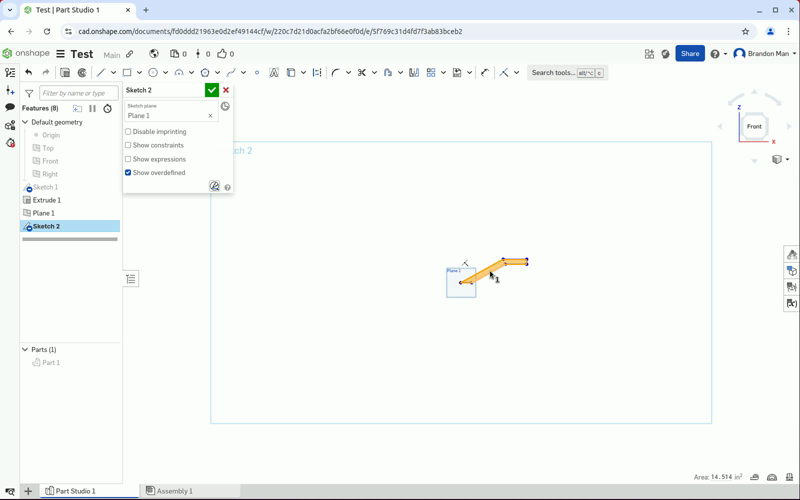
mouse_move(73, 352)
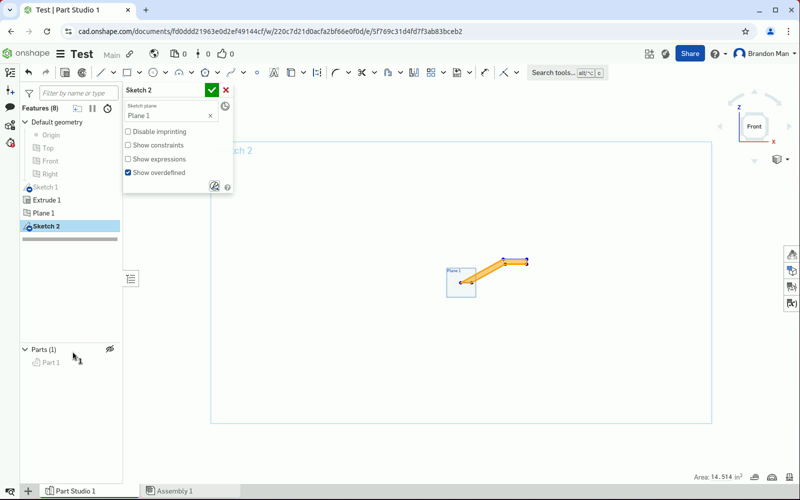
key(shift+y)
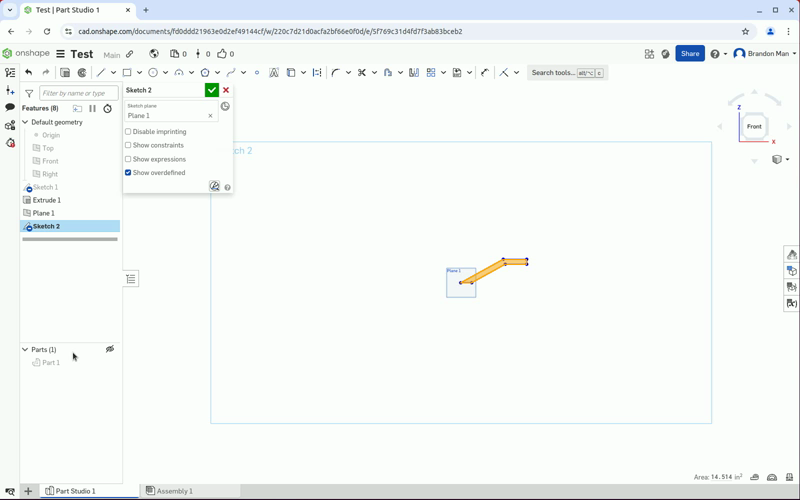
key(shift+e)
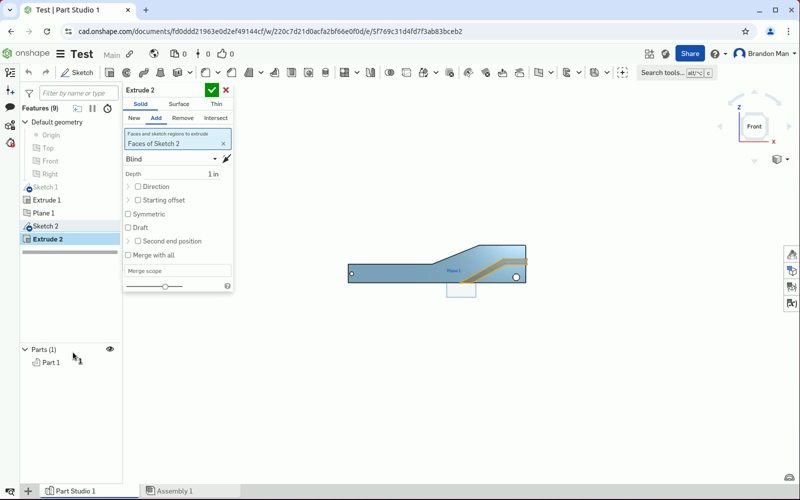
mouse_move(143, 106)
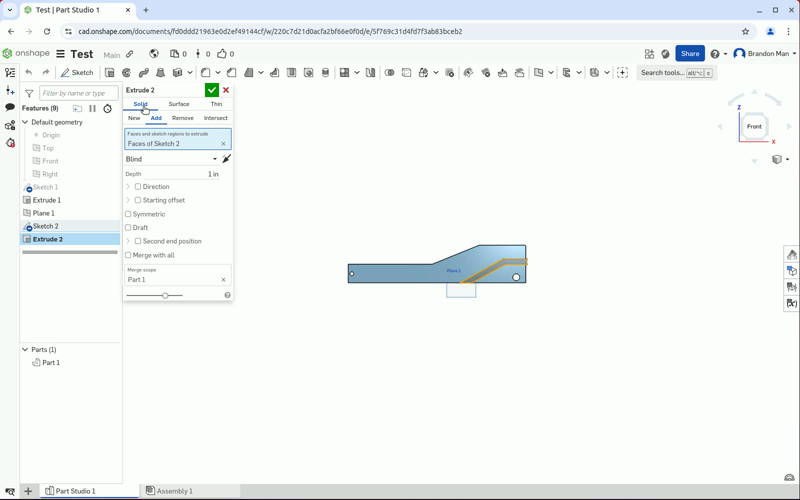
click(143, 106)
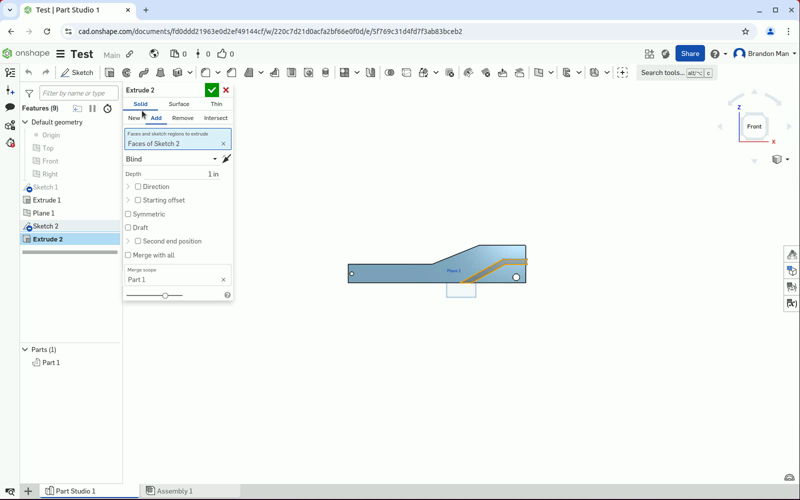
mouse_move(137, 120)
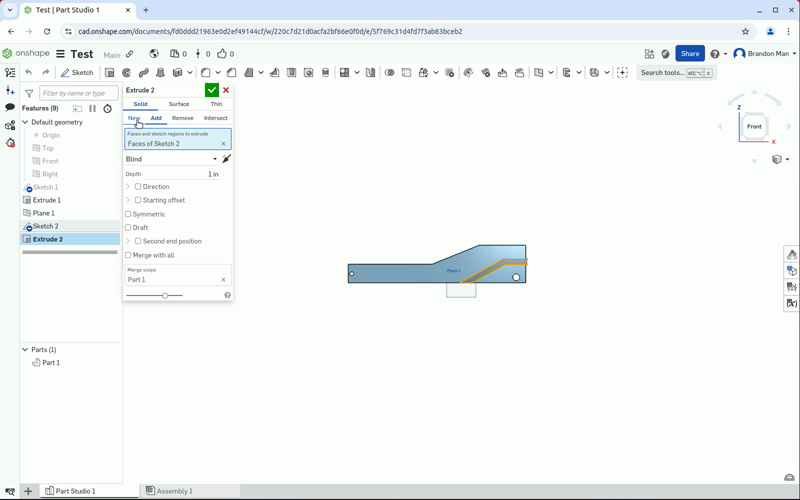
click(137, 120)
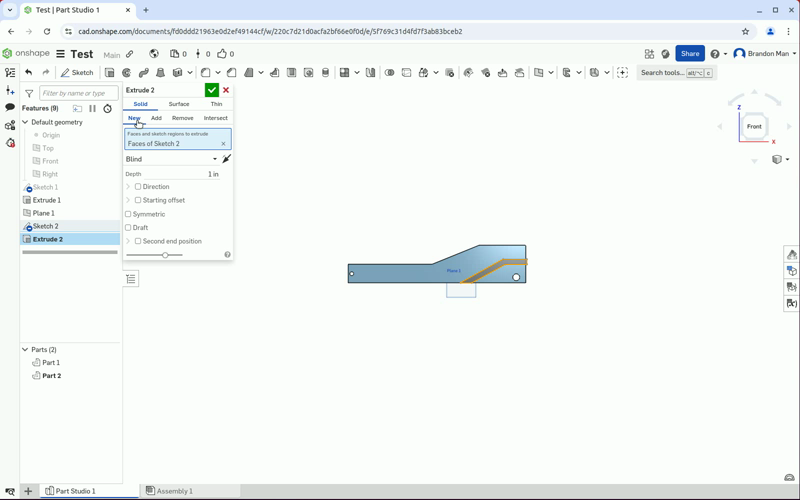
key(tab, 4)
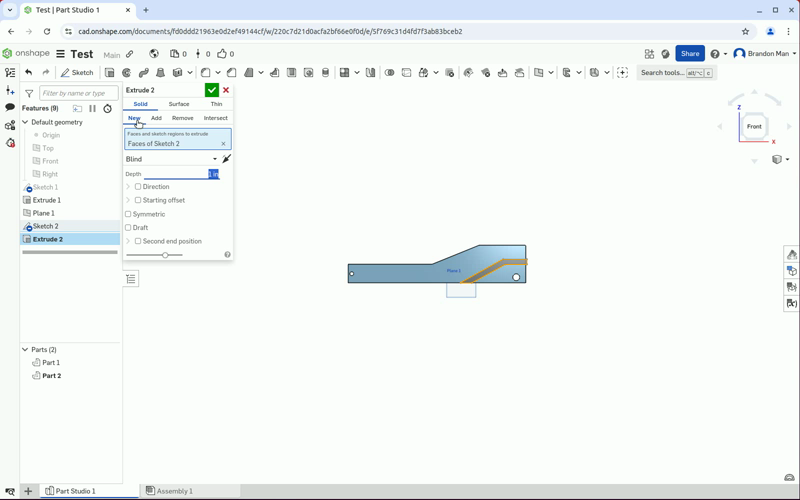
text(1.926)
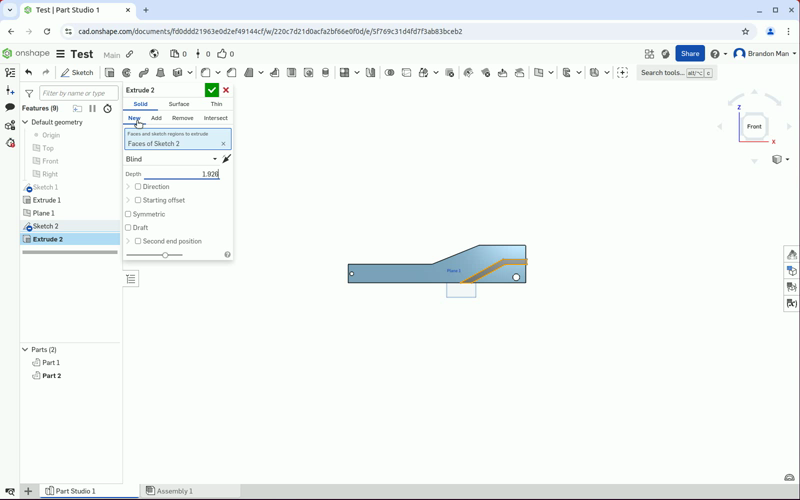
key(enter)
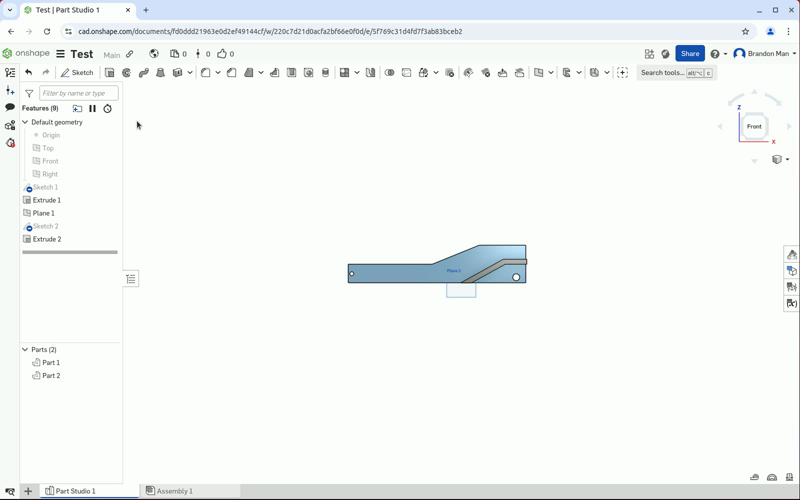
key(shift+h)
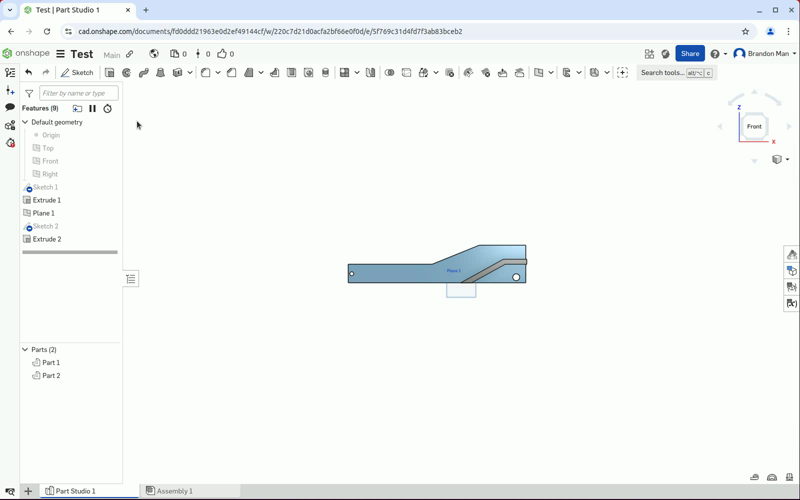
key(shift+h)
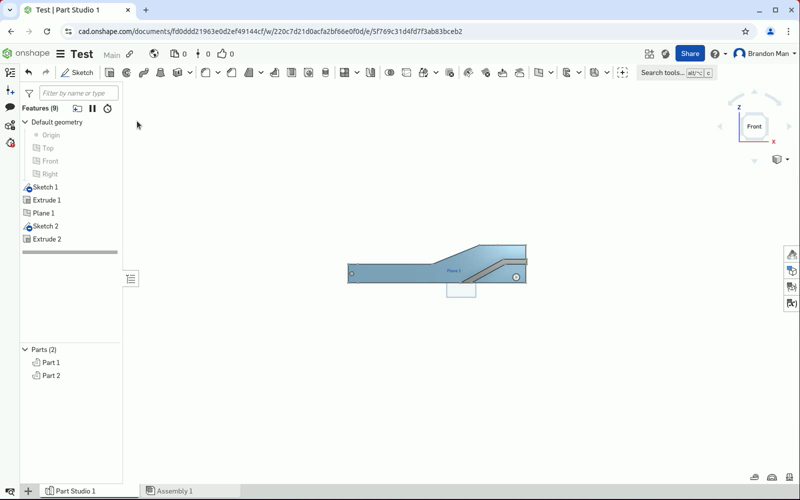
key(shift+7)
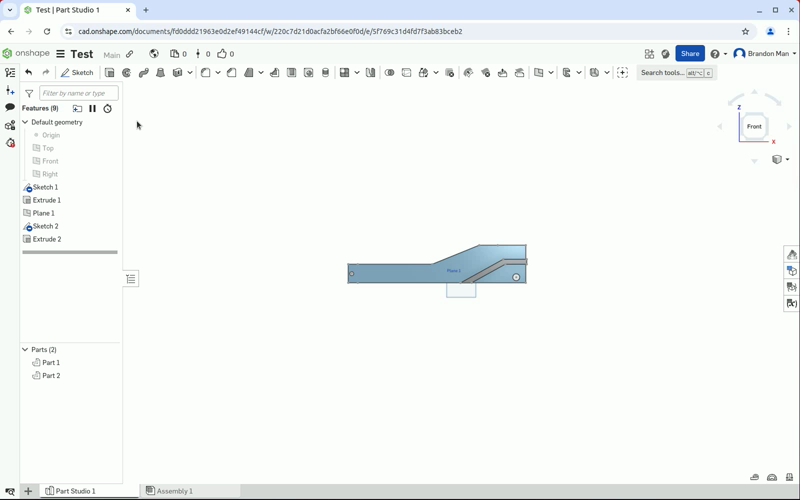
key(left, 2)
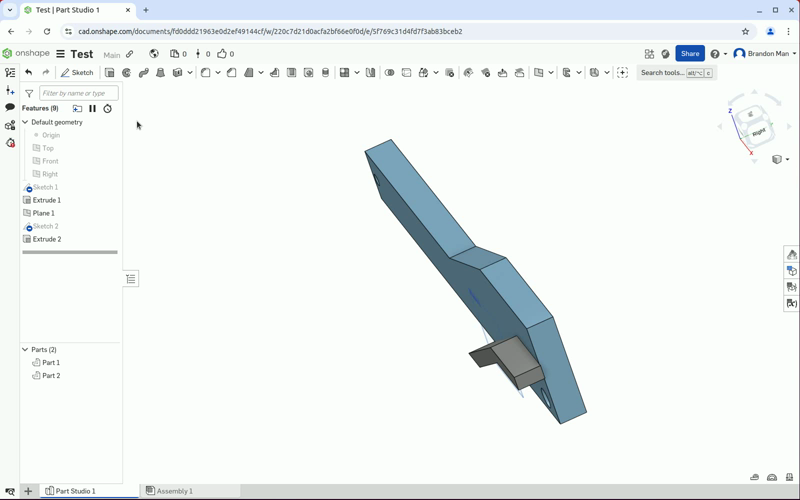
key(down, 2)
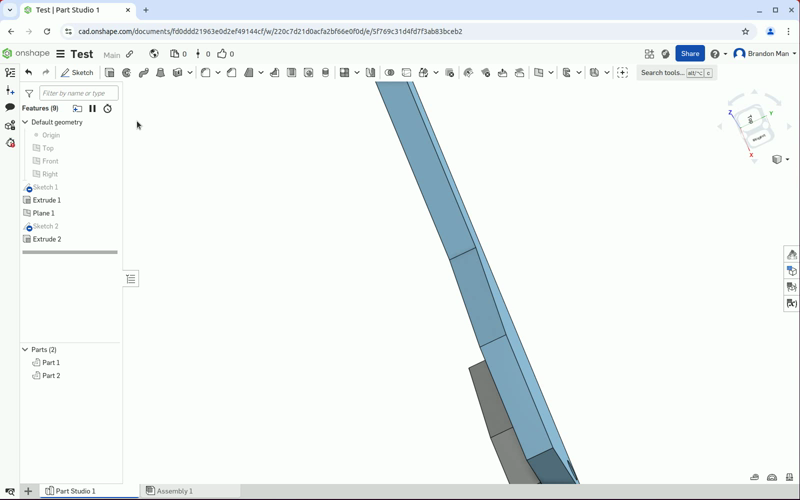
key(up, 2)
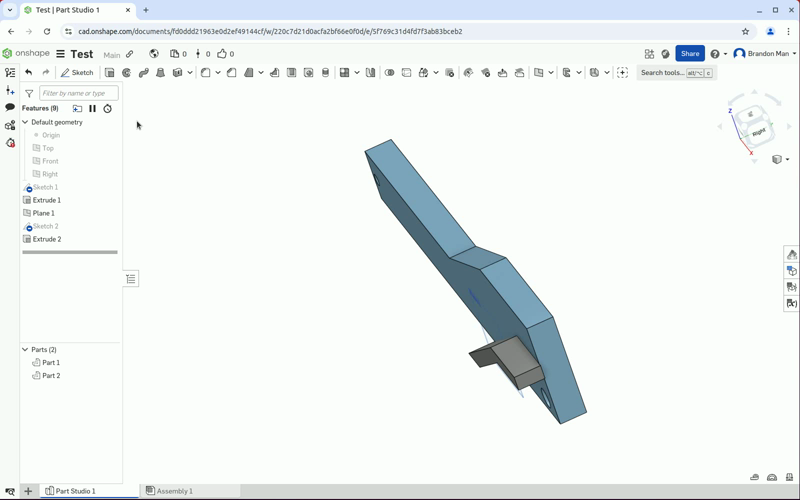
key(right, 2)
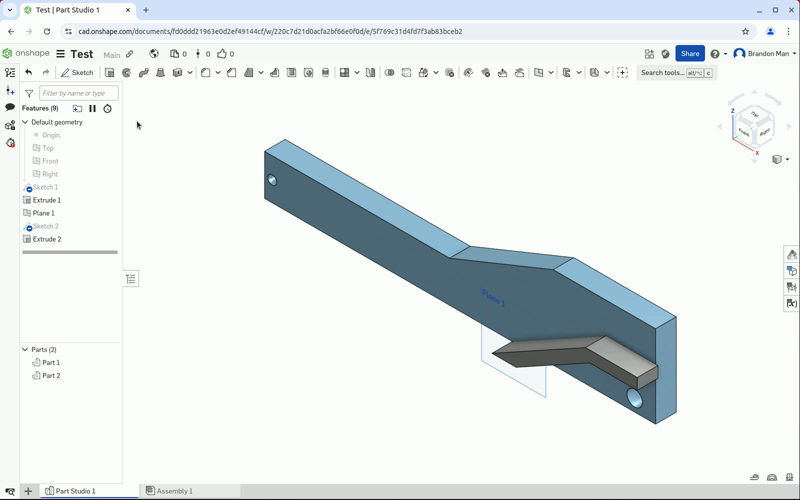
mouse_move(73, 189)
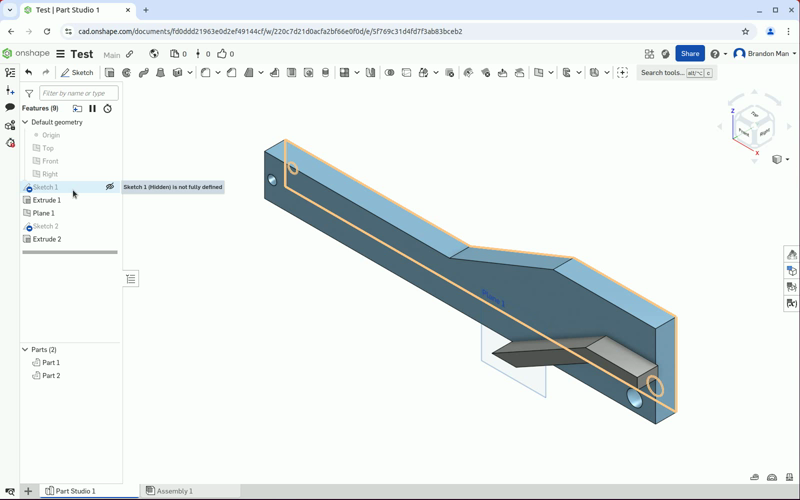
click(73, 189)